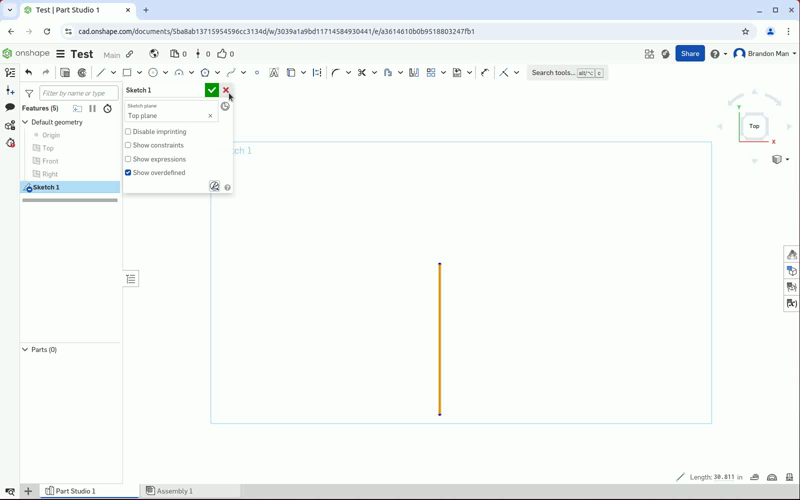
key(shift+h)
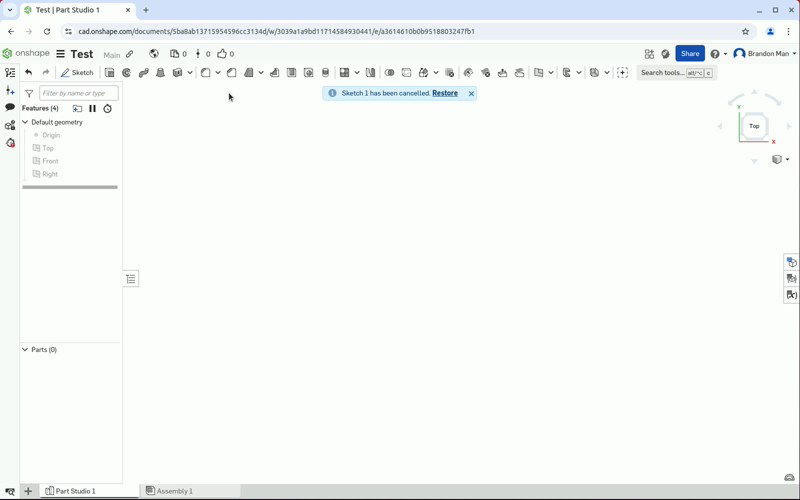
mouse_move(73, 352)
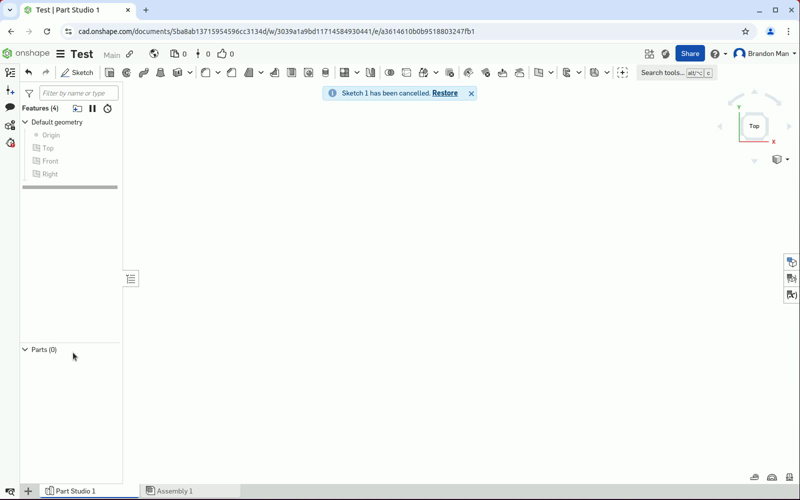
key(y)
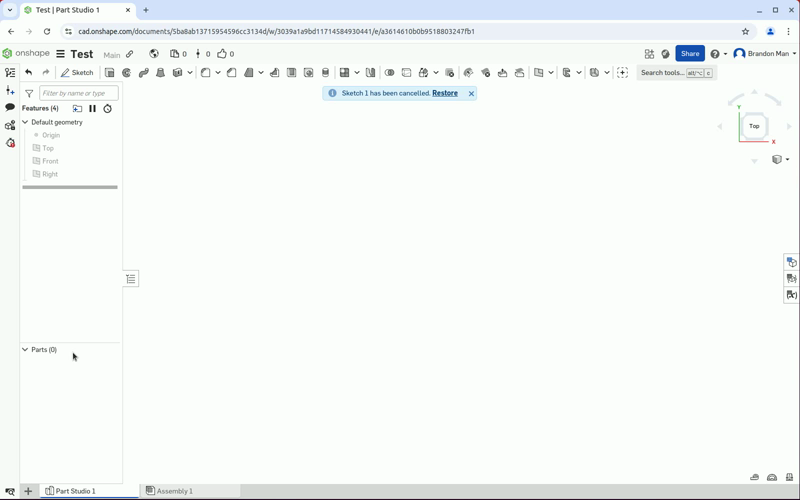
key(shift+p)
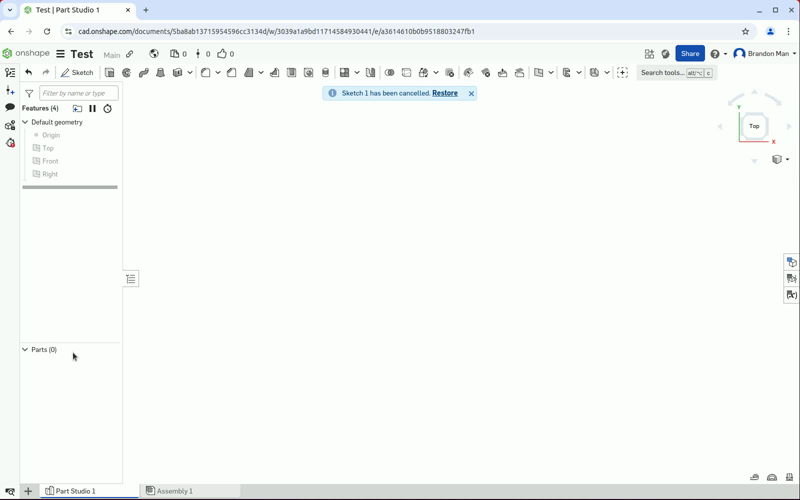
key(space)
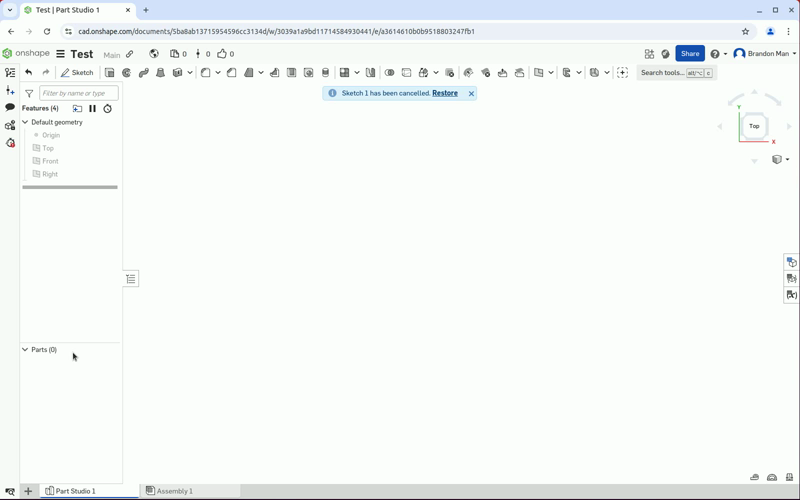
key_down(shift)
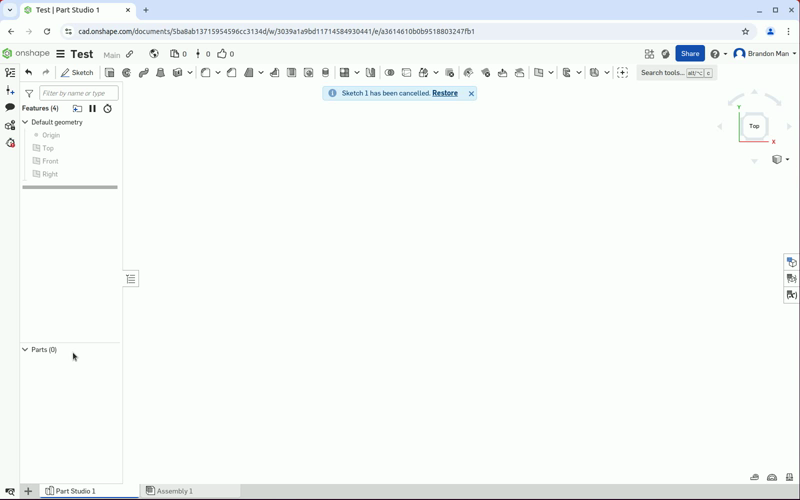
key(up)
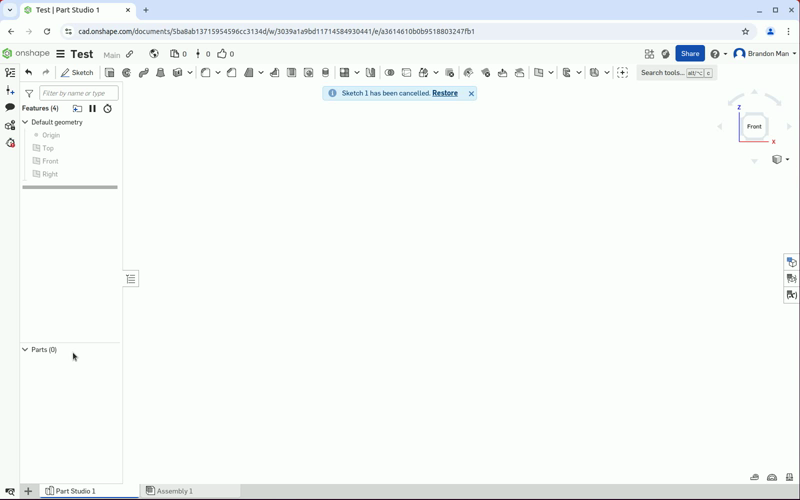
key_up(shift)
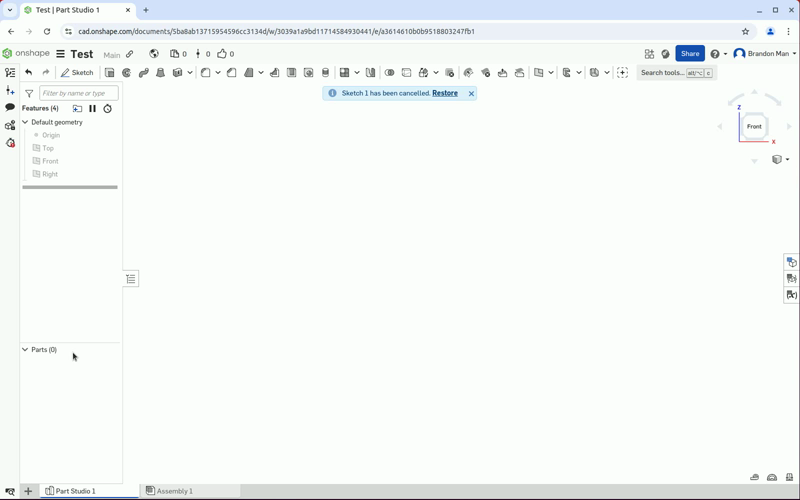
key(space)
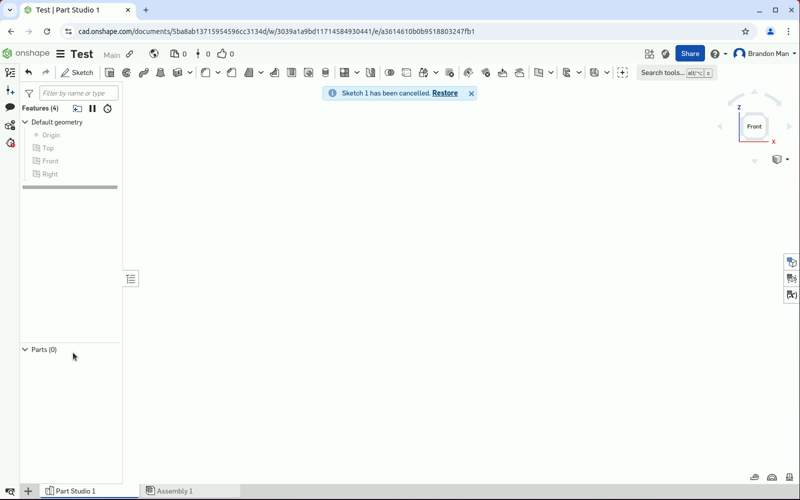
key_down(shift)
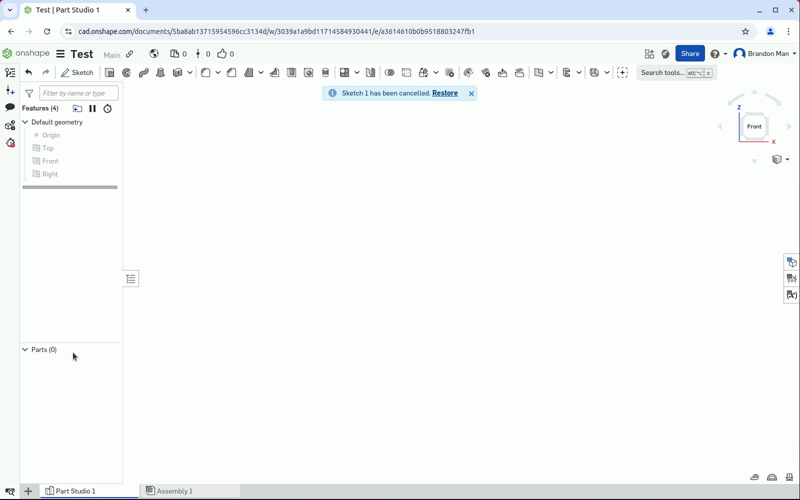
key(left)
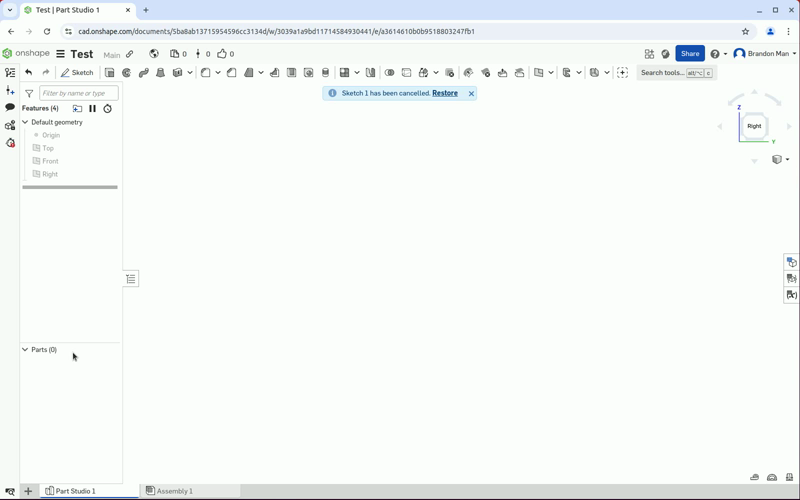
key_up(shift)
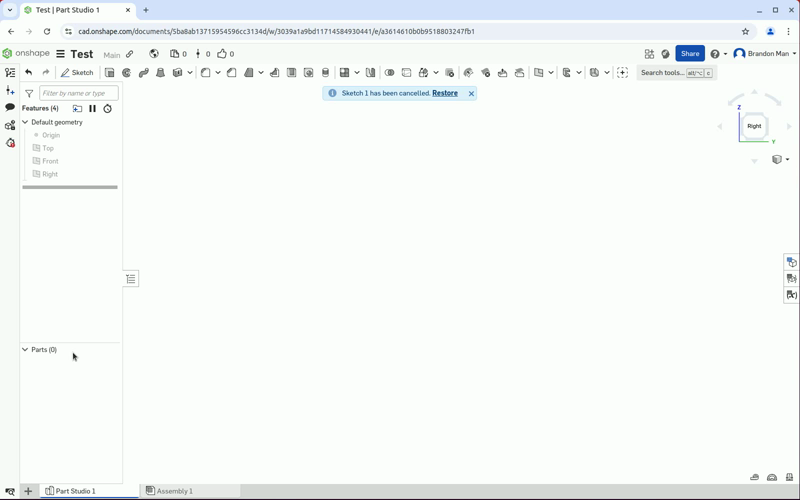
mouse_move(73, 352)
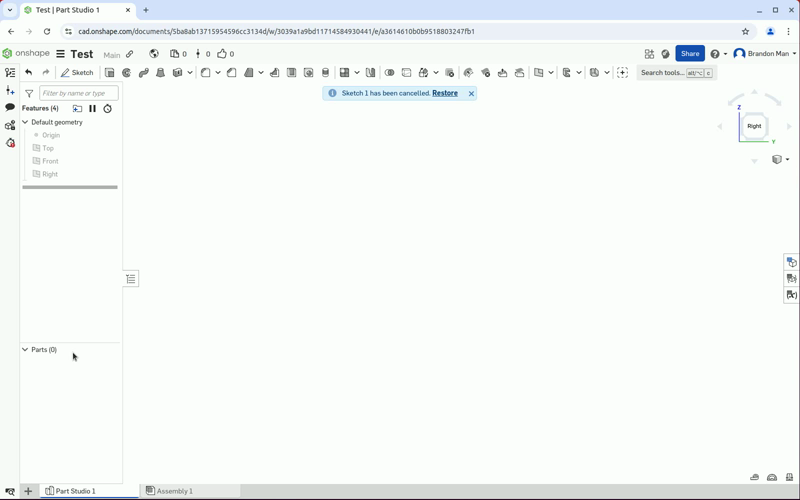
key(shift+y)
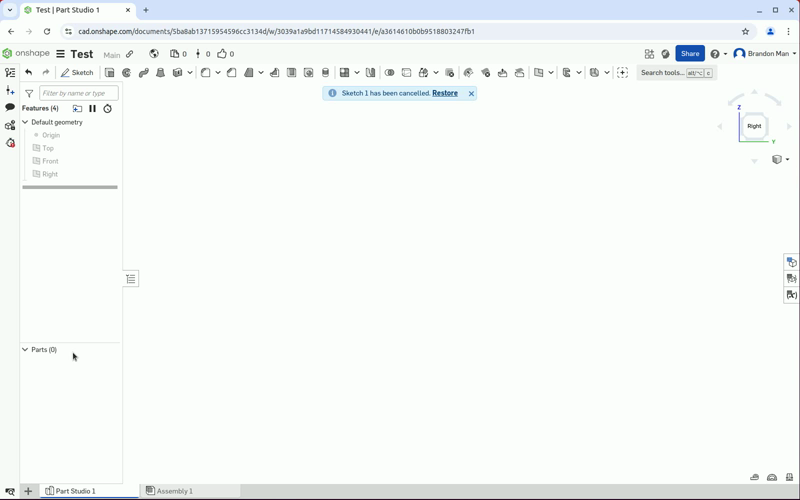
key(shift+s)
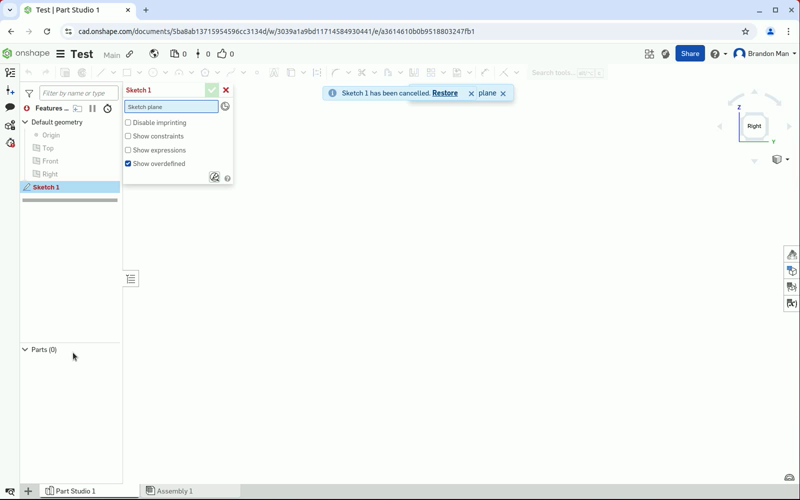
mouse_move(73, 176)
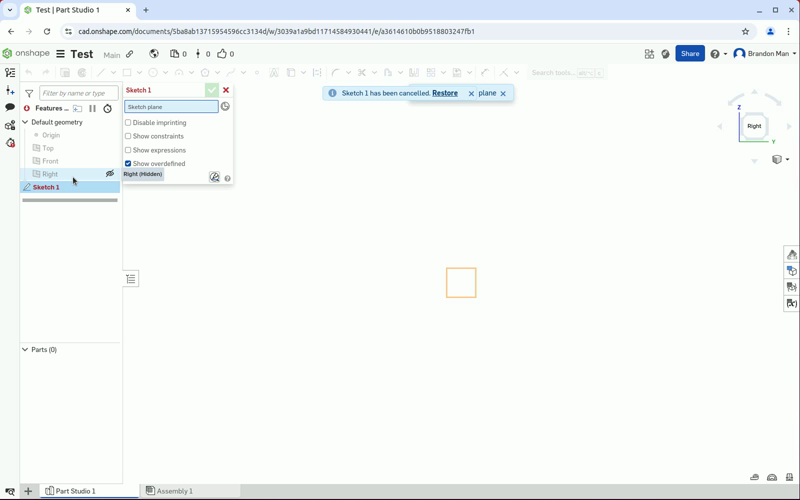
click(73, 176)
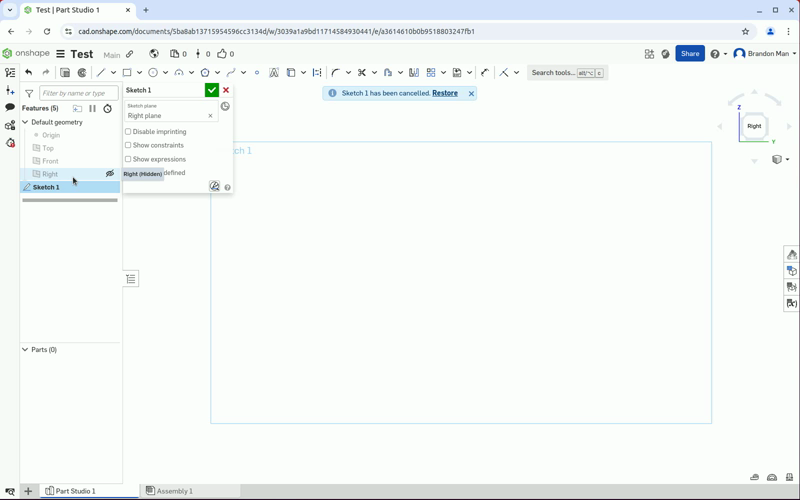
mouse_move(73, 352)
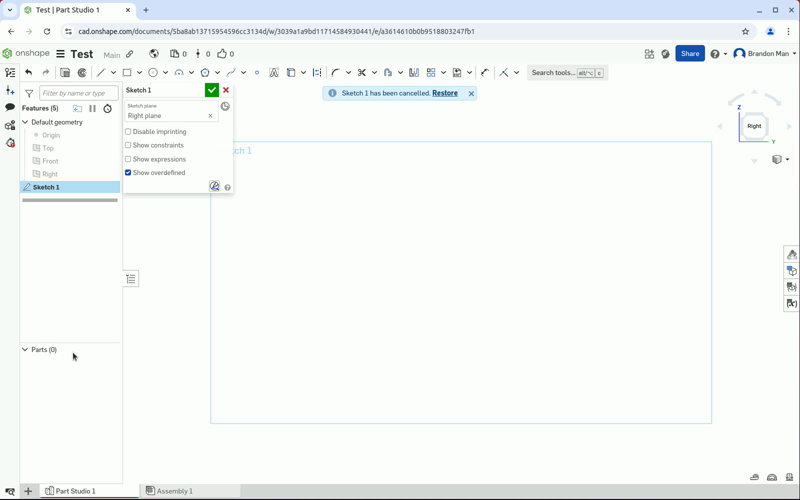
key(y)
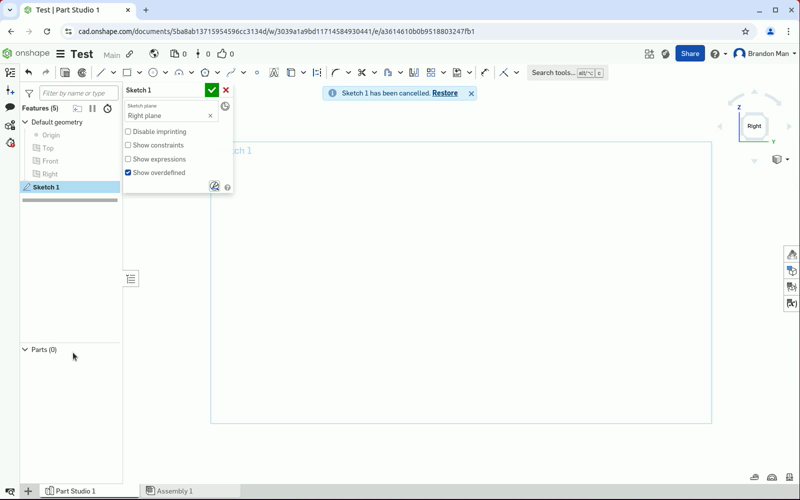
key(c)
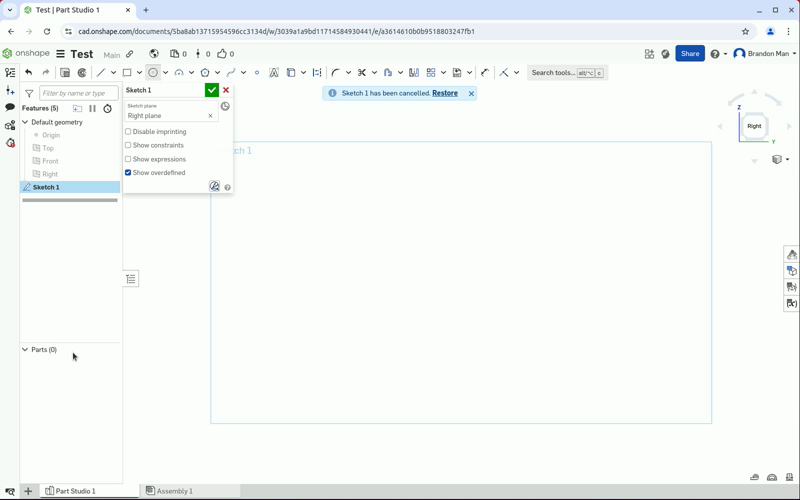
key_down(shift)
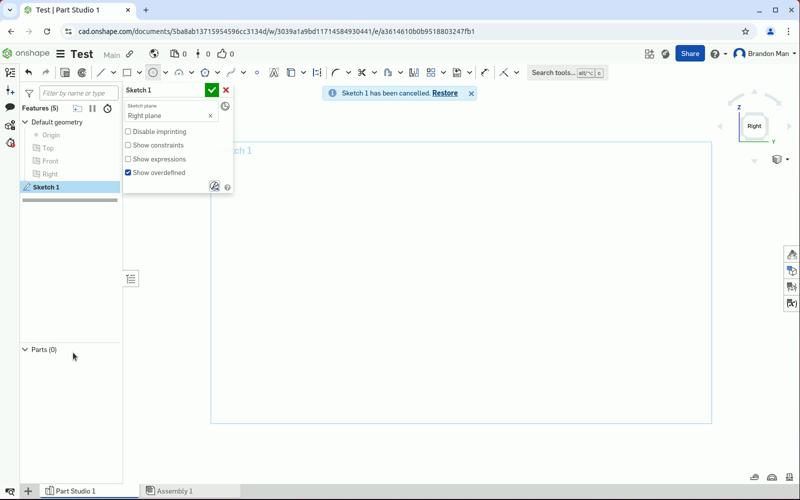
mouse_move(461, 282)
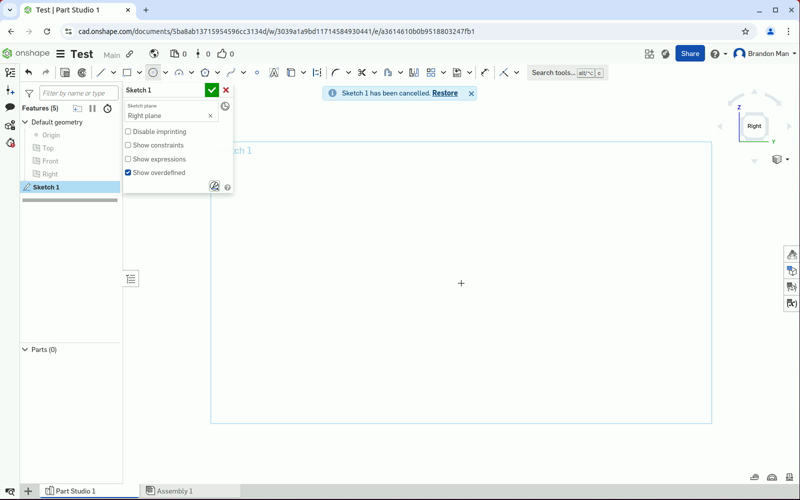
click(461, 282)
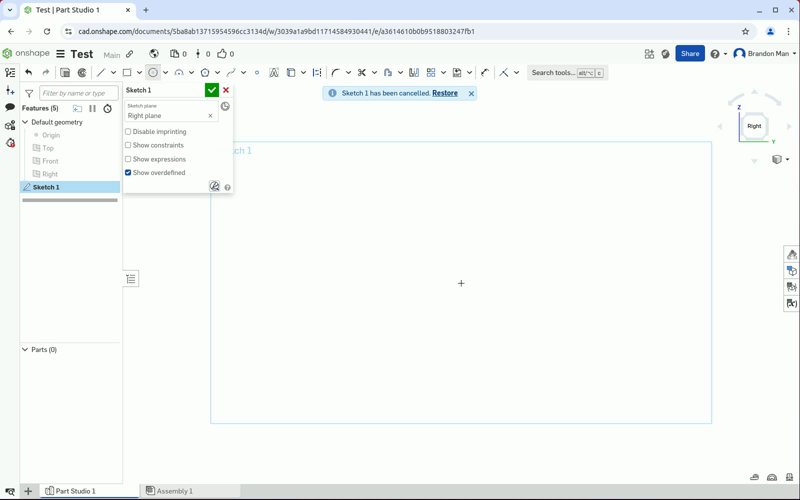
key_up(shift)
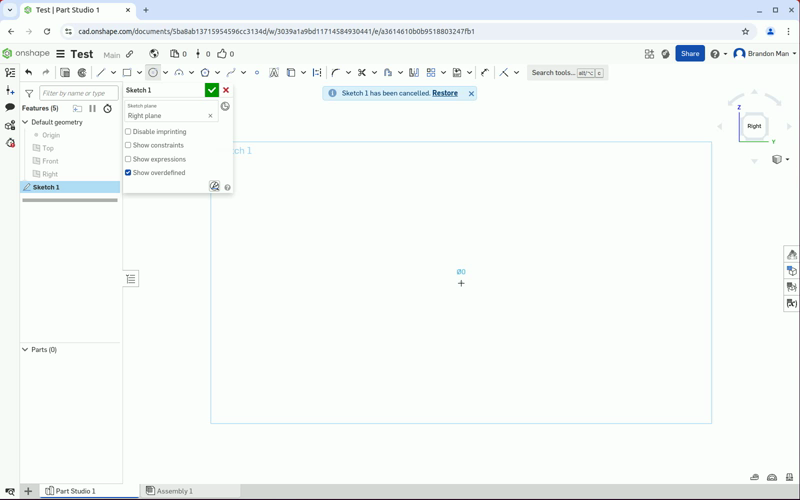
mouse_move(499, 282)
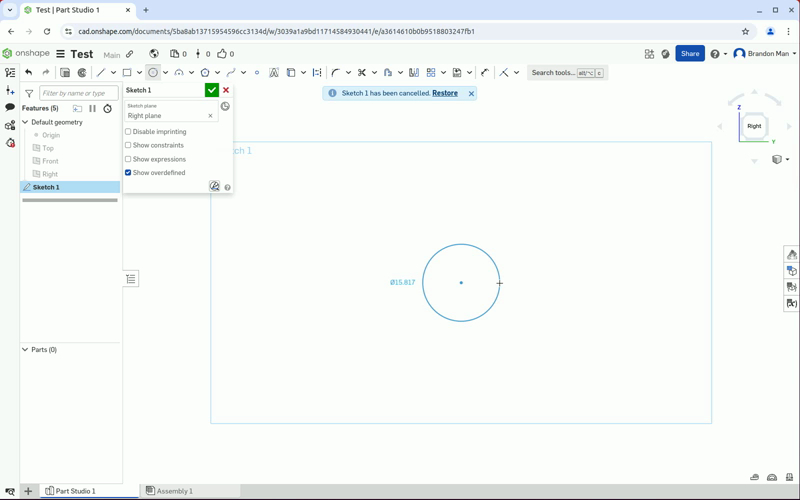
click(499, 282)
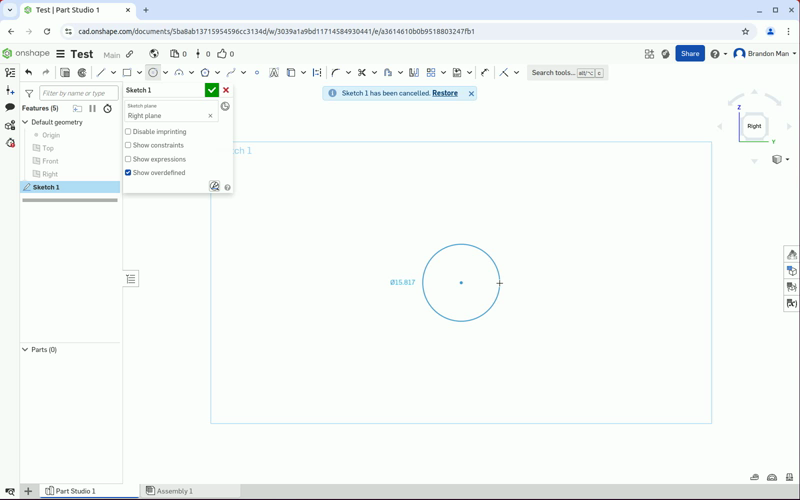
key(esc)
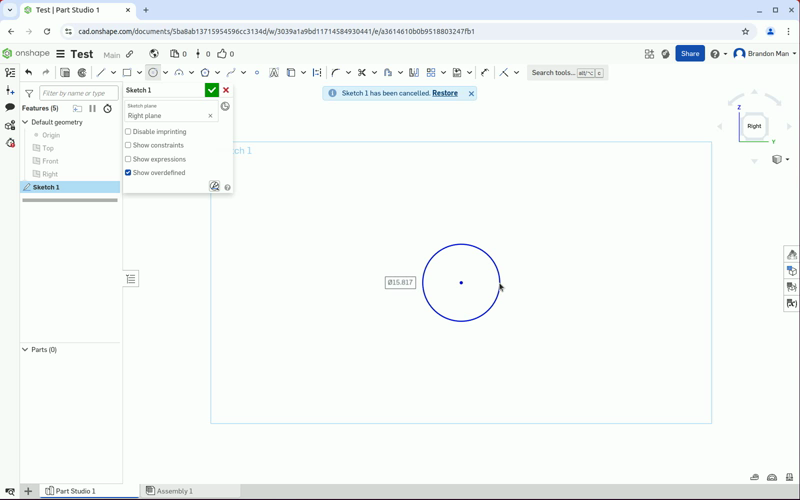
mouse_move(491, 287)
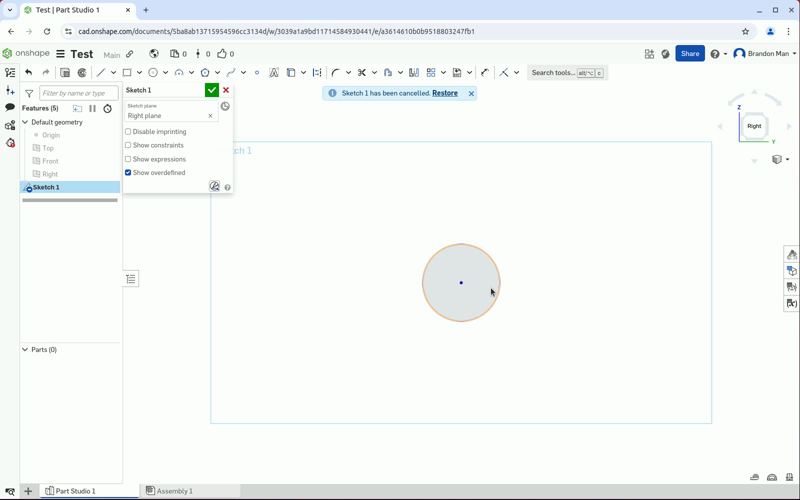
click(491, 287)
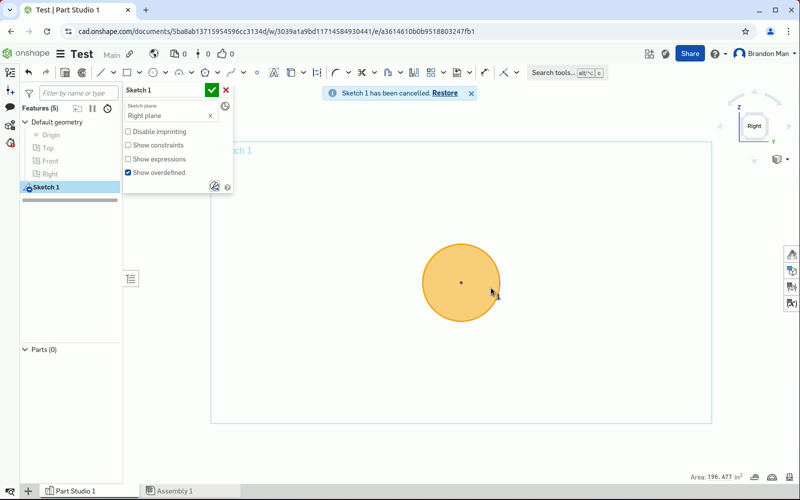
mouse_move(73, 352)
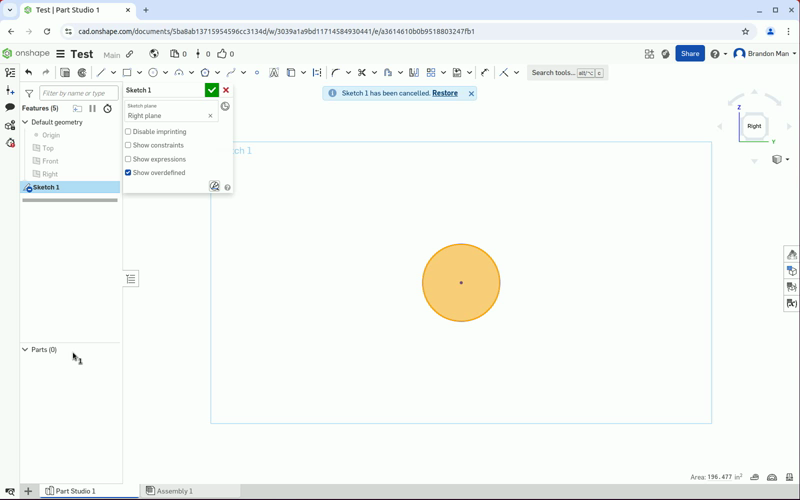
key(shift+y)
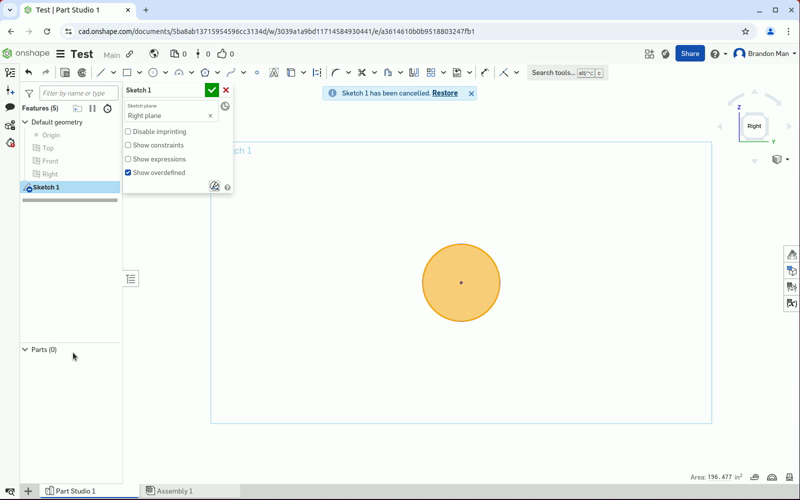
key(shift+e)
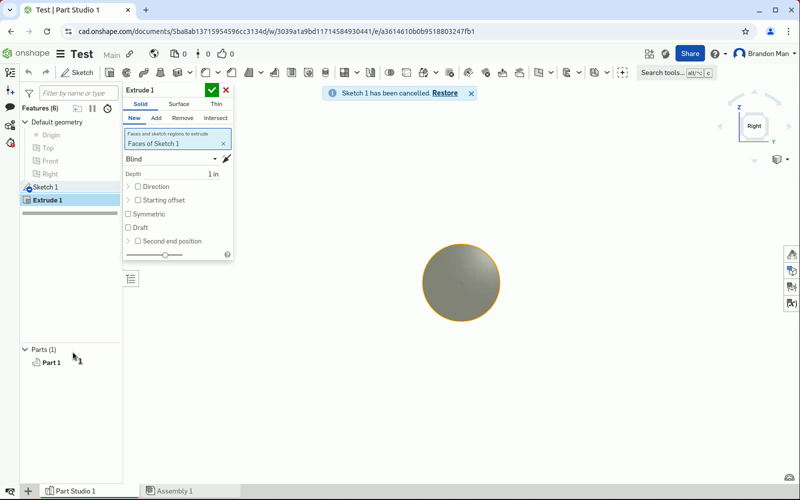
mouse_move(143, 106)
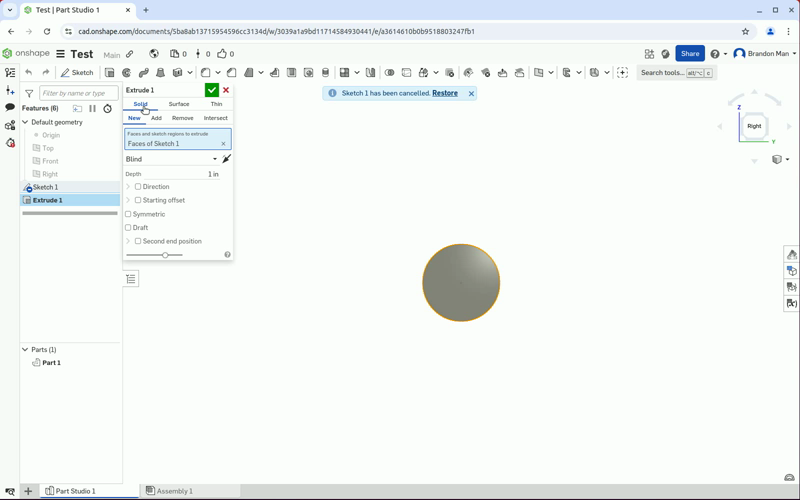
click(143, 106)
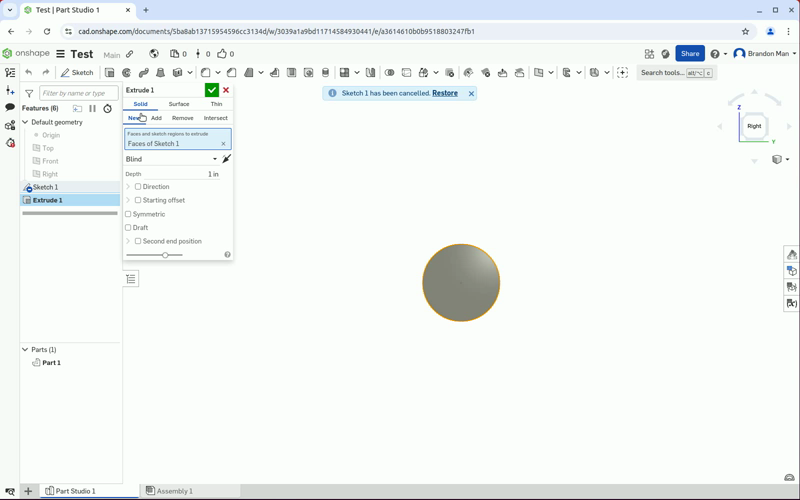
mouse_move(137, 120)
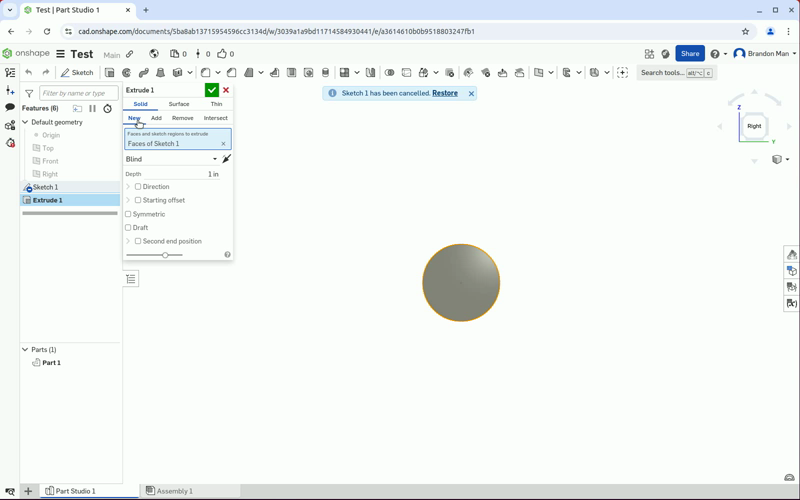
click(137, 120)
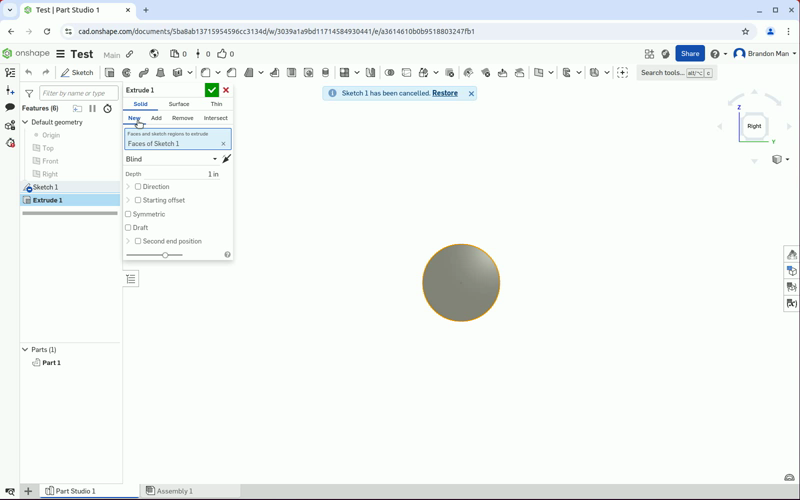
key(tab, 4)
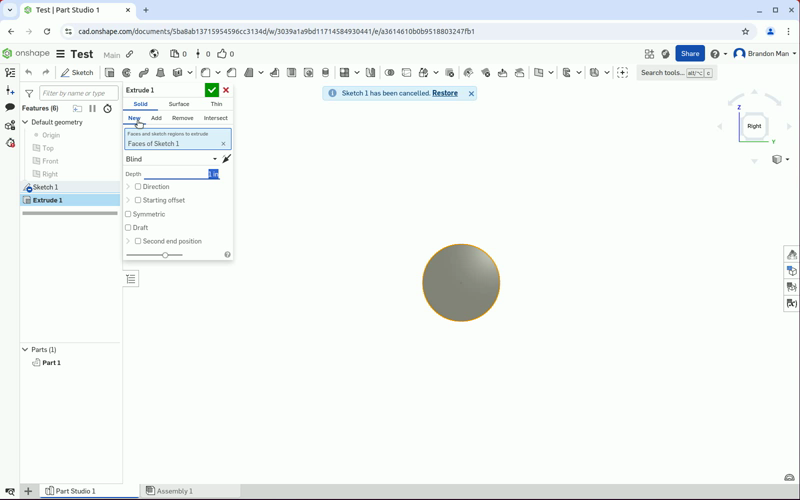
text(11.554)
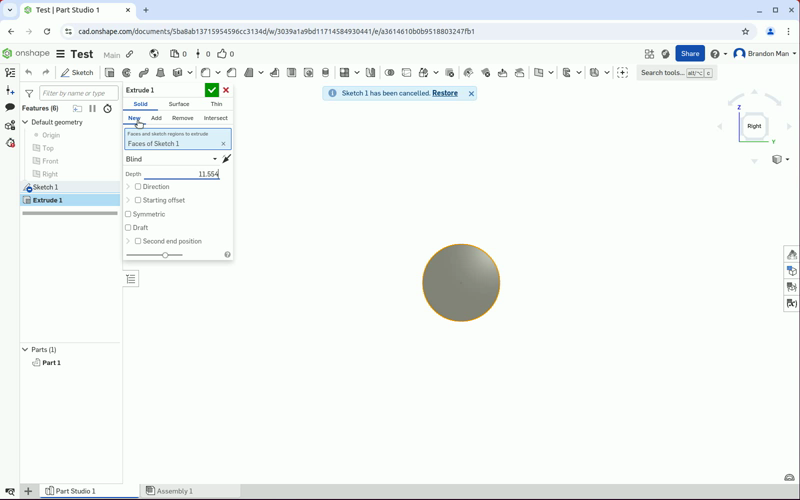
key(enter)
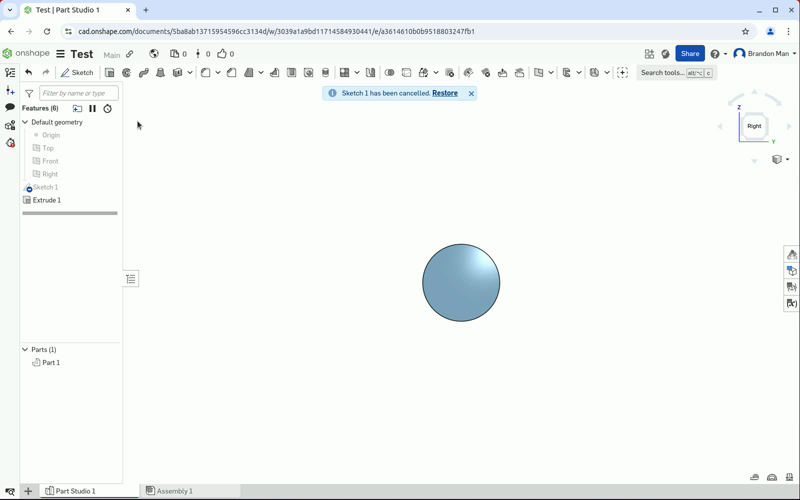
key(shift+h)
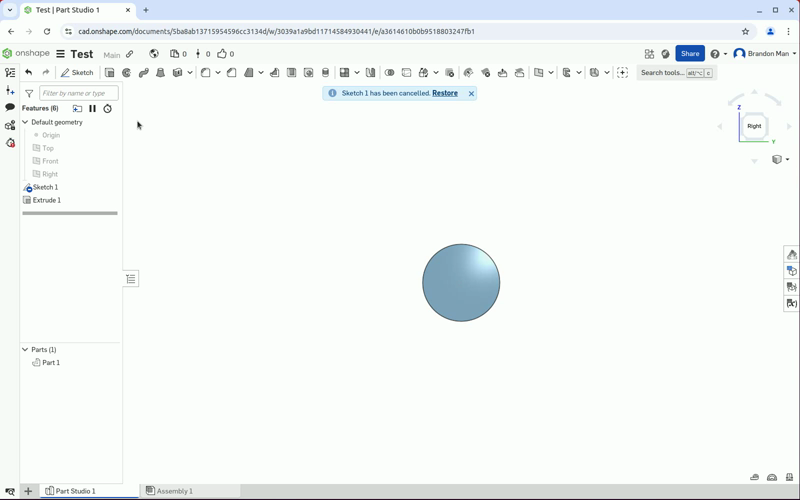
key(shift+h)
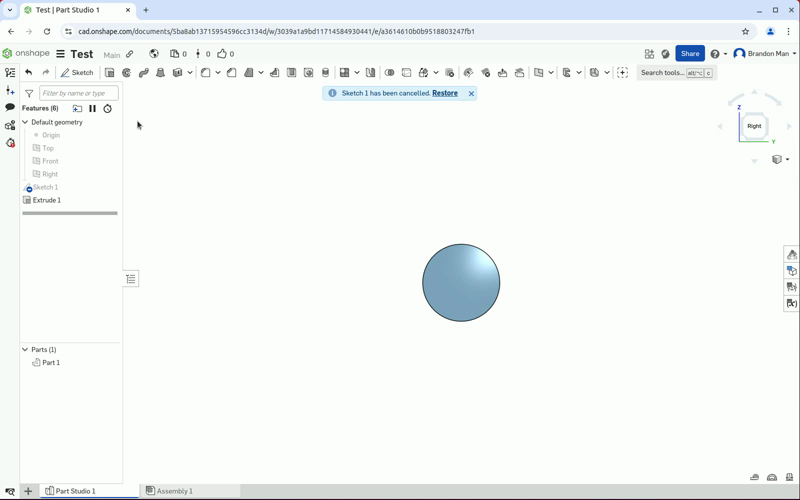
mouse_move(73, 189)
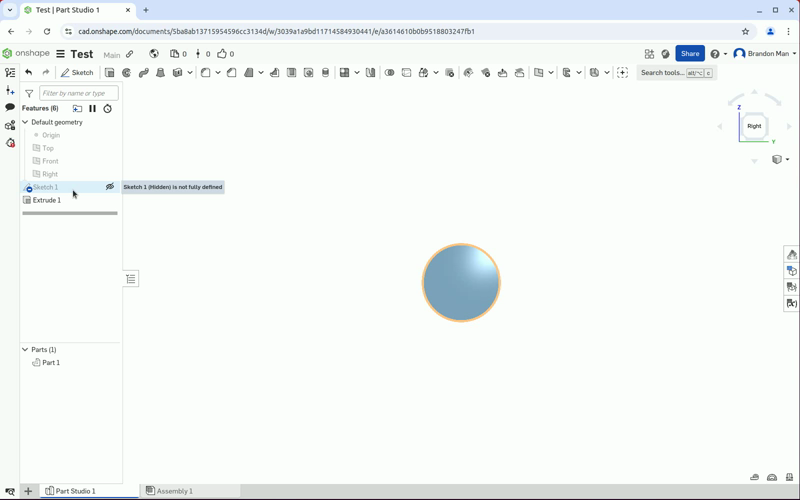
click(73, 189)
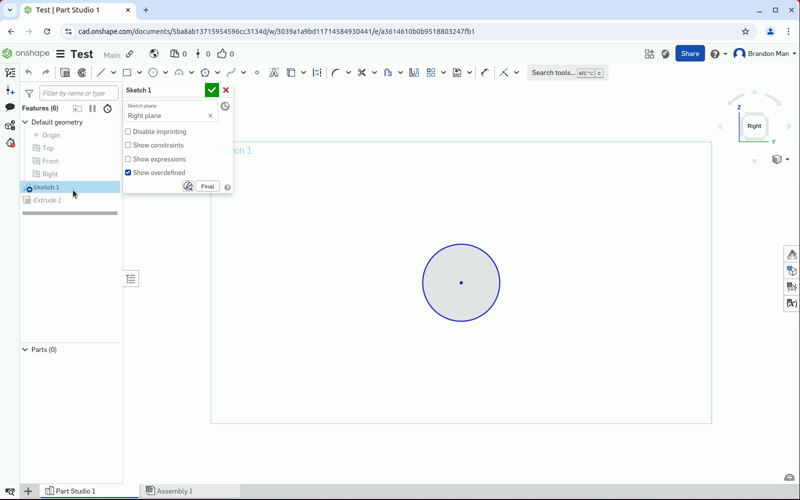
mouse_move(229, 92)
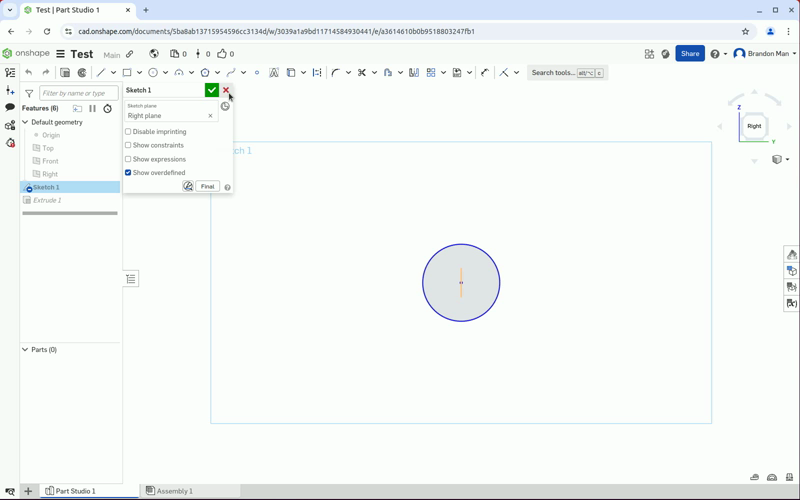
click(229, 92)
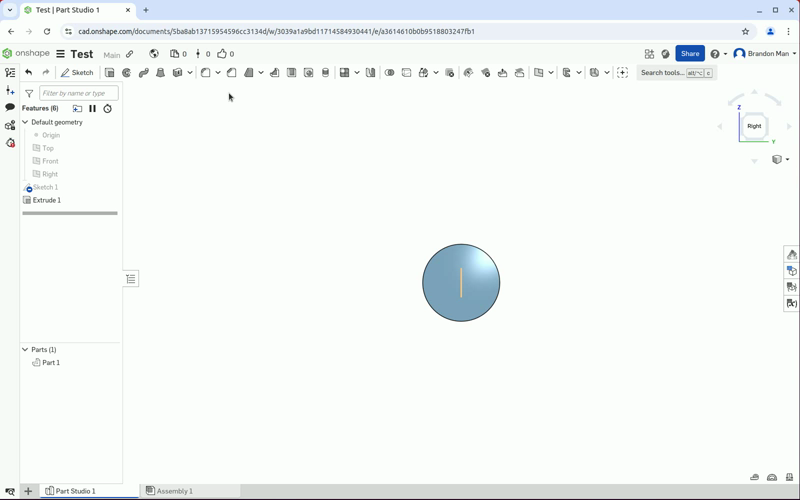
mouse_move(541, 75)
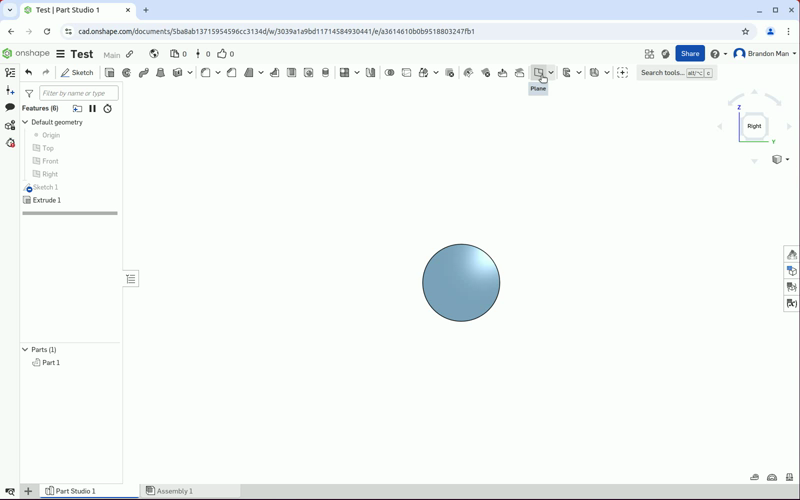
click(541, 75)
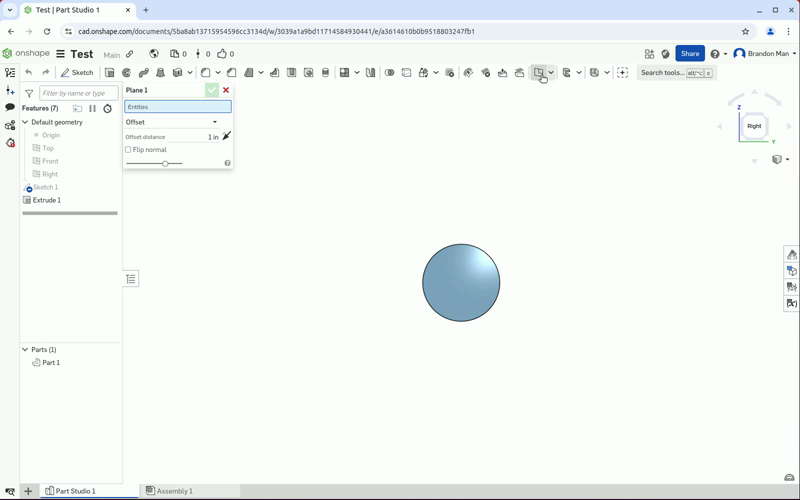
mouse_move(73, 176)
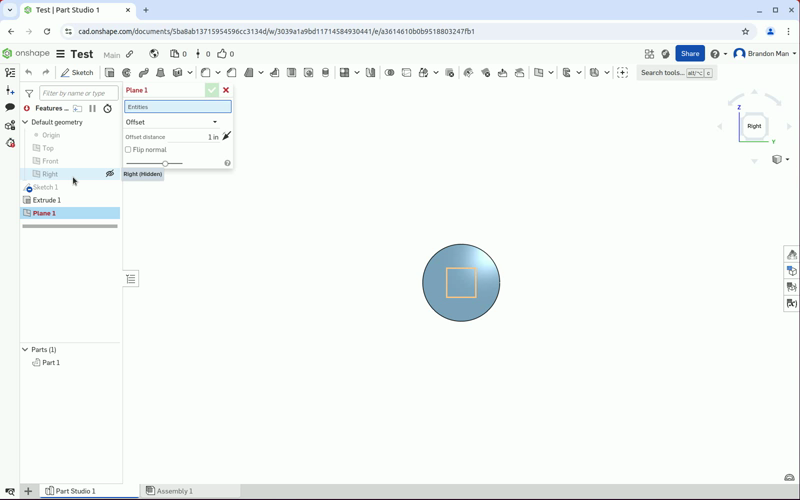
click(73, 176)
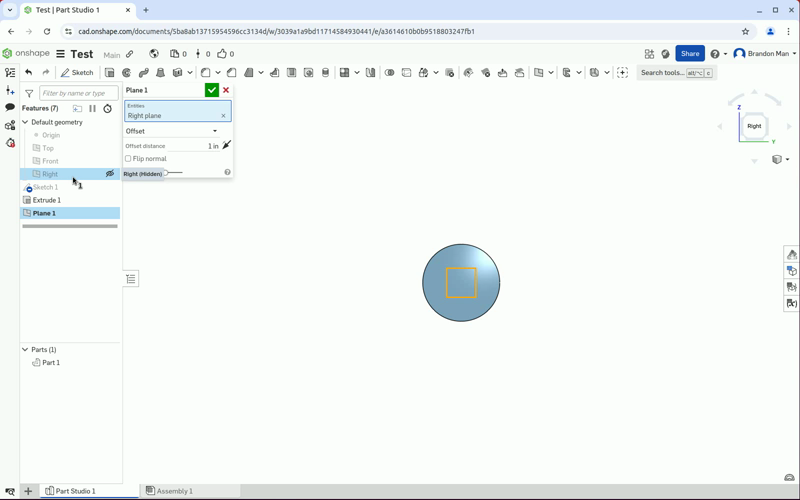
key(tab, 2)
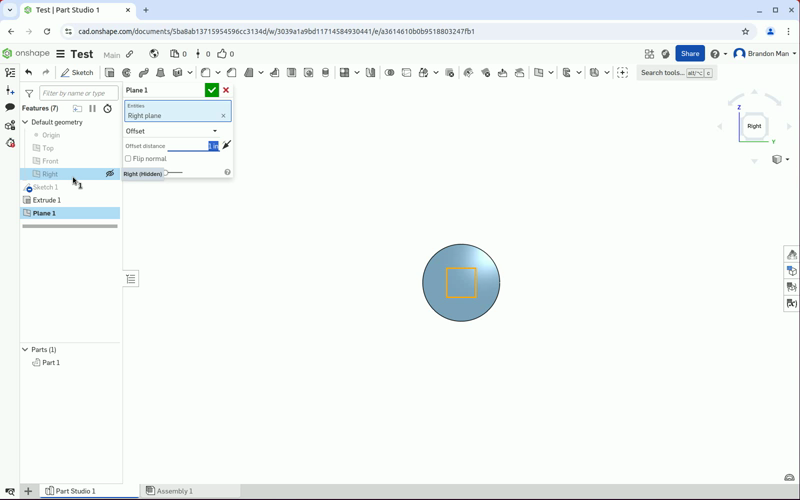
text(11.554)
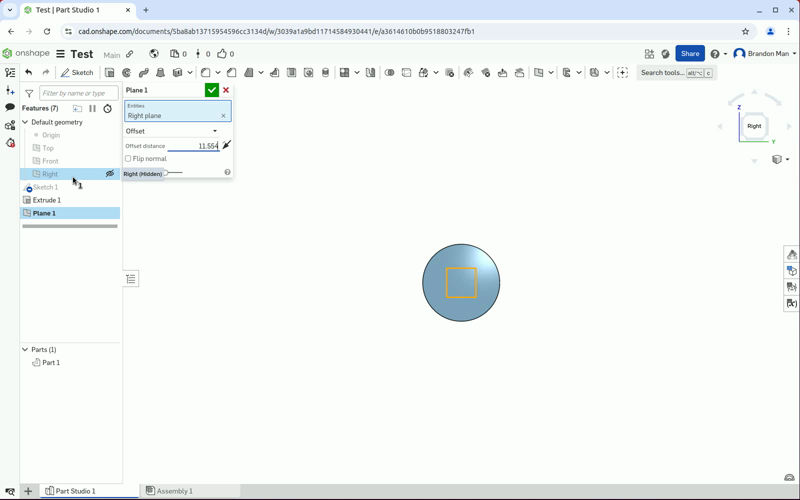
key(enter, 2)
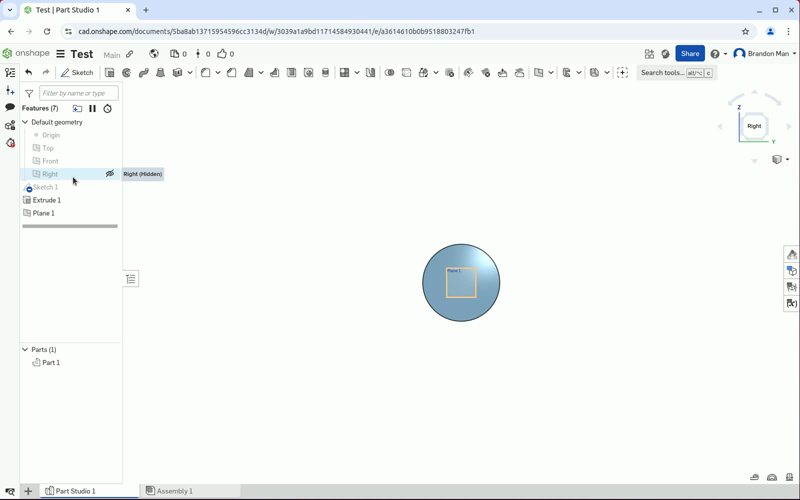
key(shift+s)
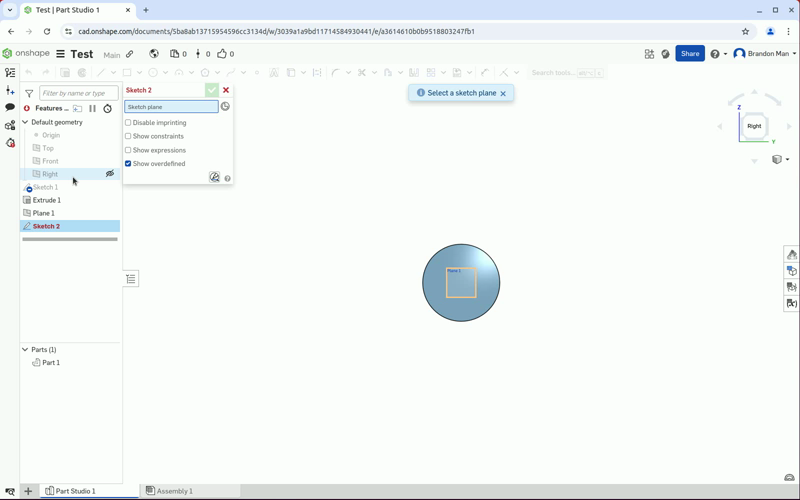
mouse_move(73, 215)
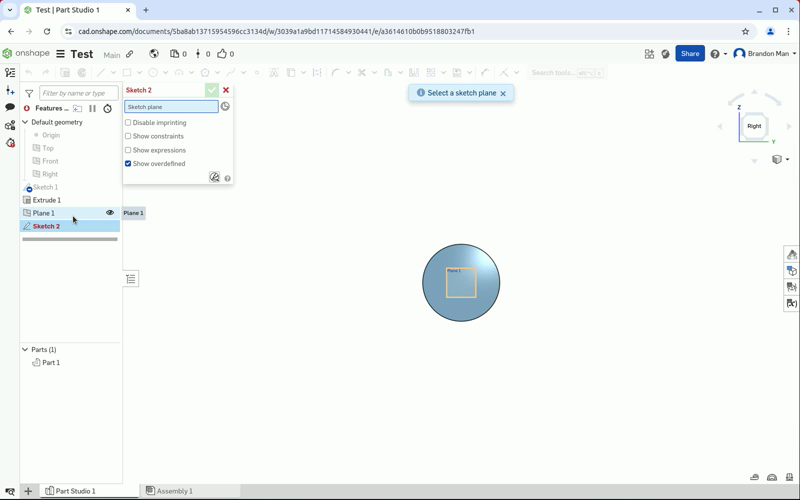
click(73, 215)
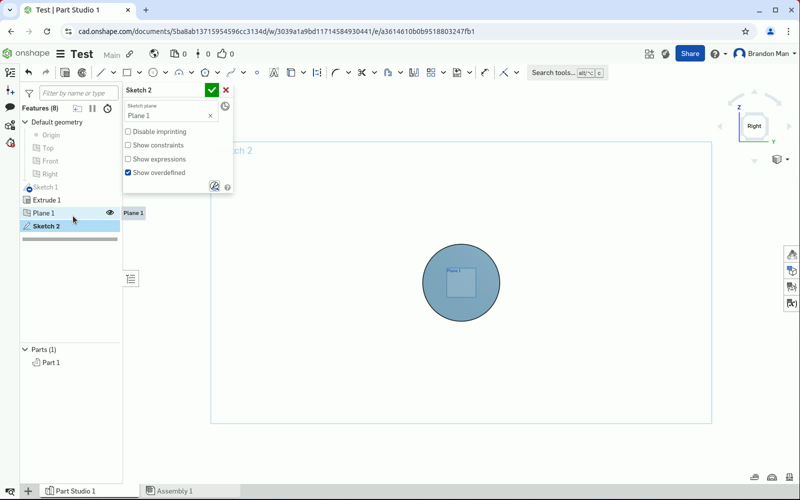
mouse_move(73, 352)
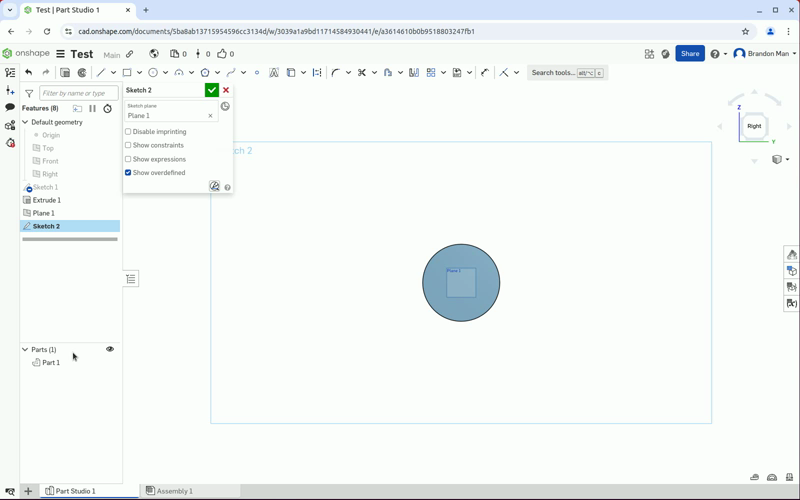
key(y)
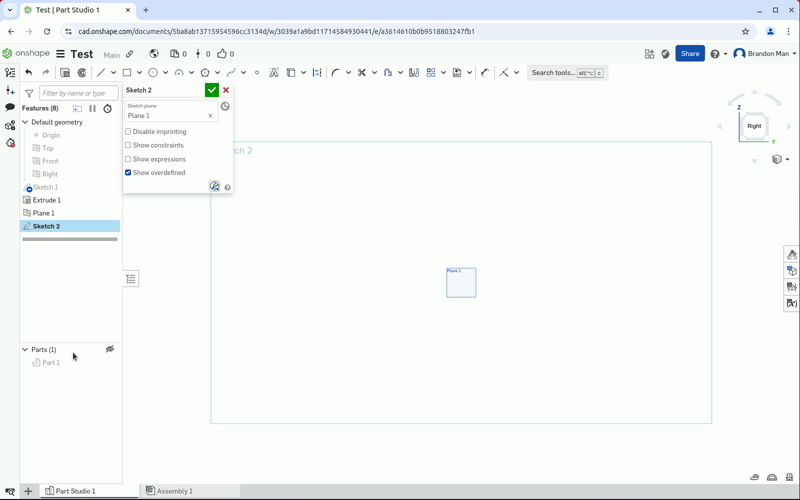
key(c)
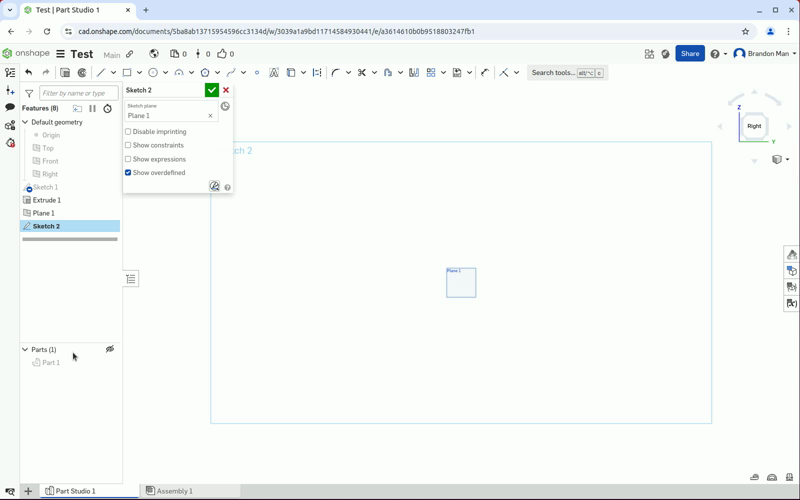
key_down(shift)
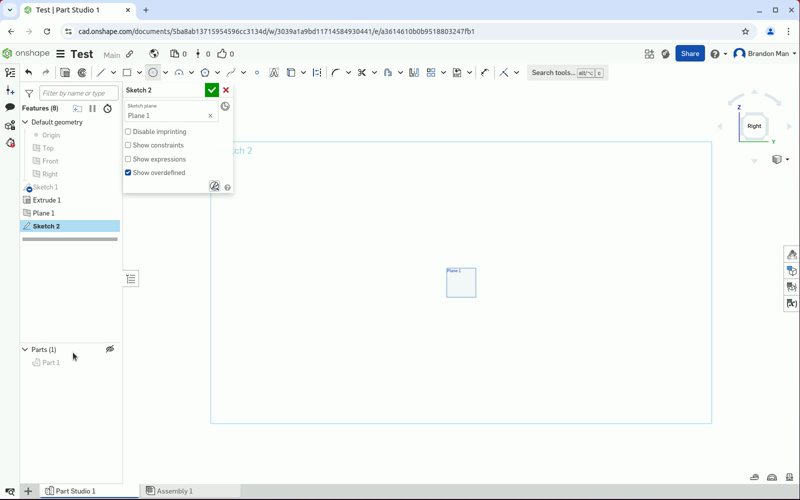
mouse_move(484, 295)
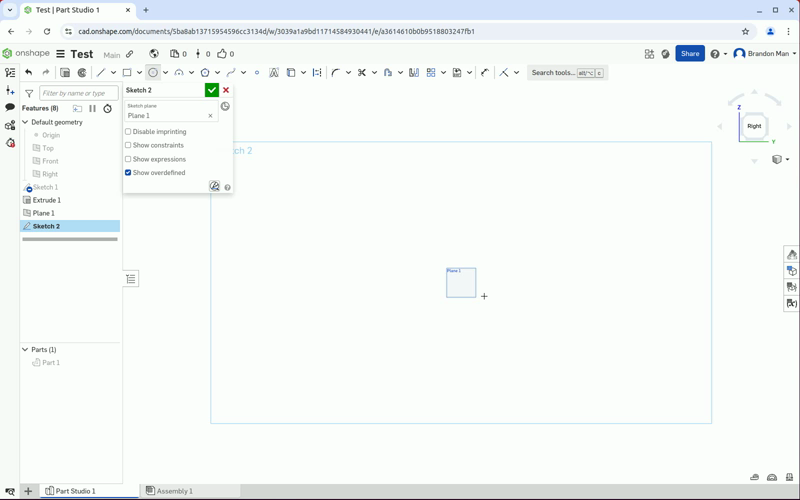
click(484, 295)
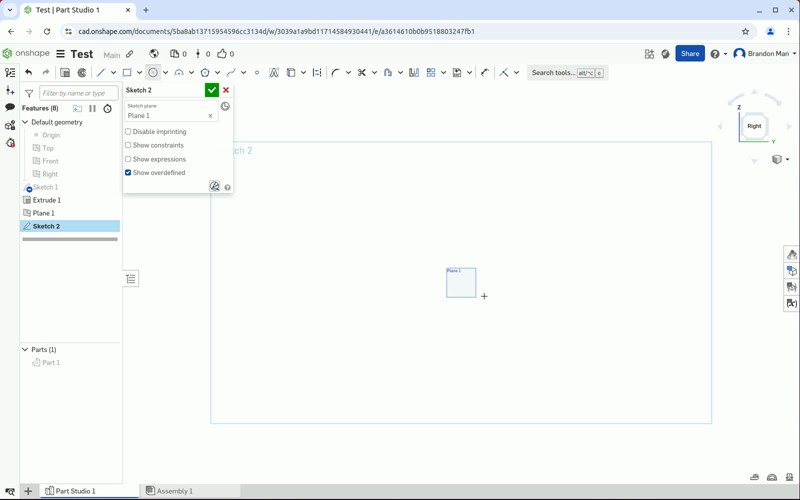
key_up(shift)
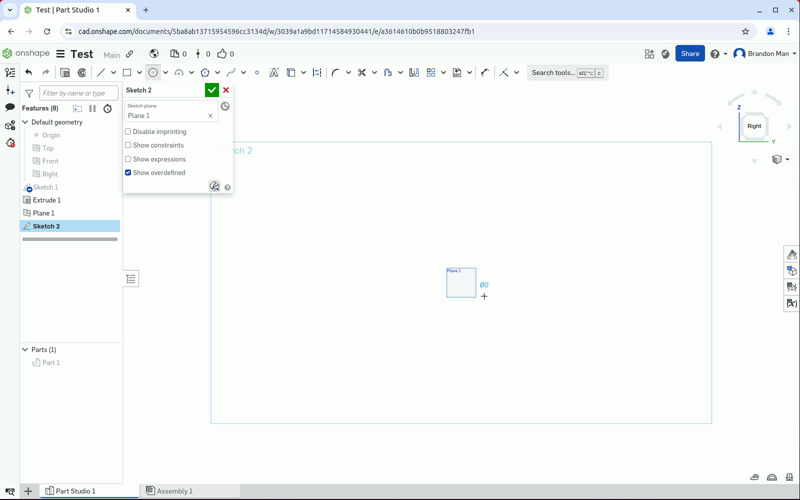
mouse_move(492, 295)
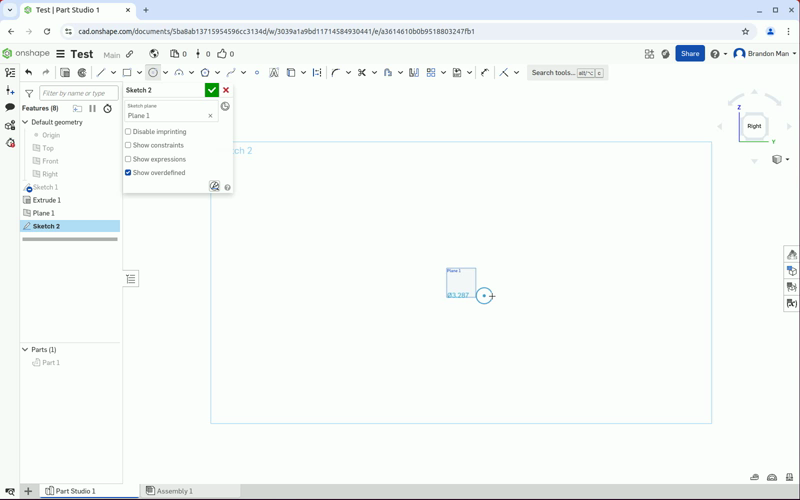
click(492, 295)
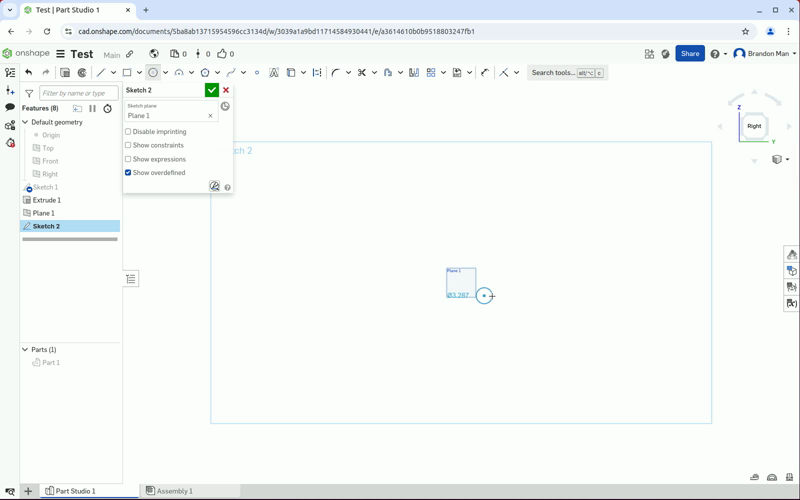
key(esc)
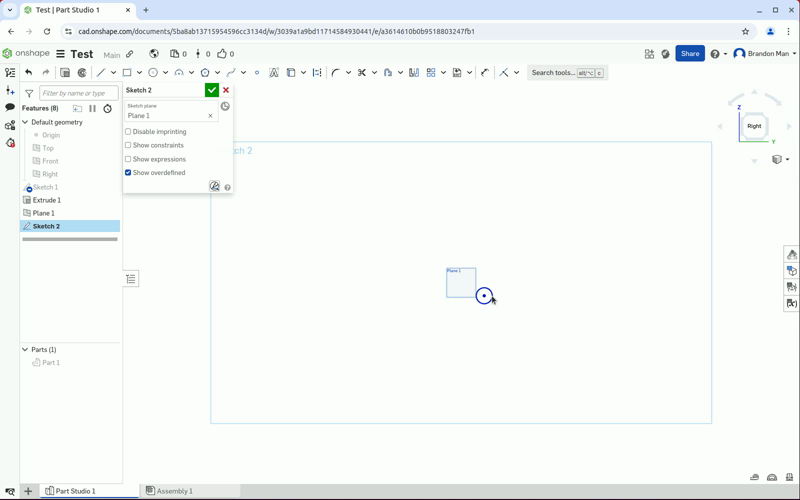
mouse_move(482, 296)
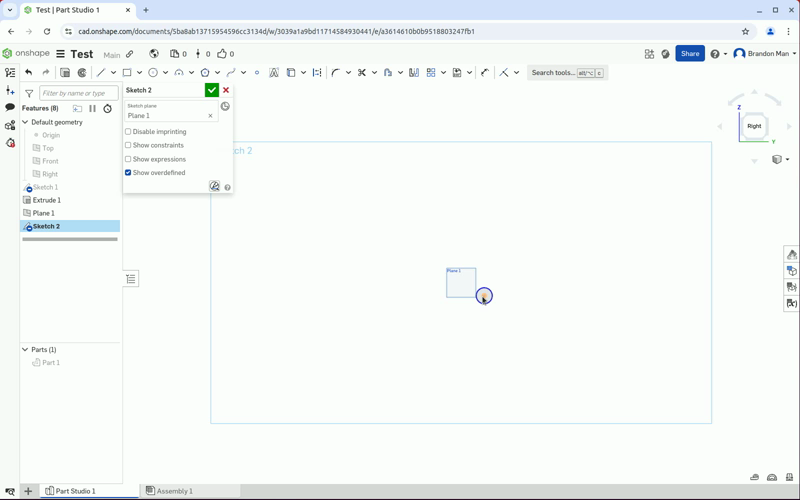
scroll(6)
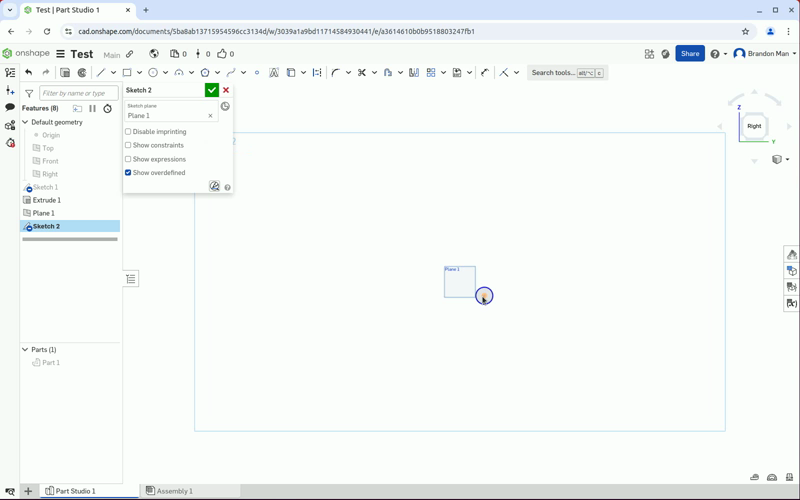
scroll(6)
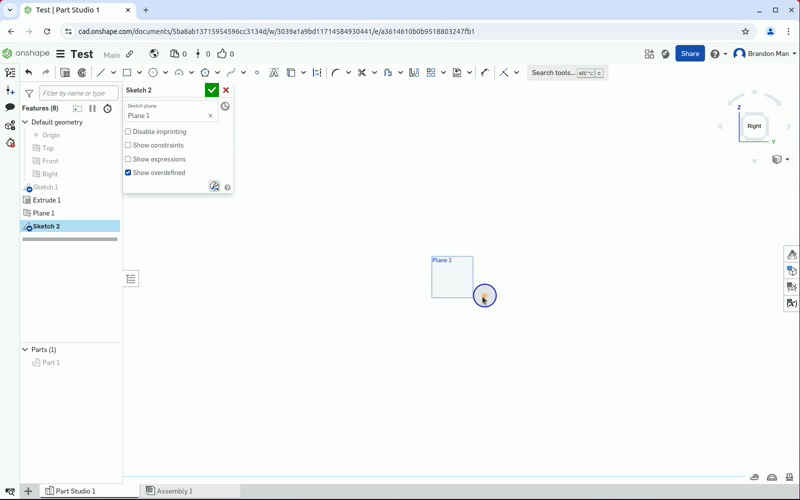
scroll(6)
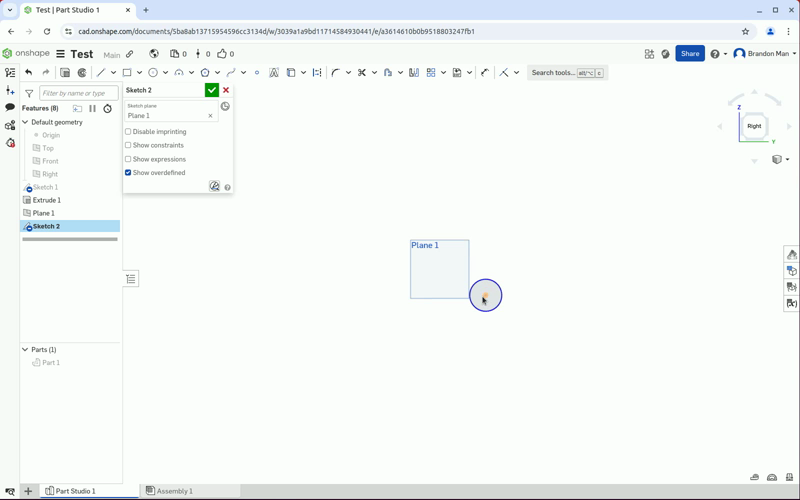
scroll(6)
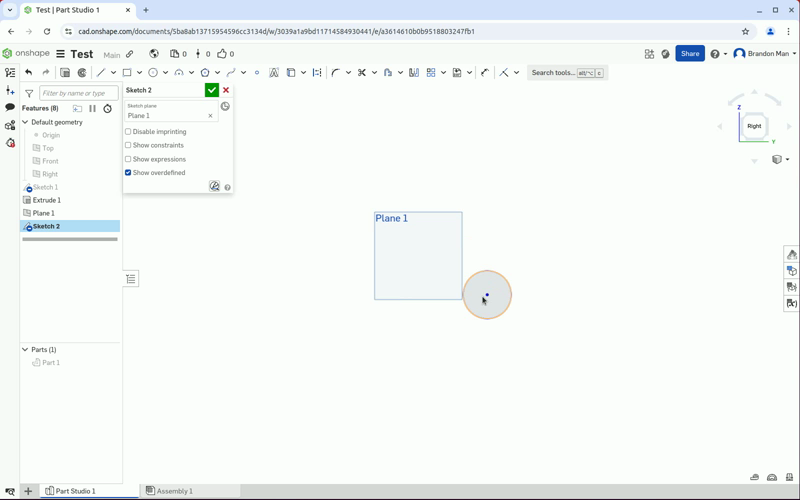
scroll(6)
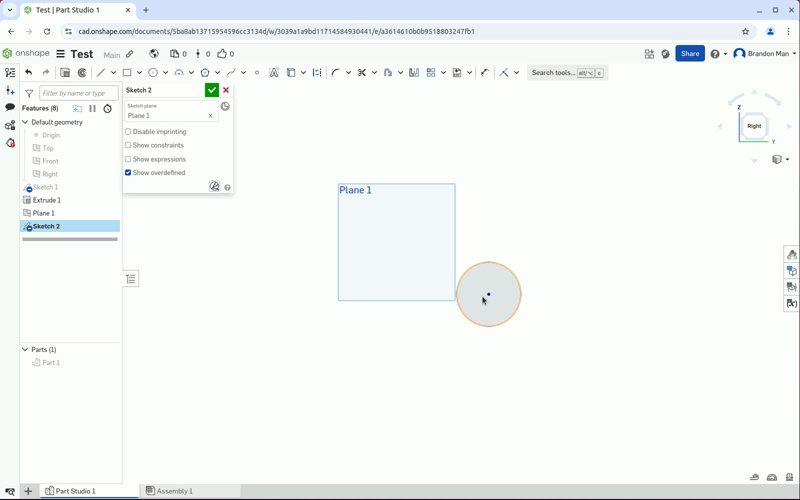
scroll(6)
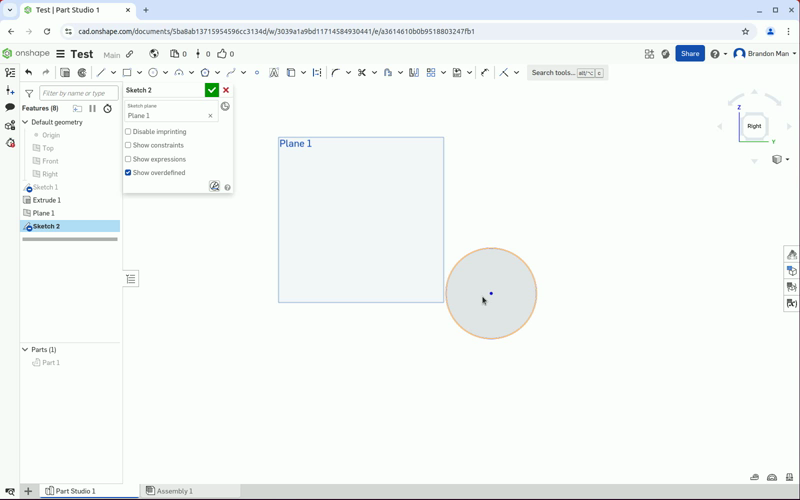
scroll(6)
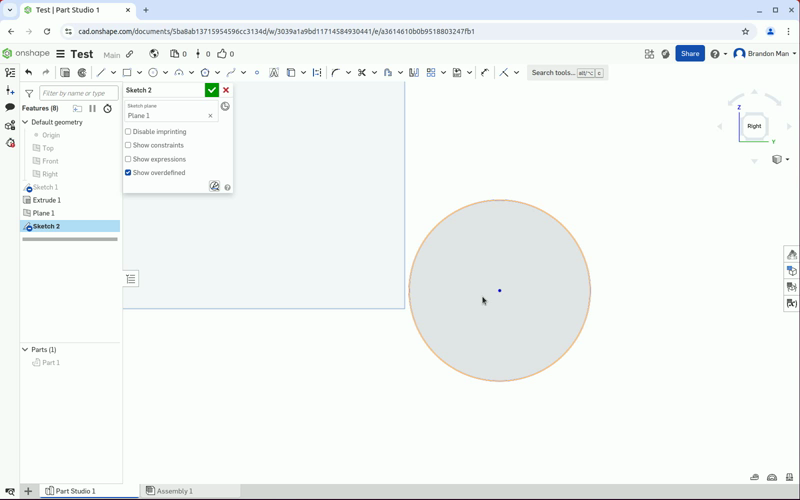
click(482, 296)
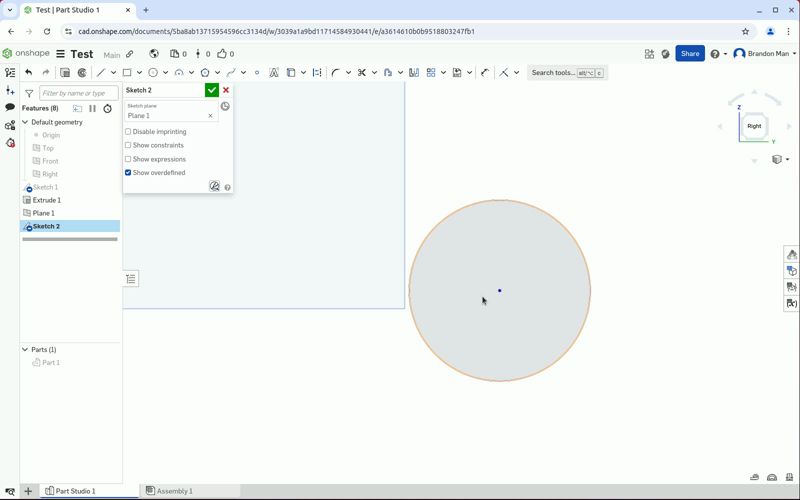
scroll(-6)
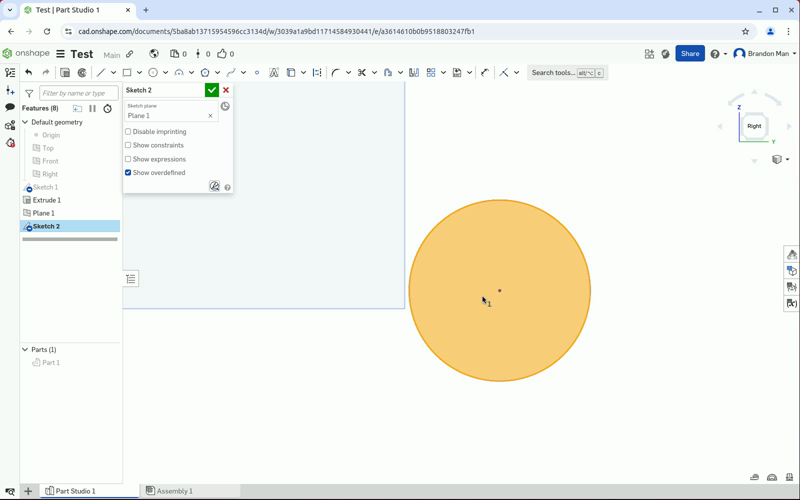
scroll(-6)
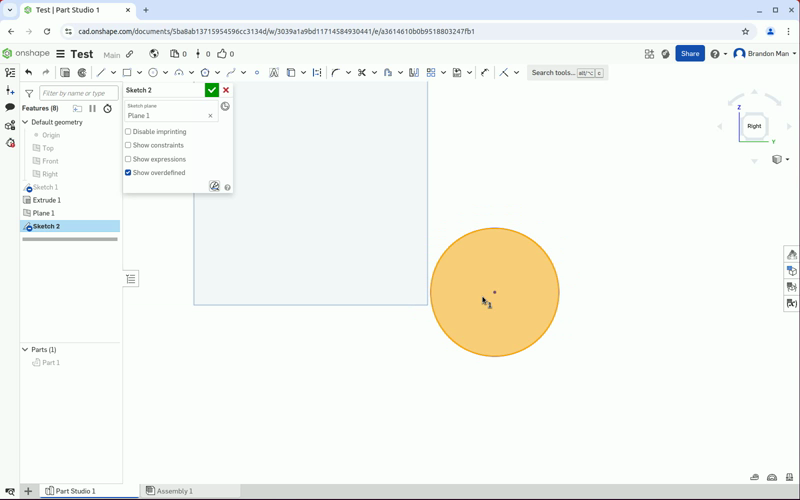
scroll(-6)
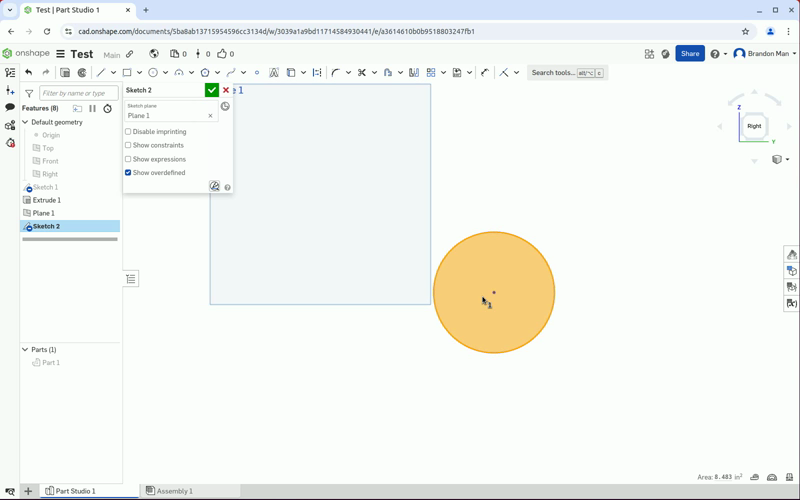
scroll(-6)
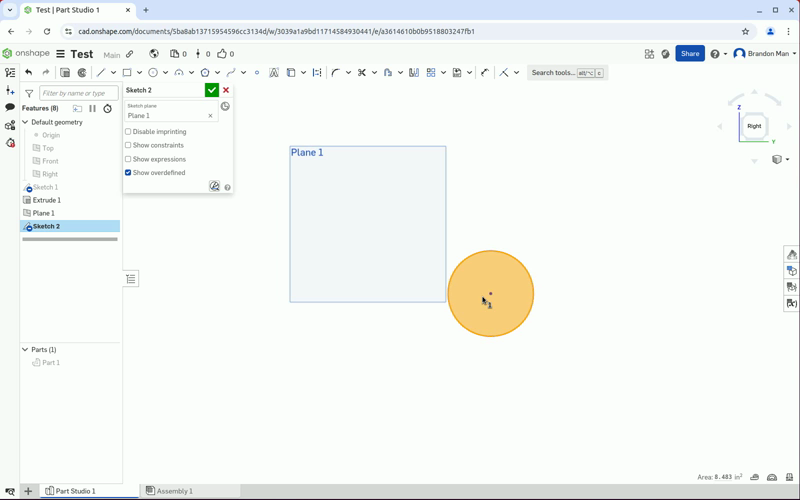
scroll(-6)
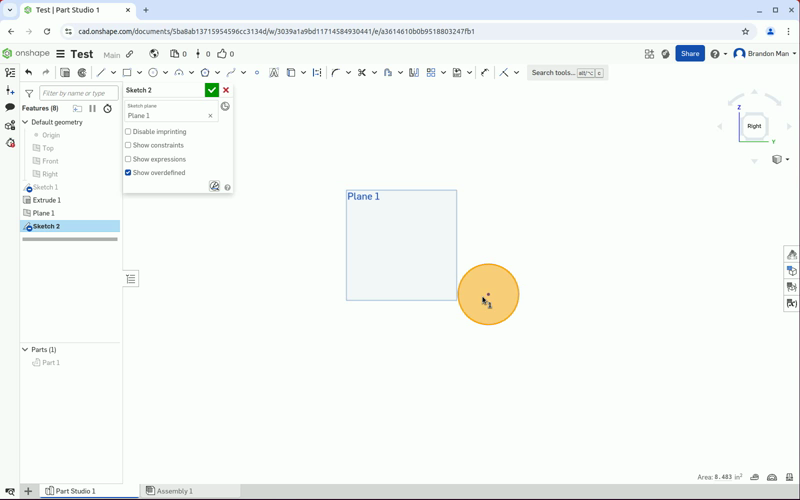
scroll(-6)
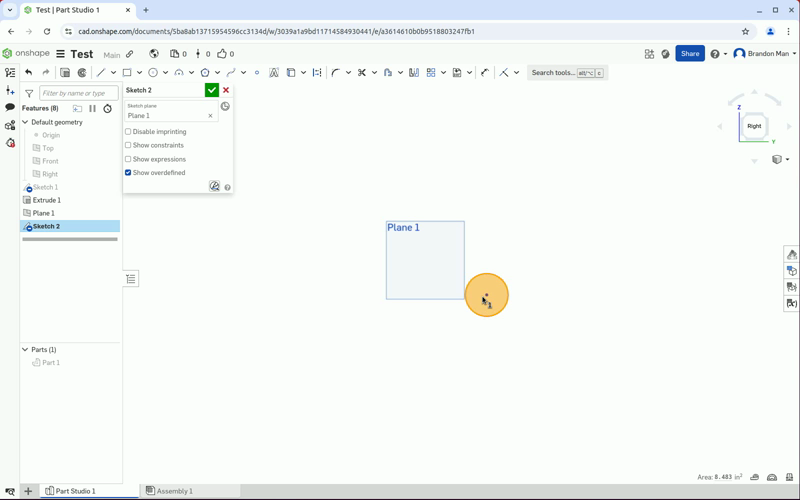
scroll(-6)
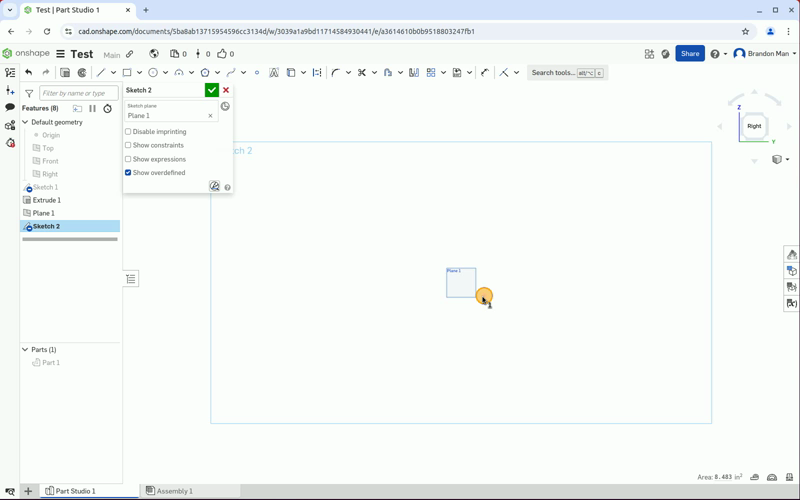
mouse_move(73, 352)
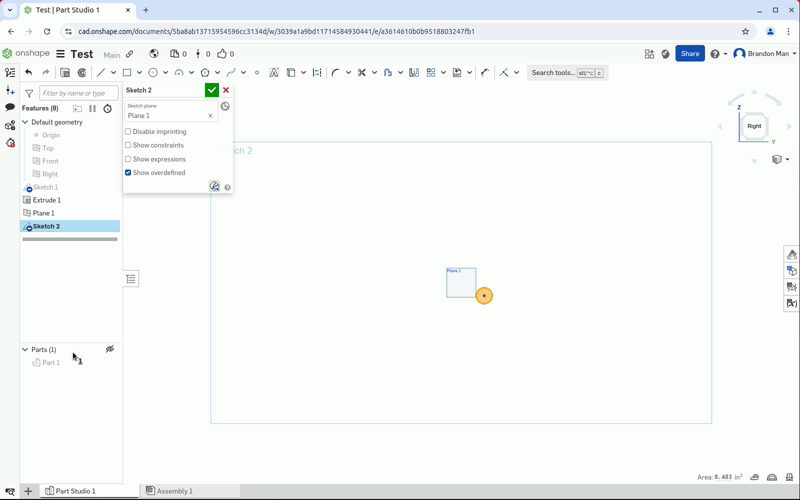
key(shift+y)
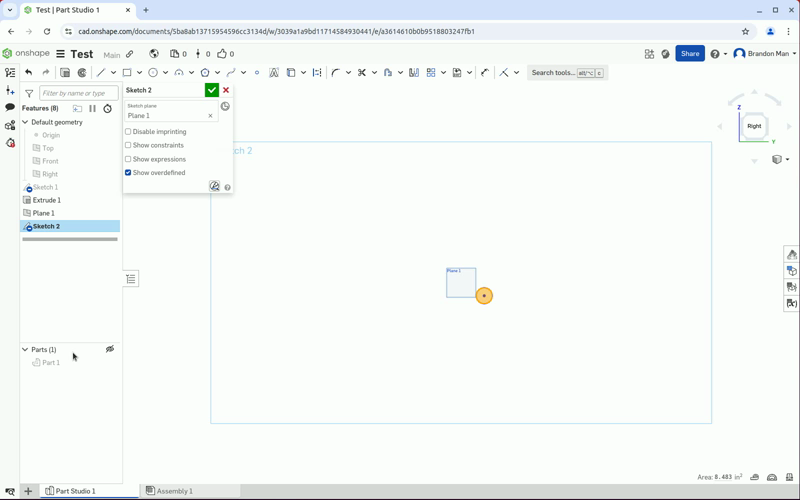
key(shift+e)
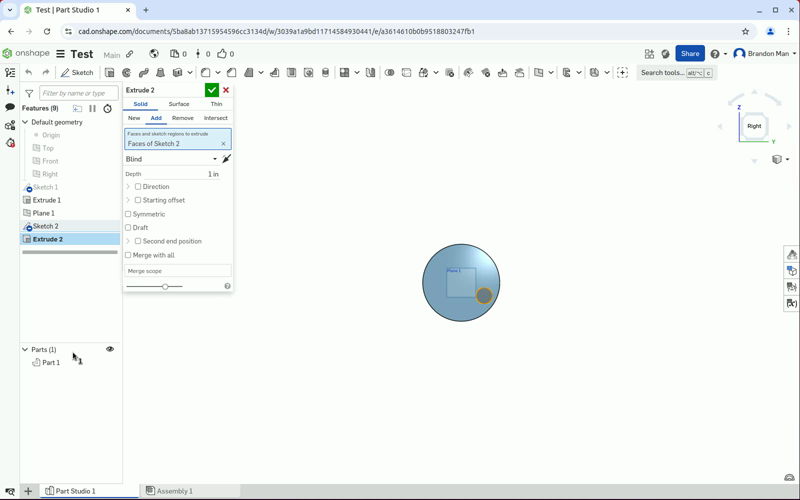
mouse_move(143, 106)
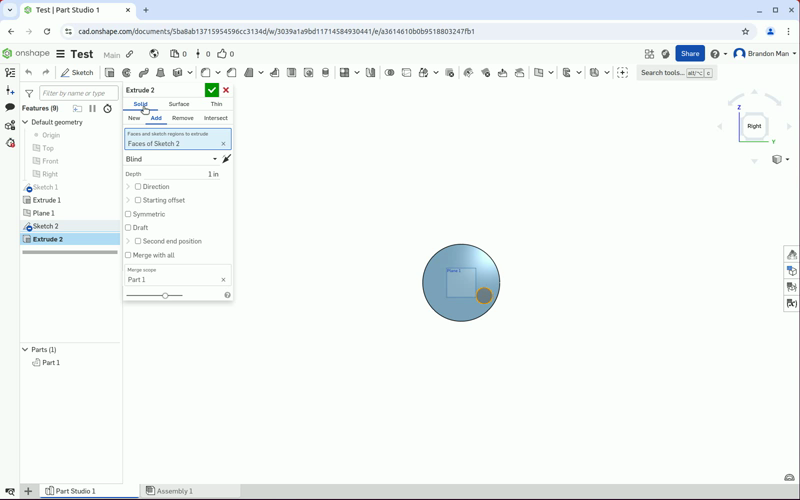
click(143, 106)
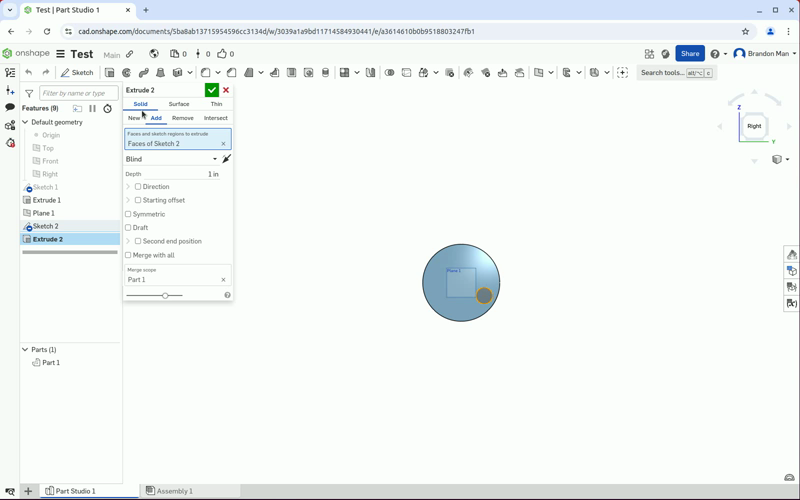
mouse_move(137, 120)
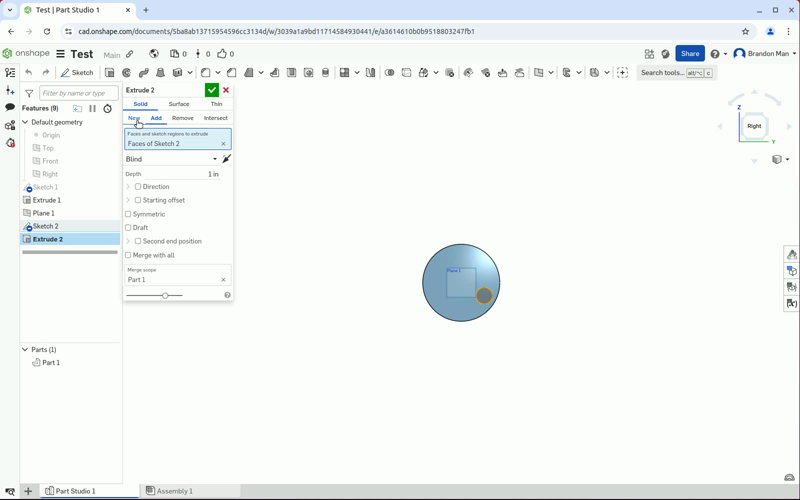
click(137, 120)
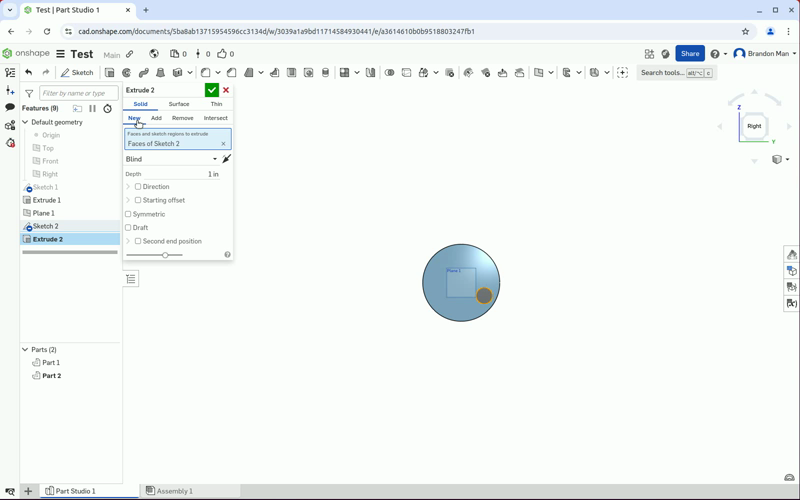
key(tab, 4)
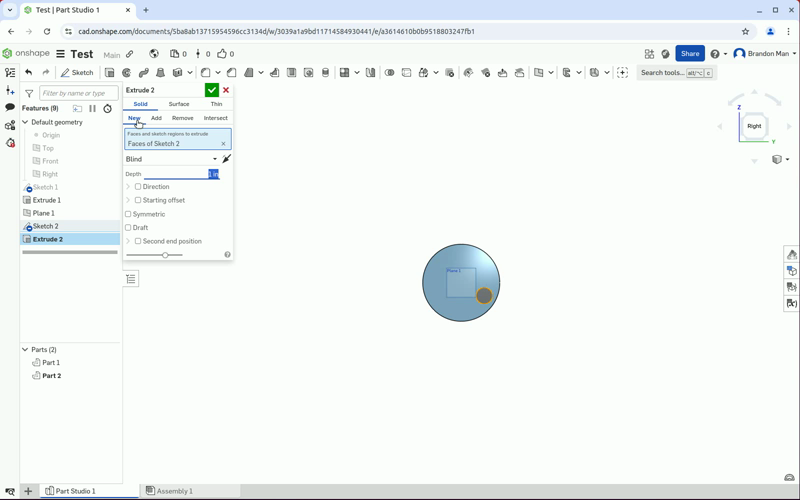
text(11.554)
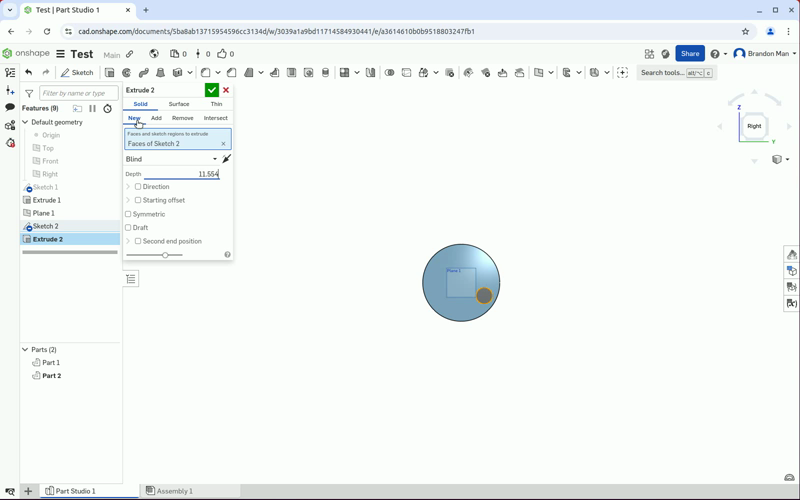
key(enter)
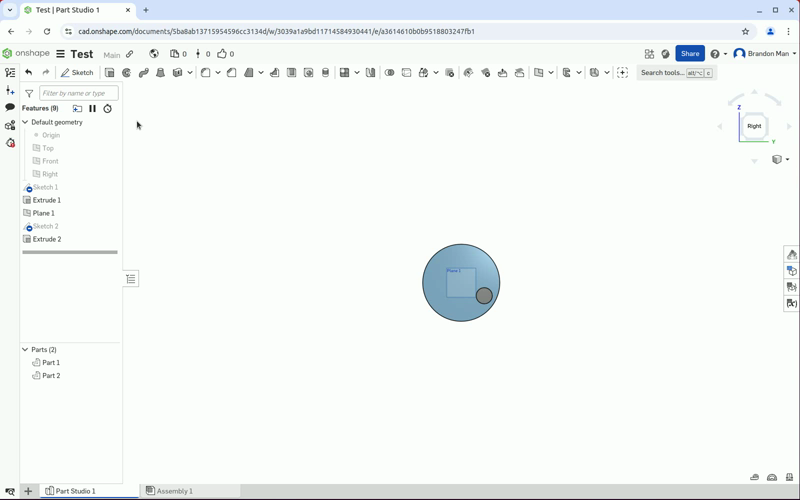
key(shift+h)
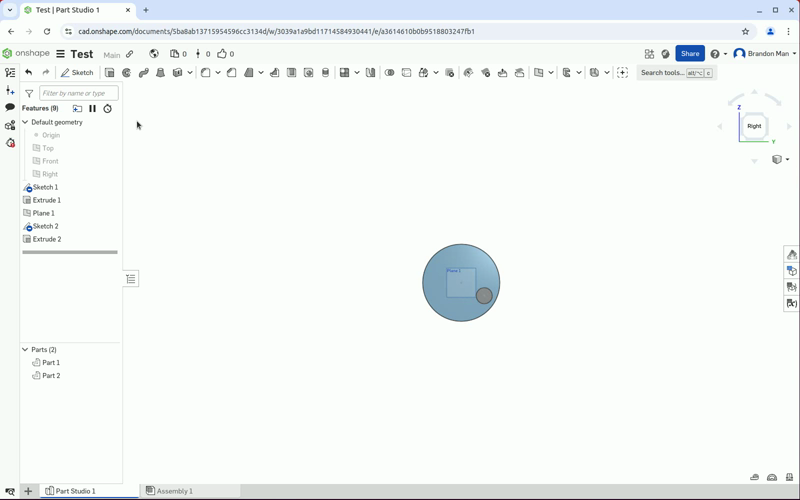
key(shift+h)
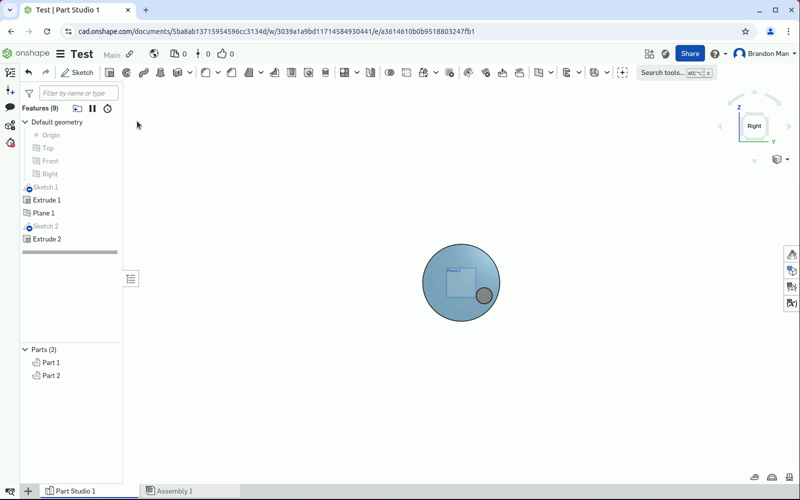
mouse_move(73, 189)
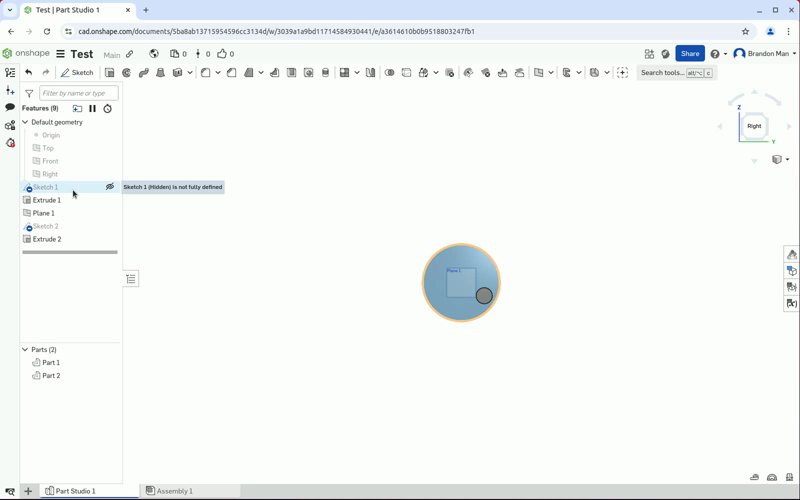
click(73, 189)
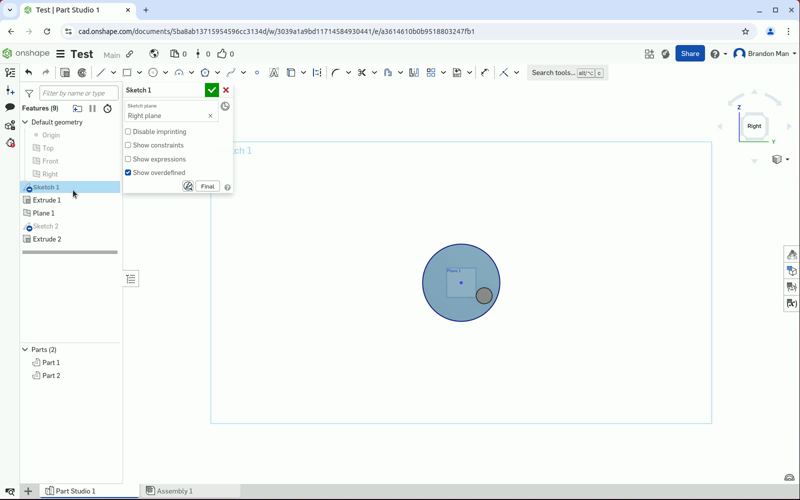
mouse_move(229, 92)
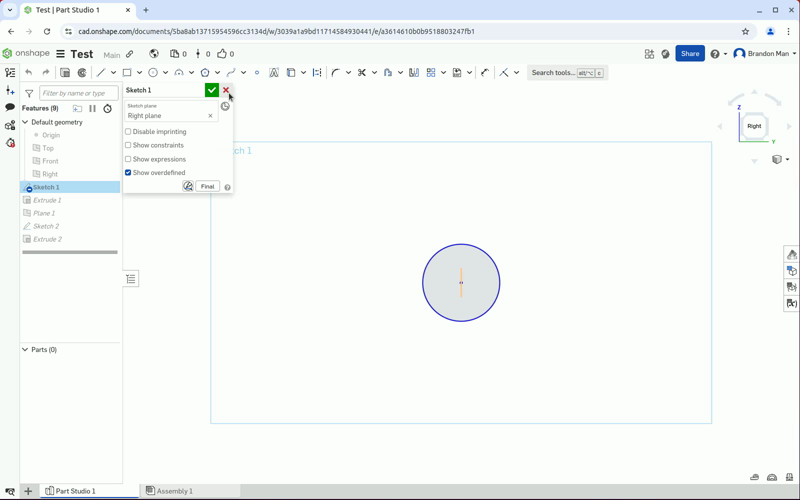
click(229, 92)
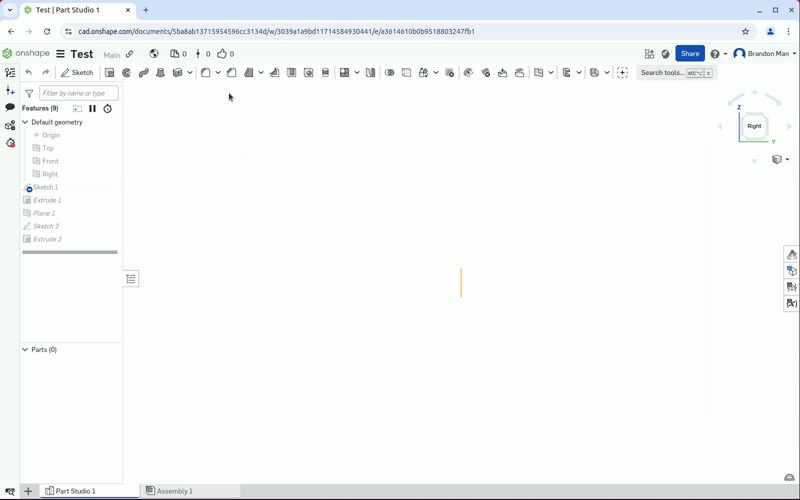
key(shift+s)
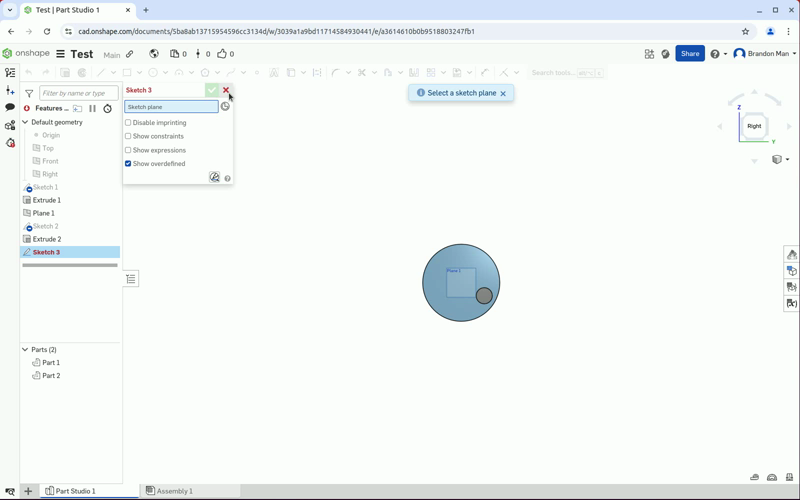
mouse_move(73, 215)
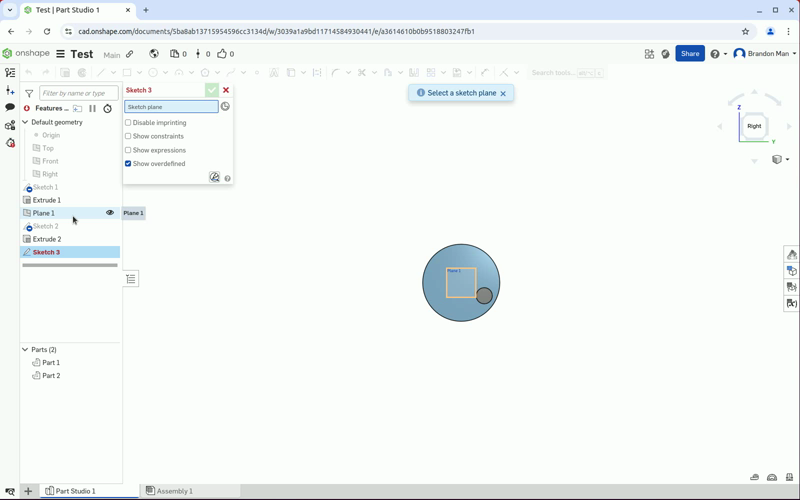
click(73, 215)
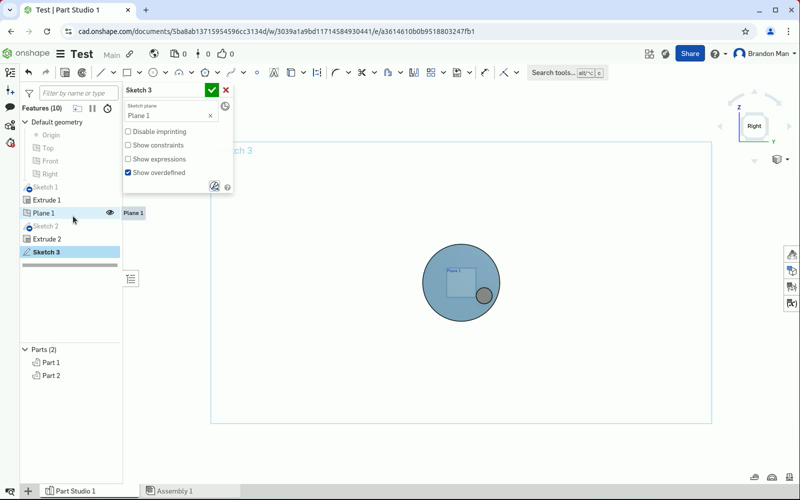
mouse_move(73, 352)
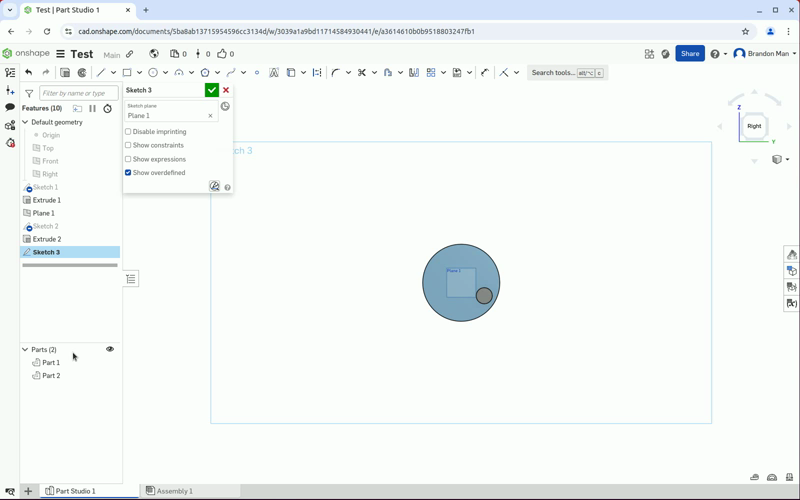
key(y)
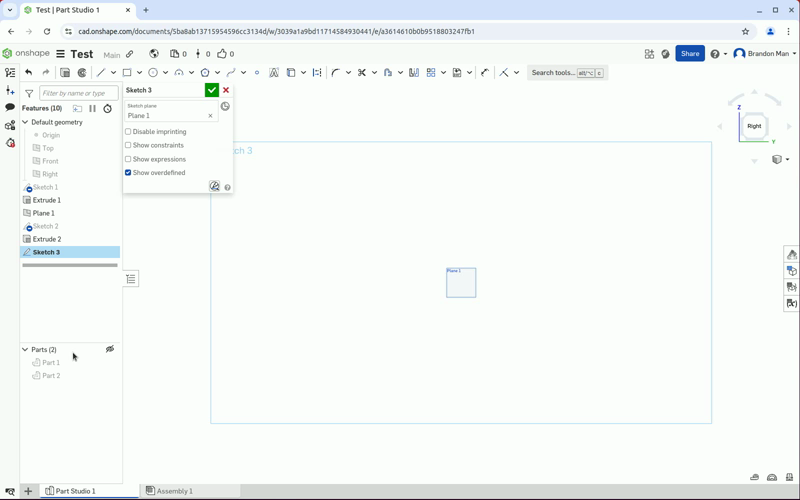
key(c)
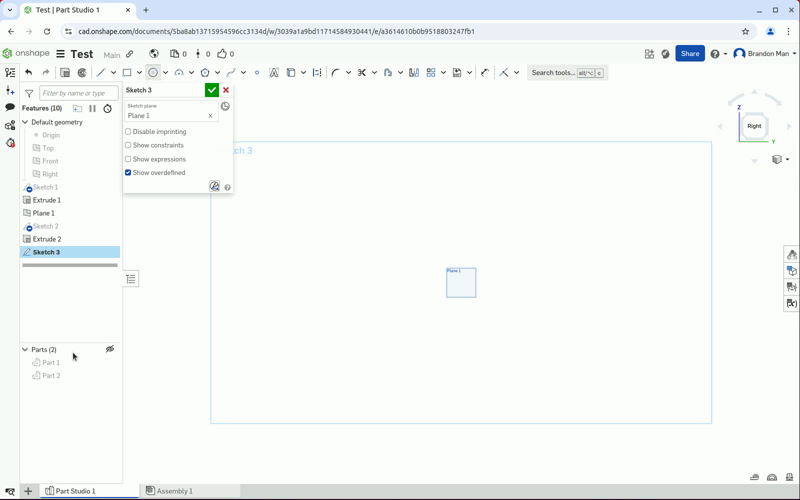
key_down(shift)
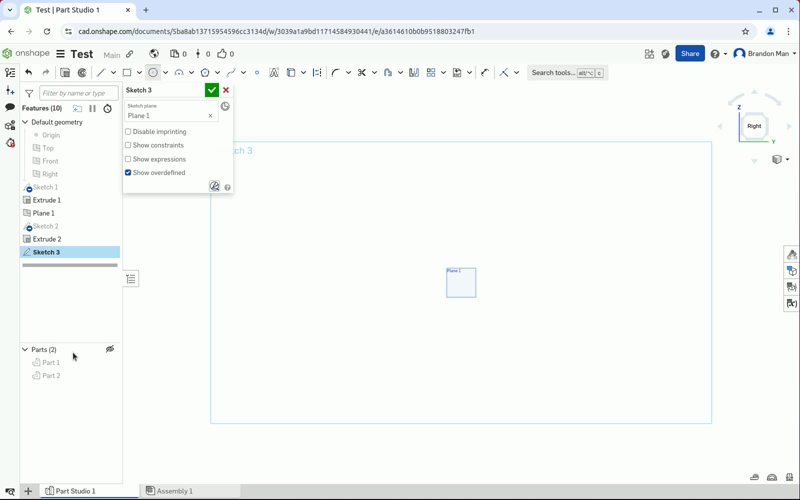
mouse_move(438, 295)
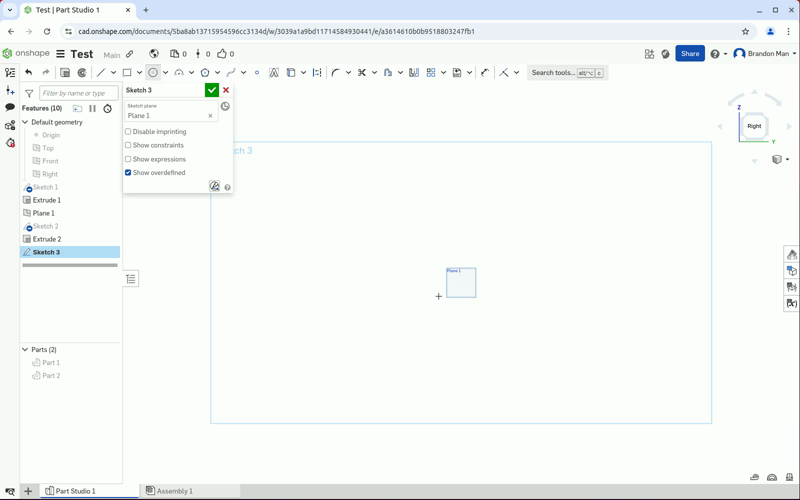
click(438, 295)
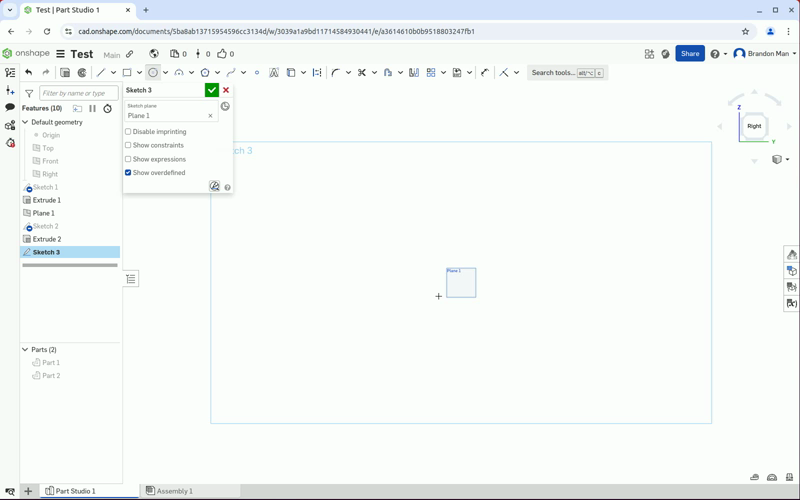
key_up(shift)
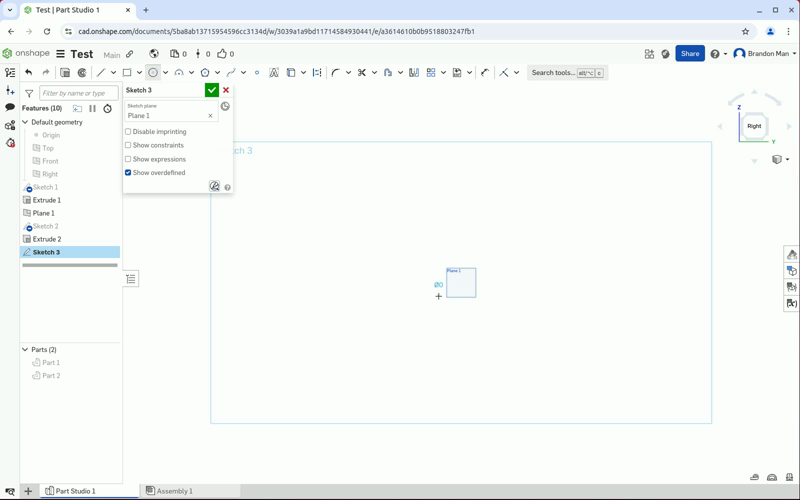
mouse_move(446, 295)
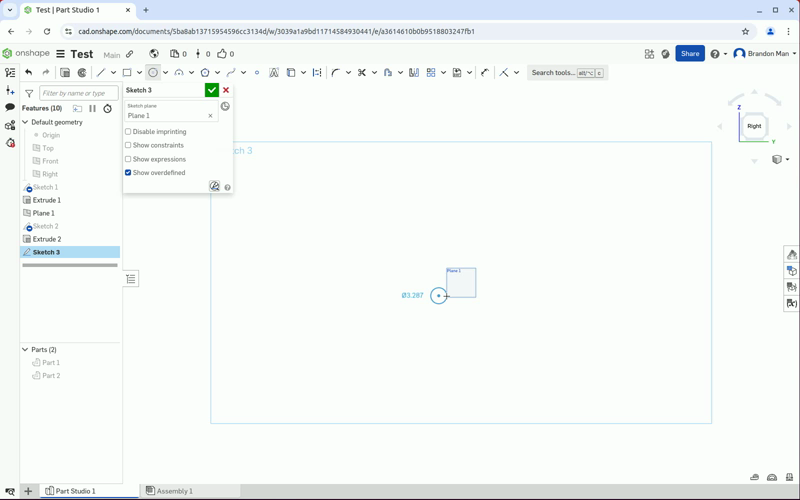
click(446, 295)
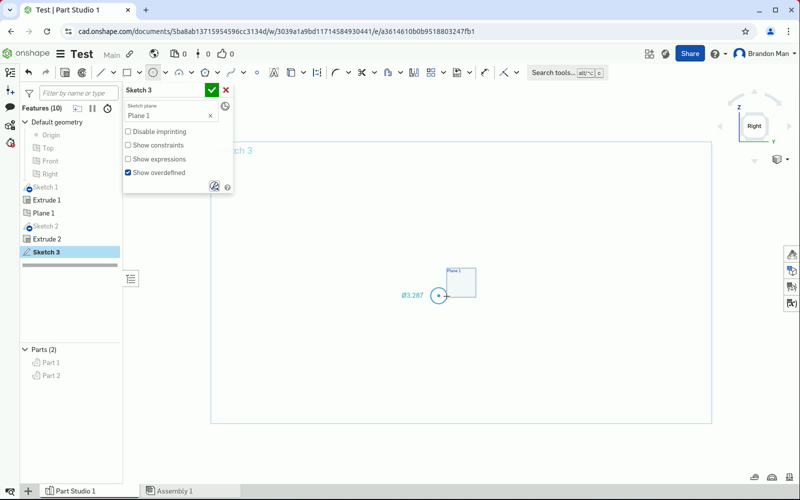
key(esc)
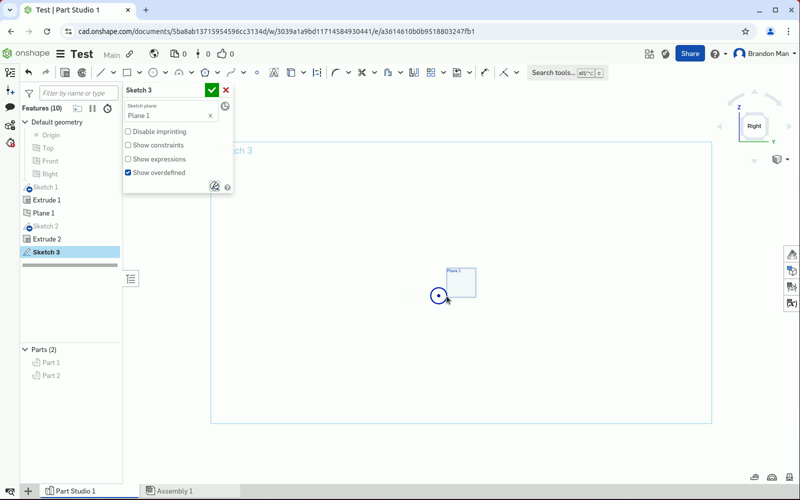
mouse_move(431, 293)
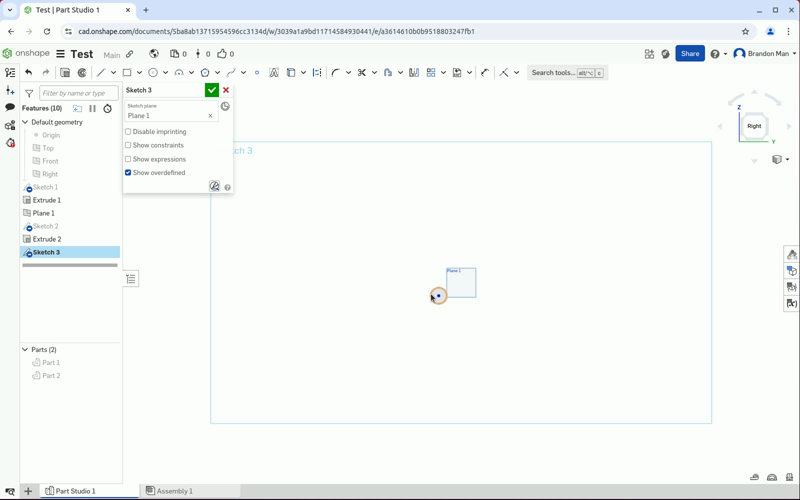
scroll(6)
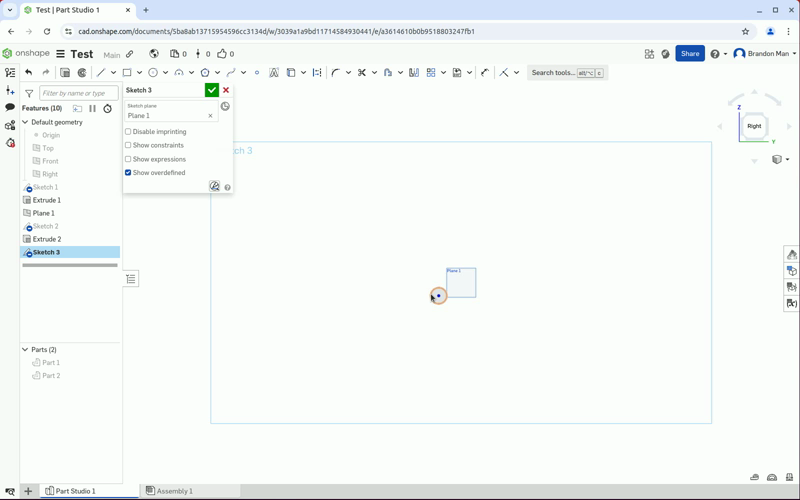
scroll(6)
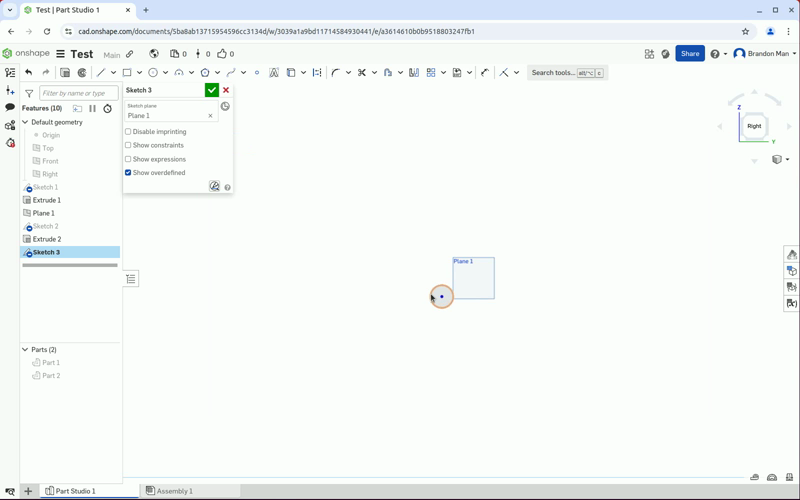
scroll(6)
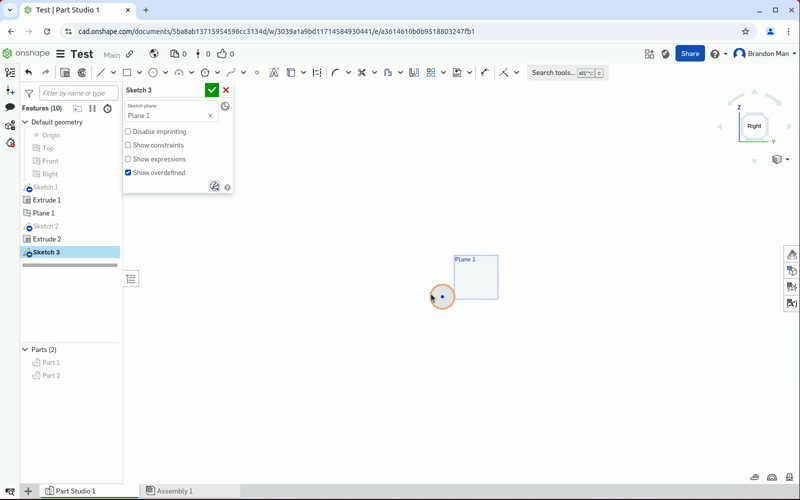
scroll(6)
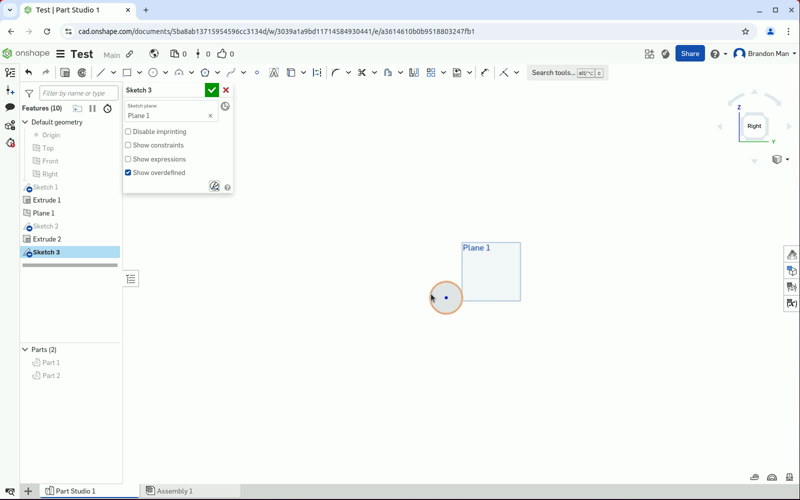
scroll(6)
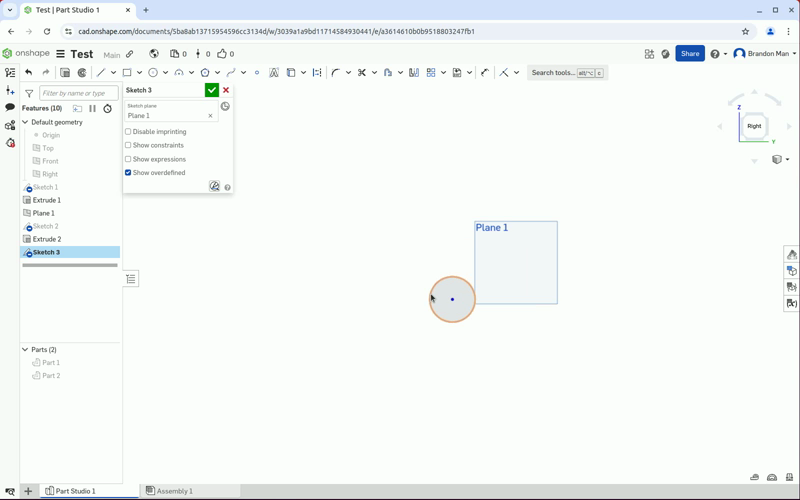
scroll(6)
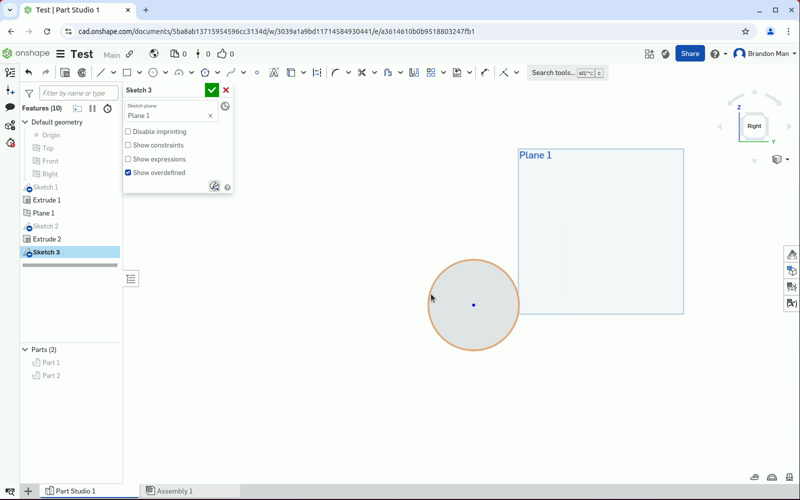
scroll(6)
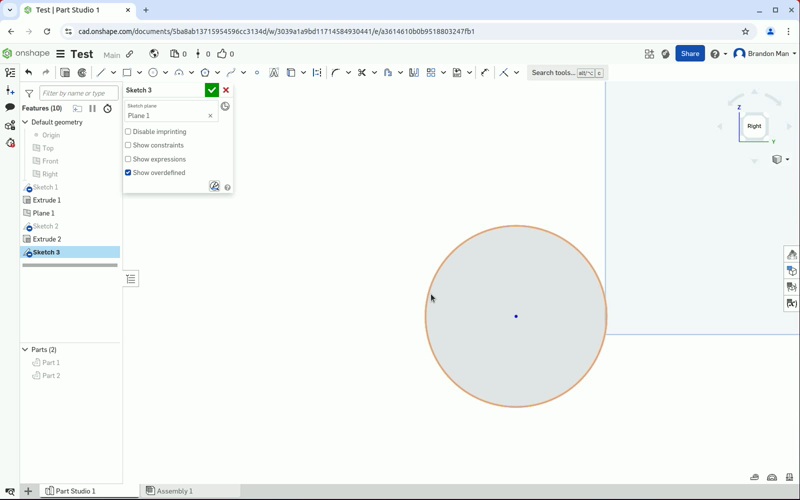
click(431, 293)
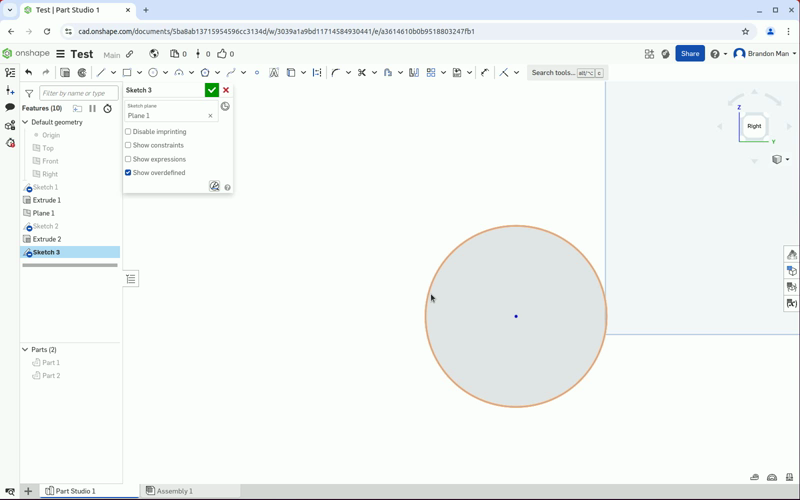
scroll(-6)
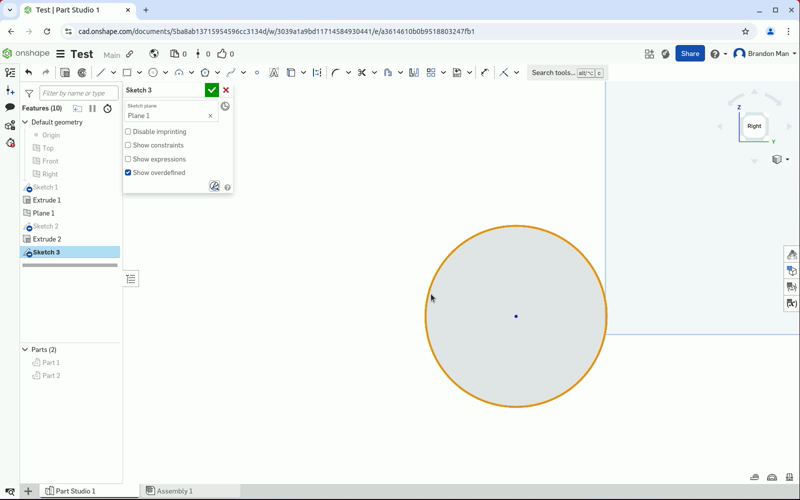
scroll(-6)
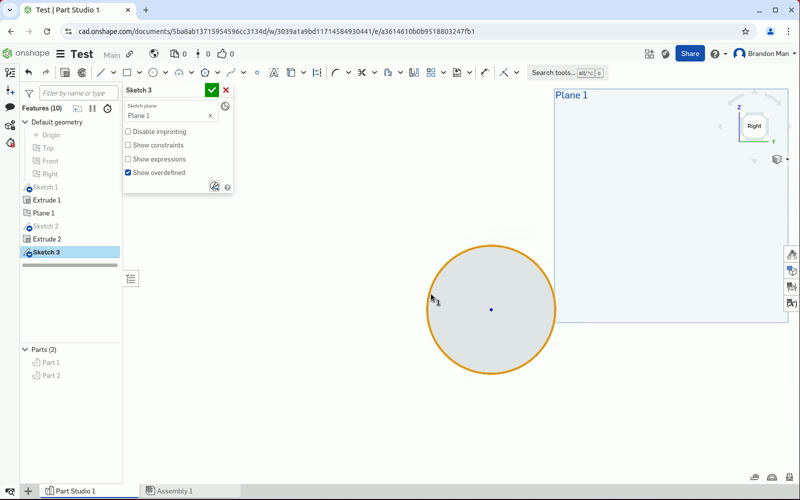
scroll(-6)
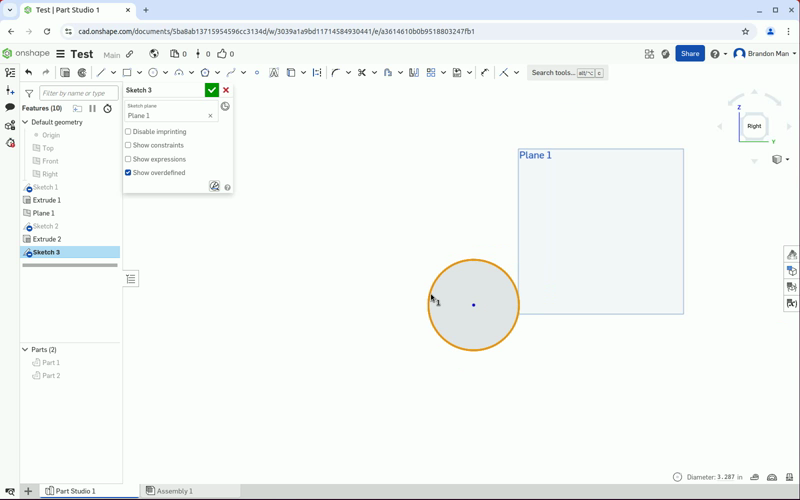
scroll(-6)
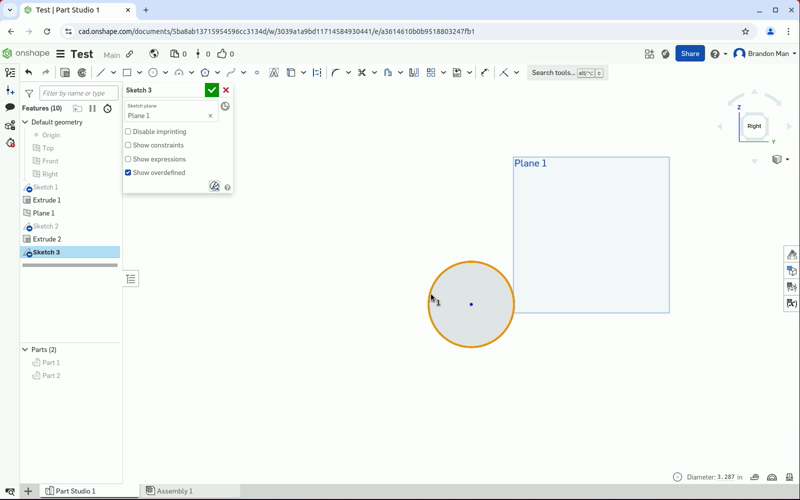
scroll(-6)
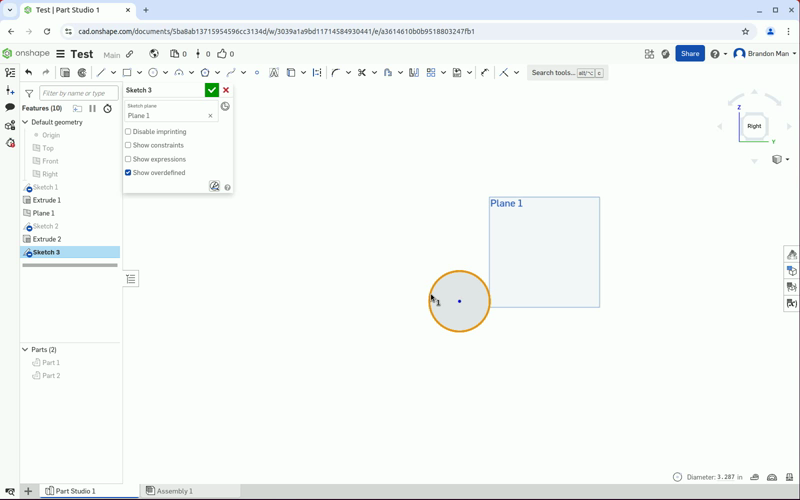
scroll(-6)
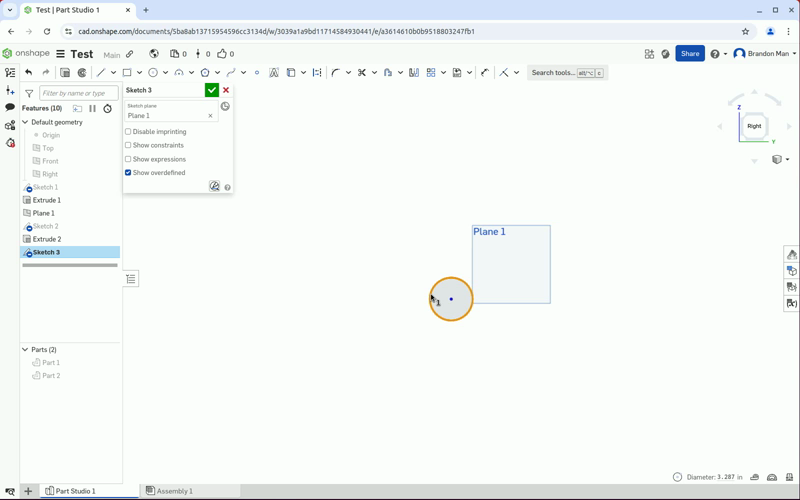
scroll(-6)
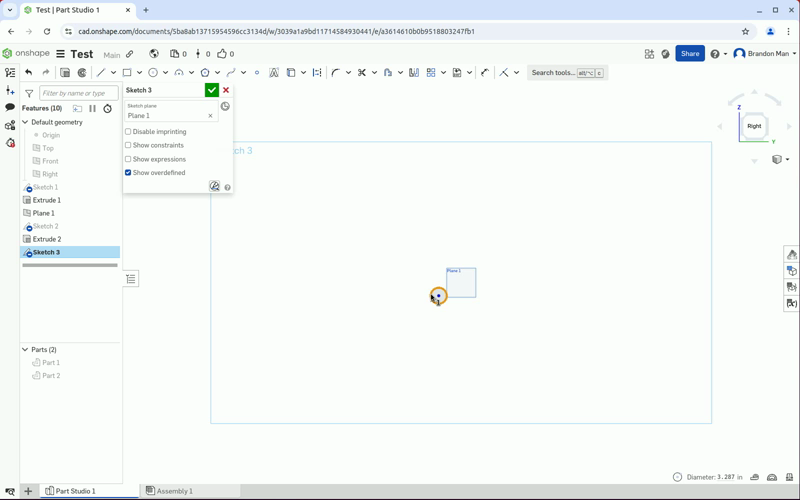
mouse_move(73, 352)
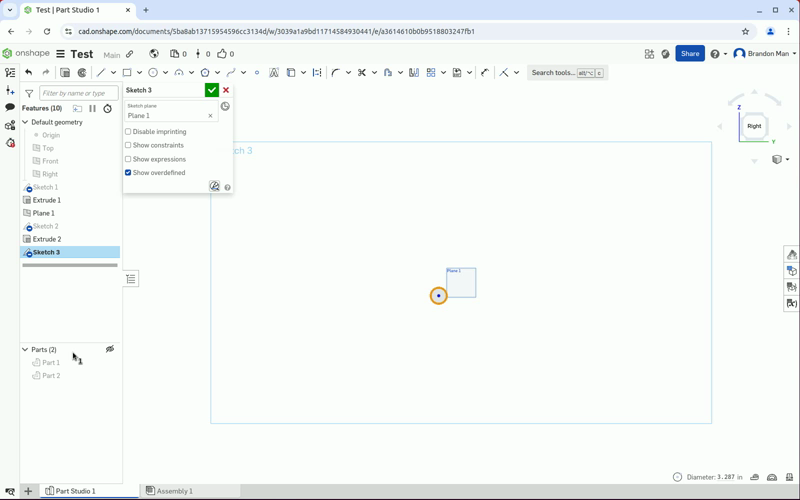
key(shift+y)
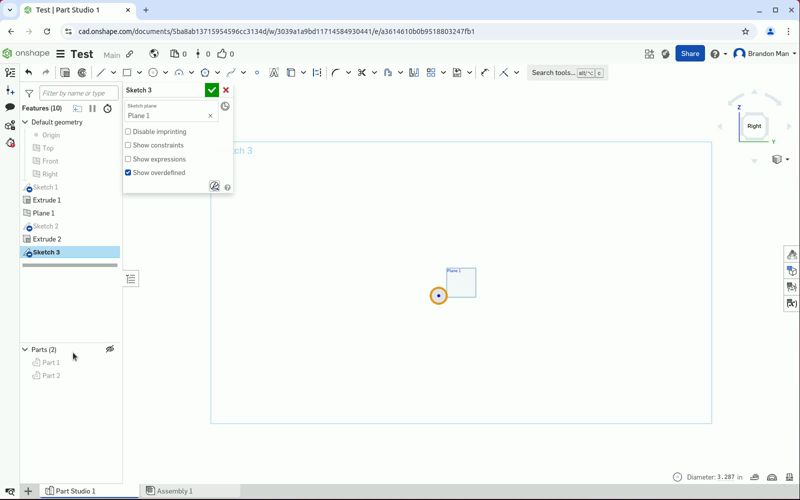
key(shift+e)
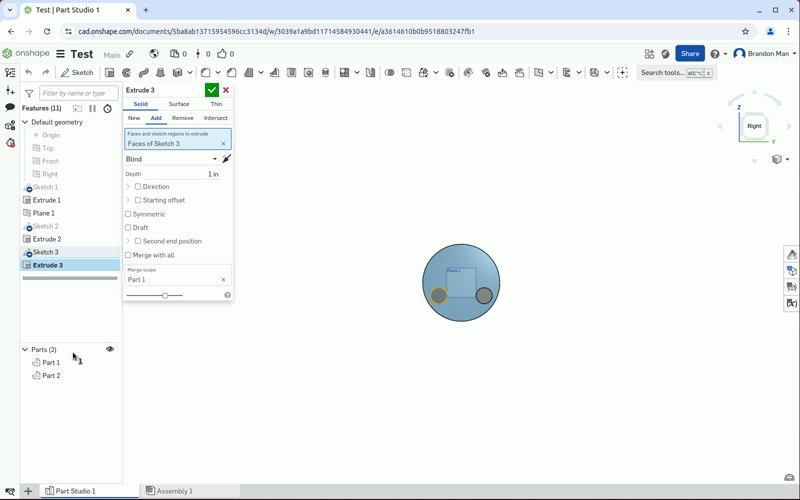
mouse_move(143, 106)
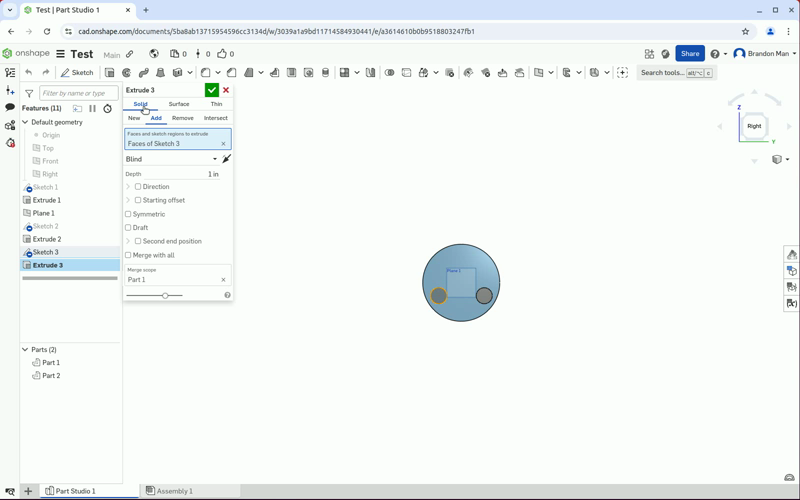
click(143, 106)
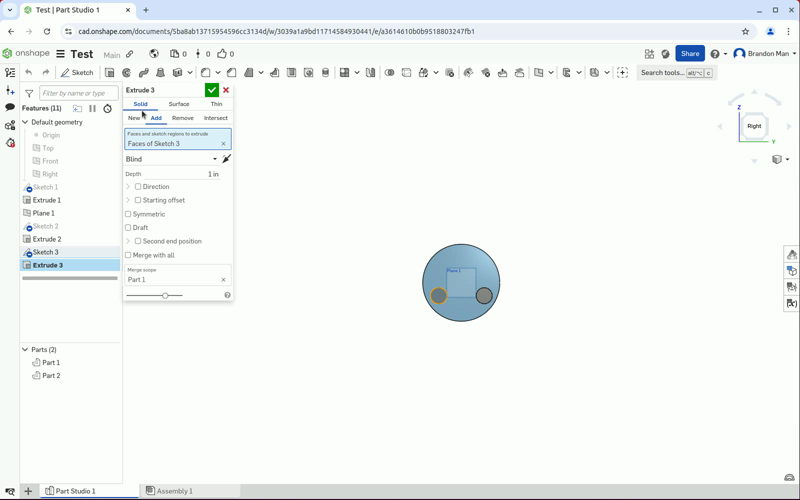
mouse_move(137, 120)
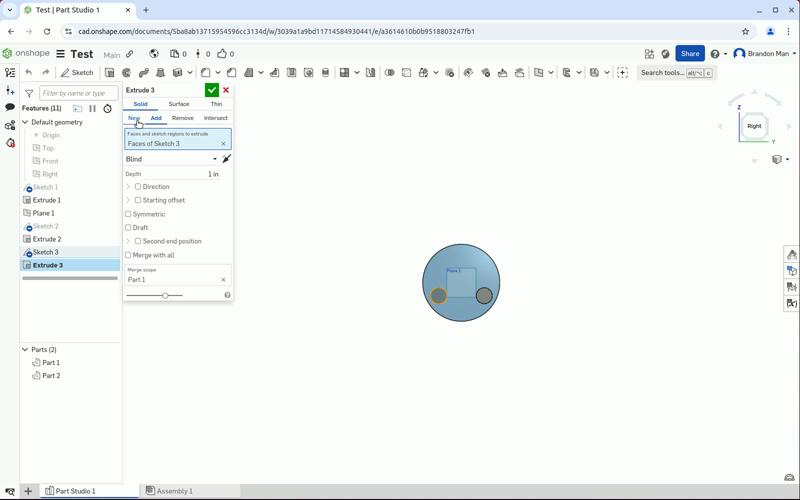
click(137, 120)
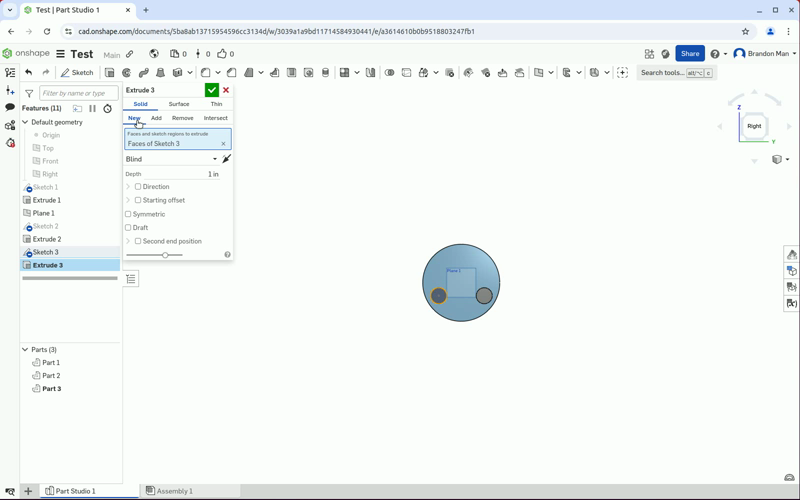
key(tab, 4)
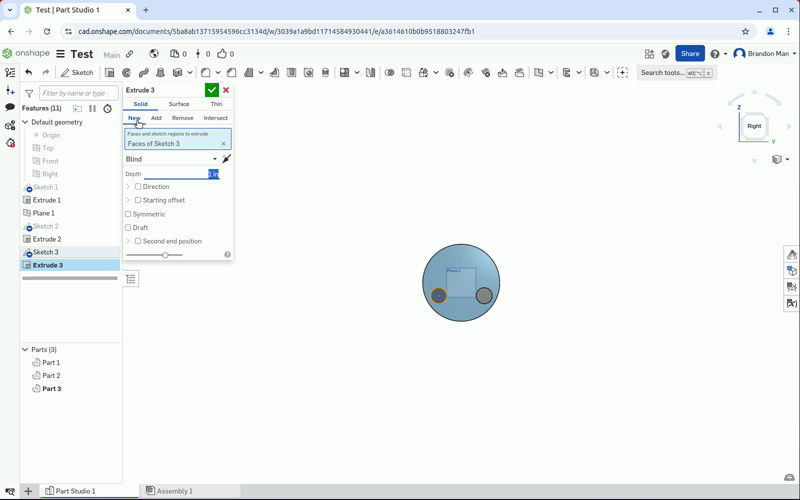
text(11.554)
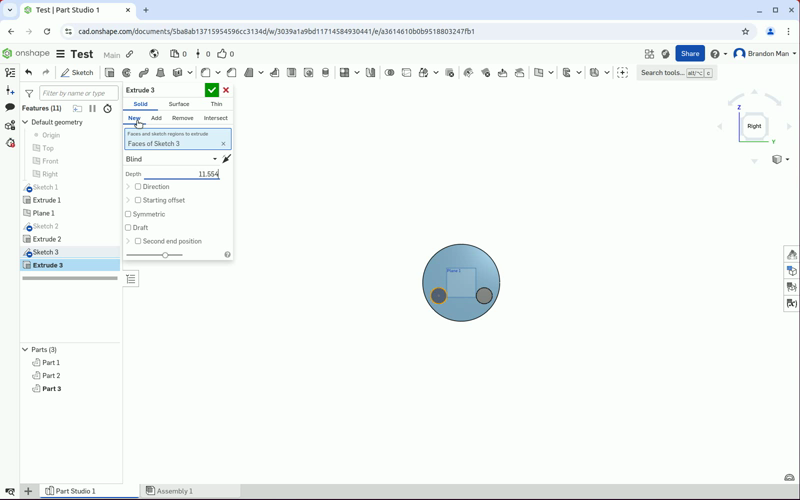
key(enter)
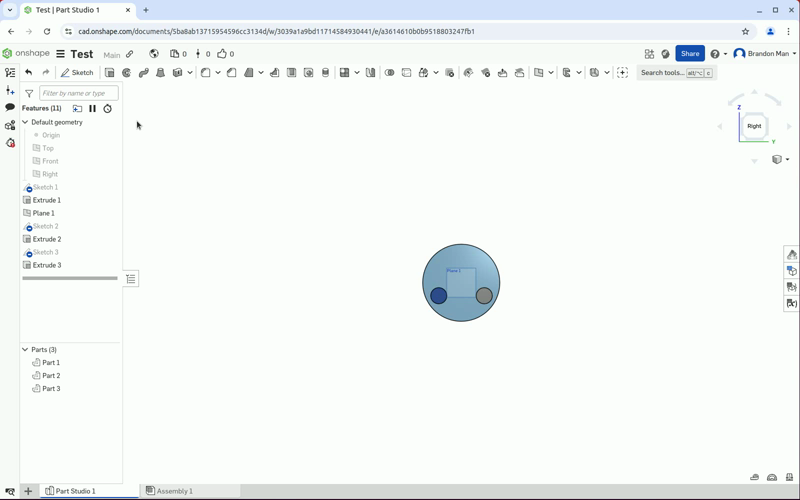
key(shift+h)
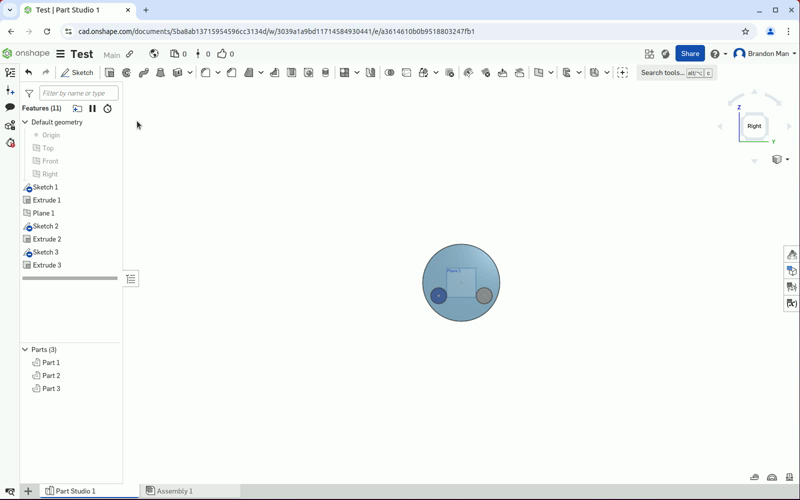
key(shift+h)
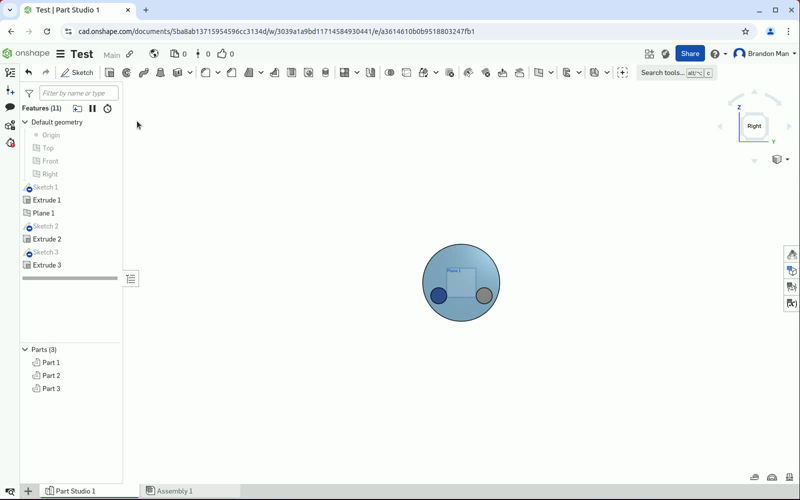
mouse_move(73, 189)
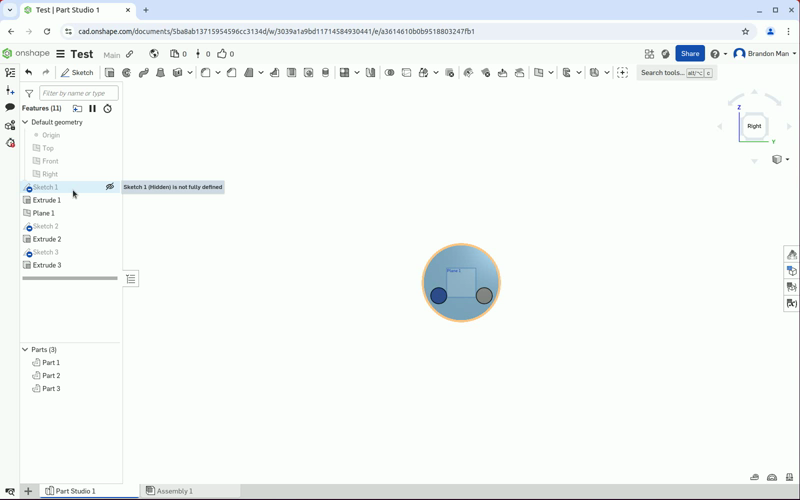
click(73, 189)
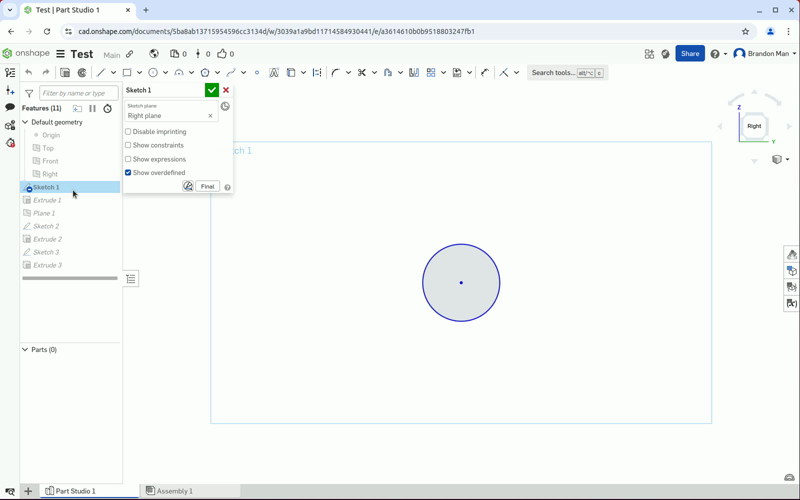
mouse_move(229, 92)
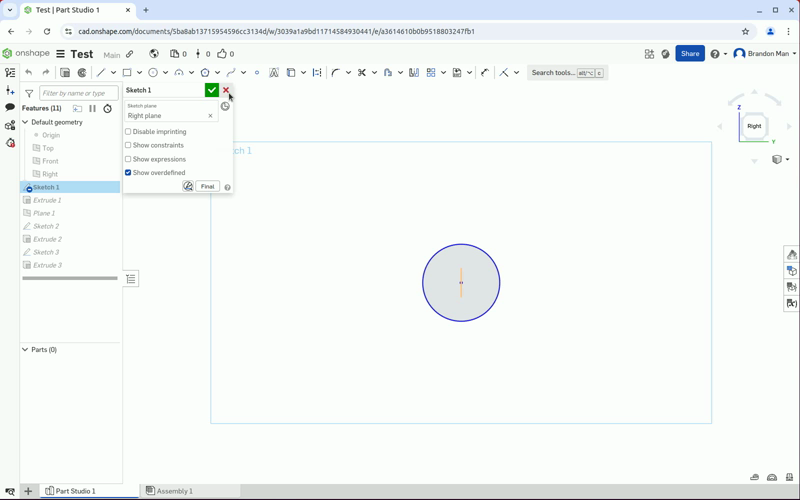
click(229, 92)
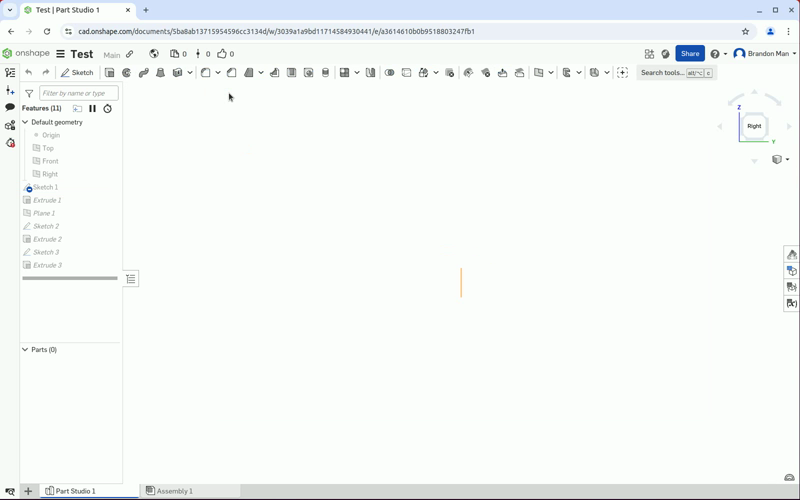
key(shift+s)
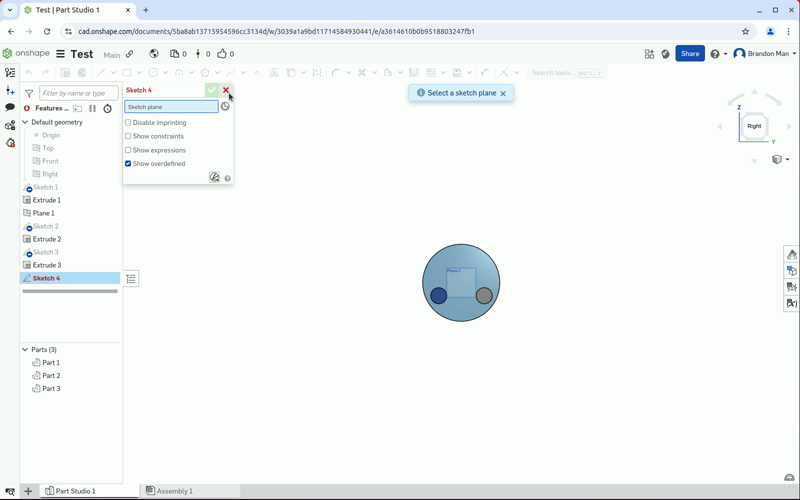
mouse_move(73, 215)
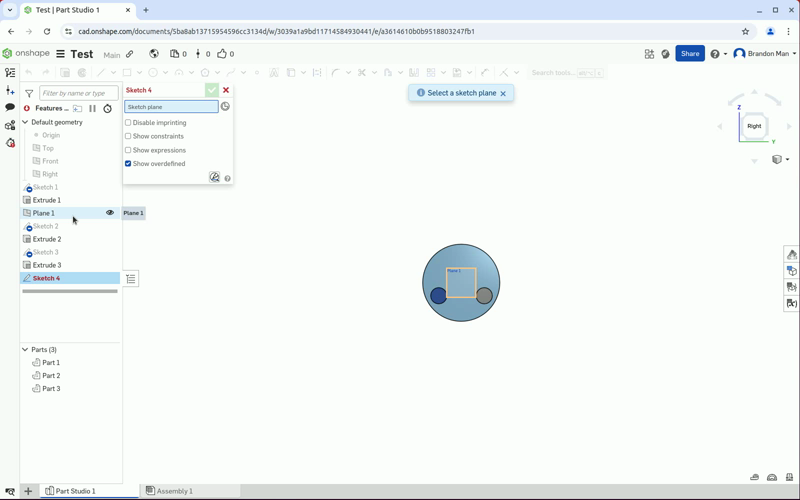
click(73, 215)
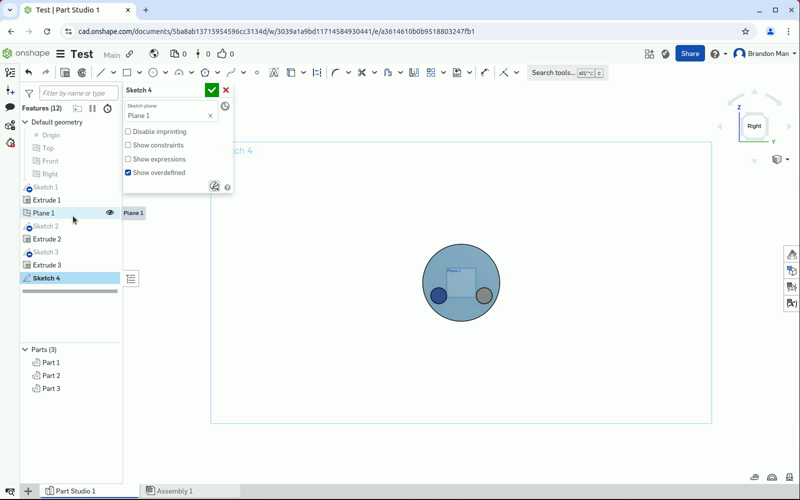
mouse_move(73, 352)
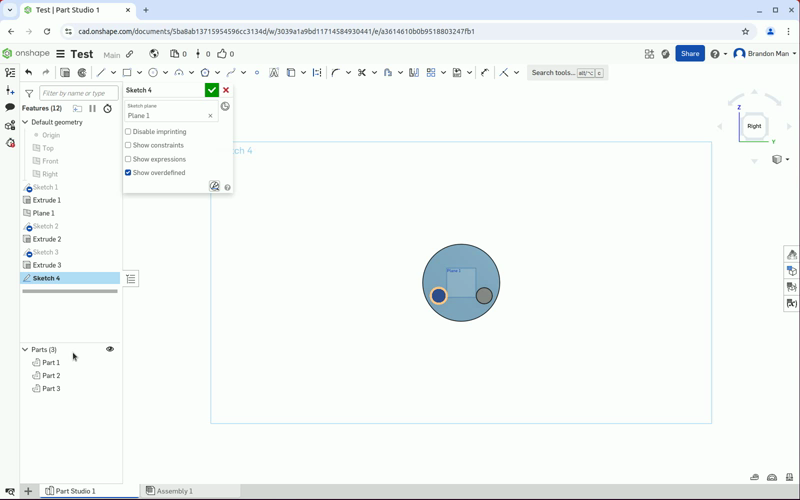
key(y)
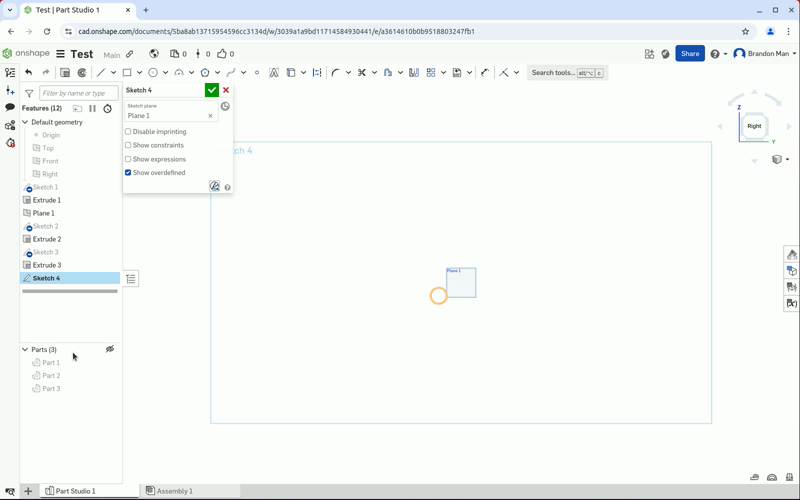
key(l)
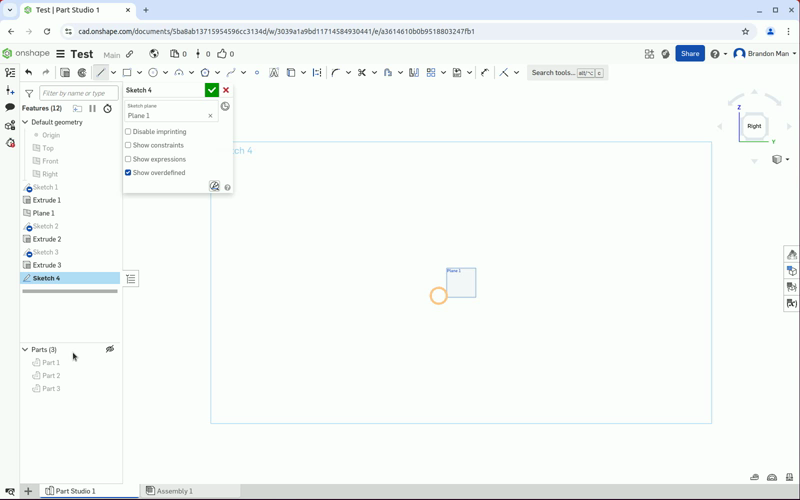
key_down(shift)
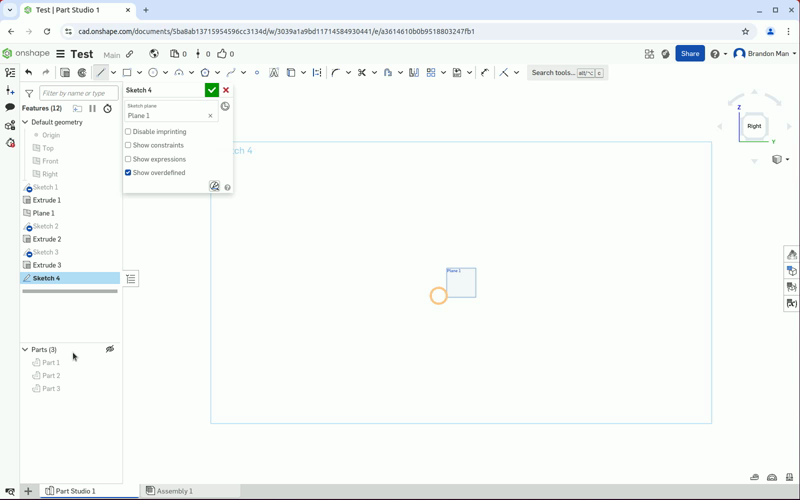
mouse_move(460, 264)
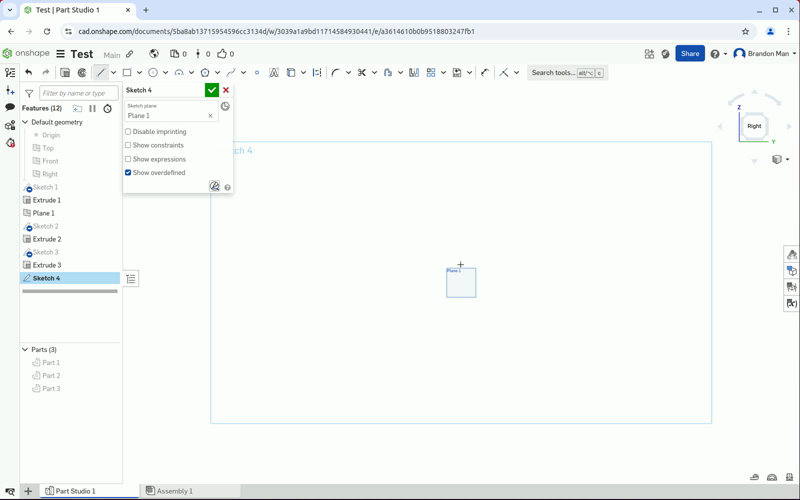
click(460, 264)
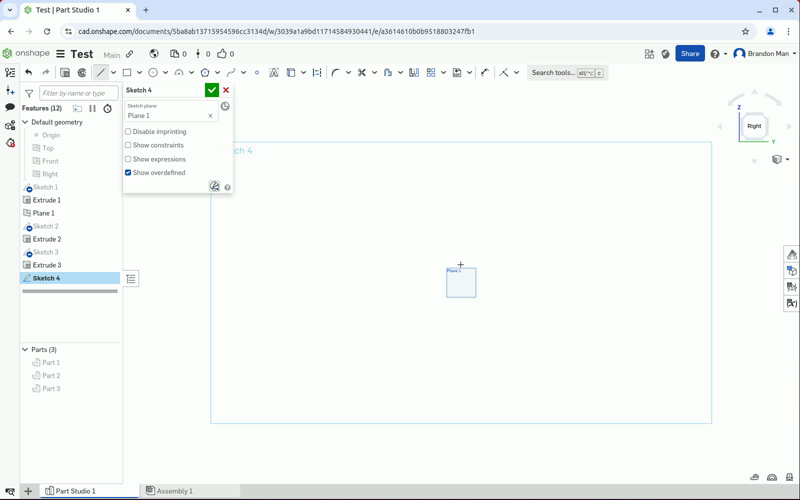
key_up(shift)
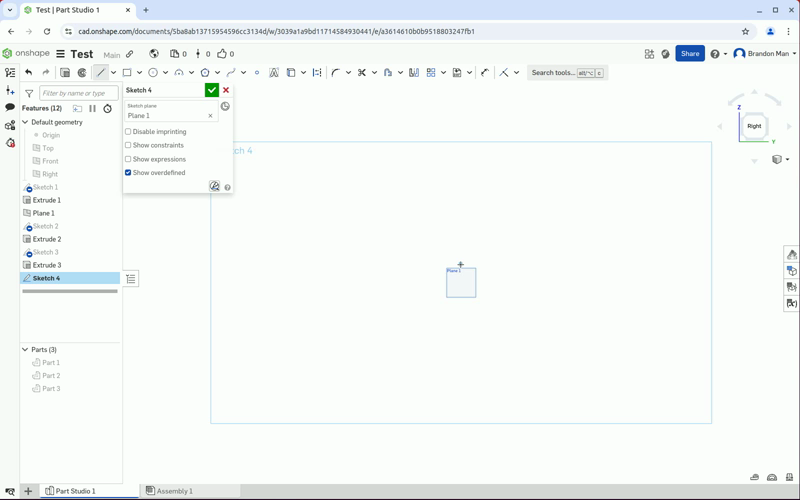
key_down(shift)
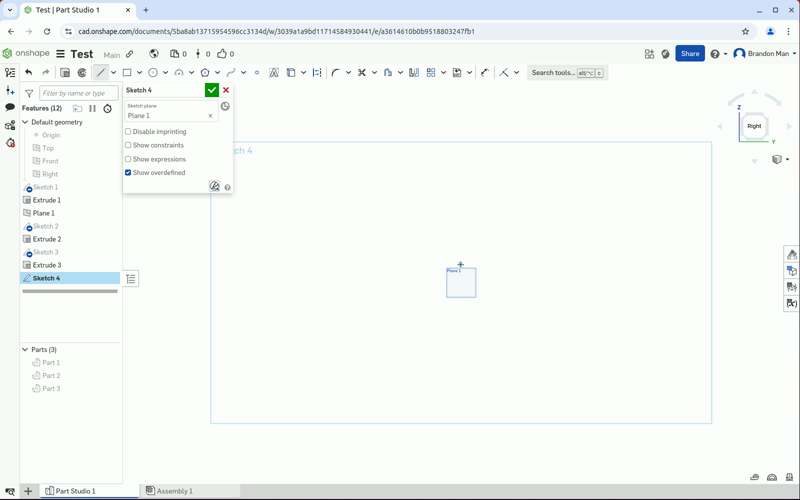
mouse_move(490, 264)
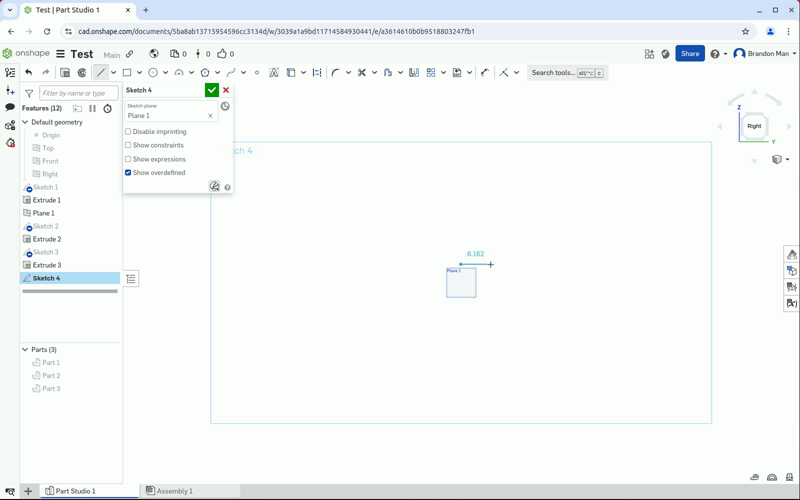
mouse_move(460, 255)
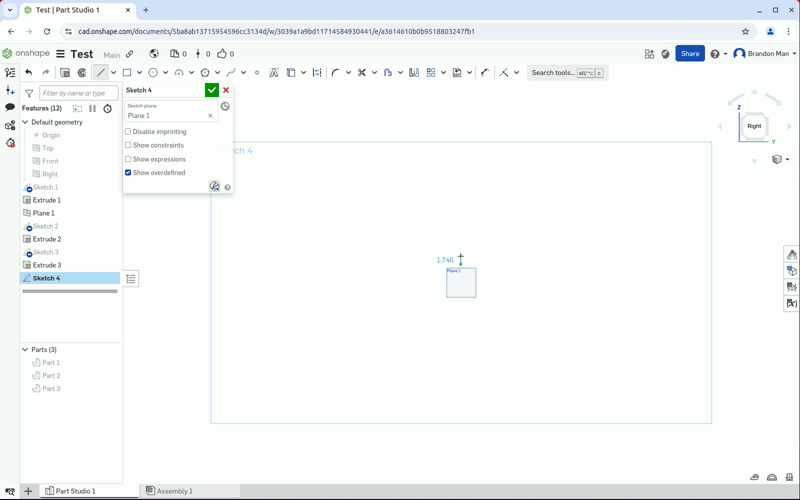
click(460, 255)
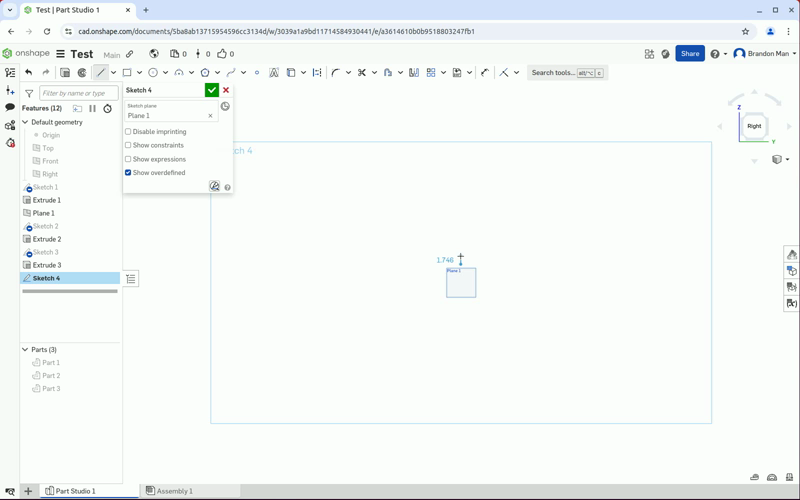
key_up(shift)
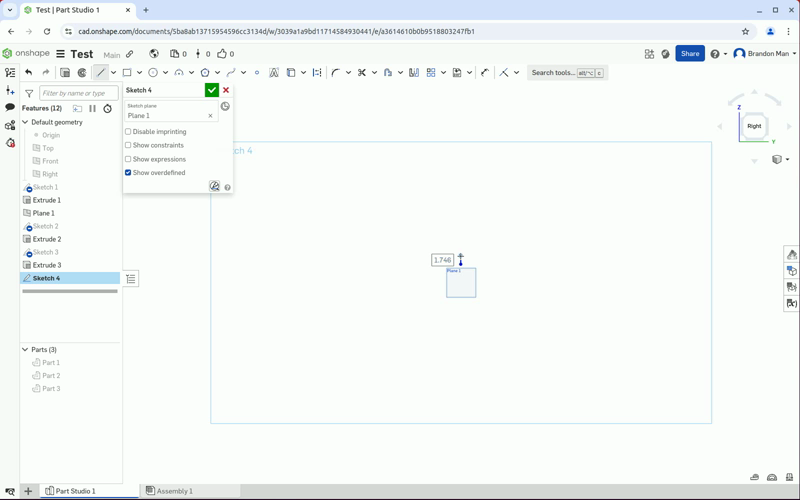
key_down(shift)
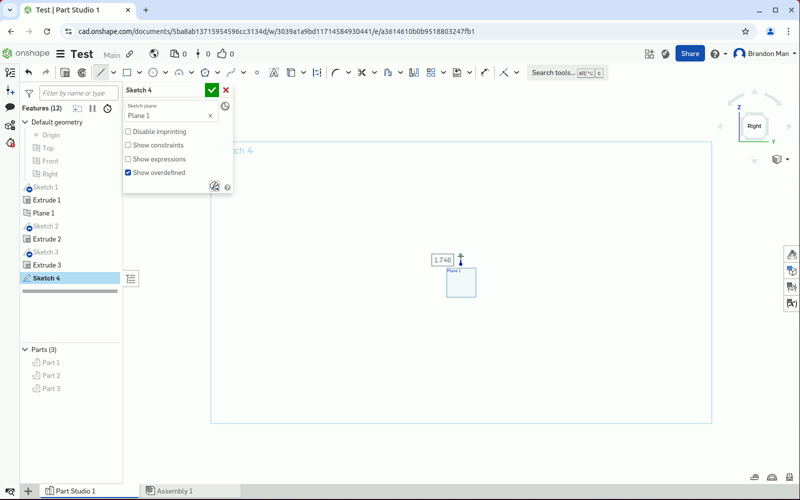
mouse_move(490, 255)
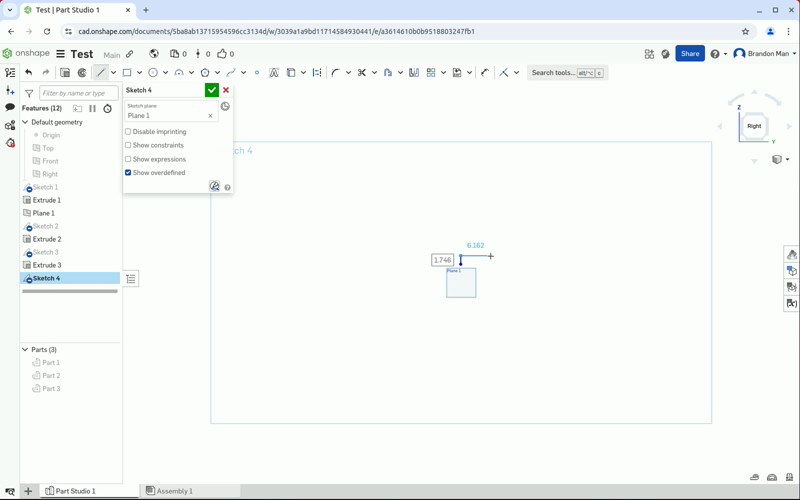
mouse_move(468, 255)
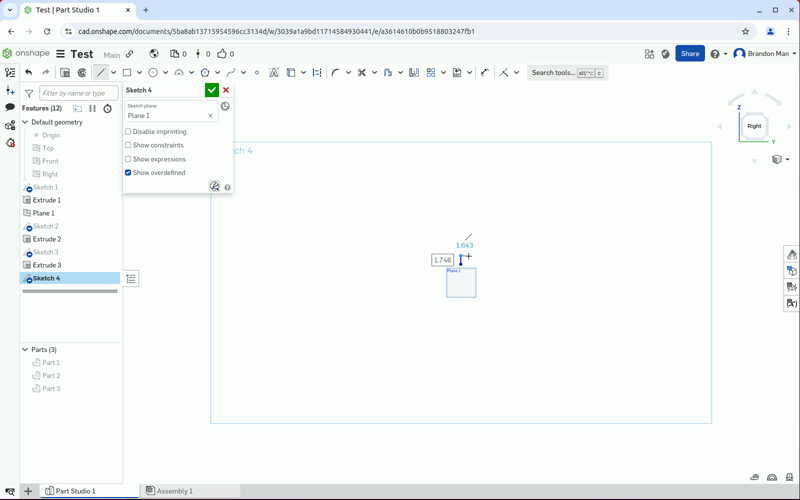
click(468, 255)
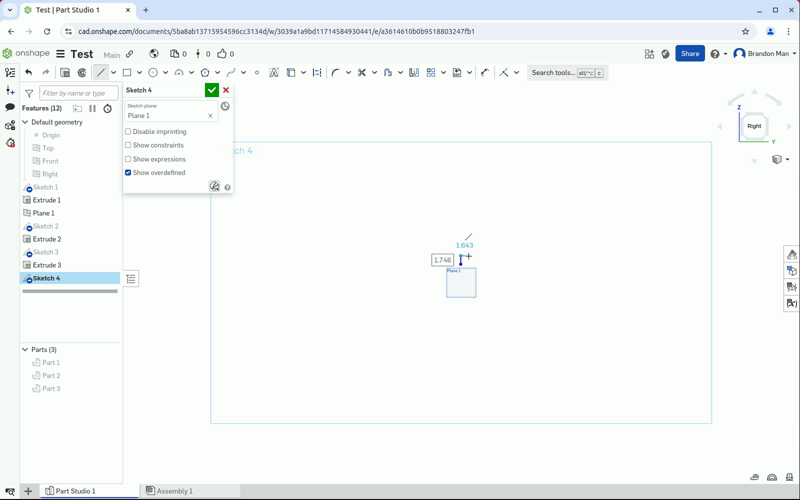
key_up(shift)
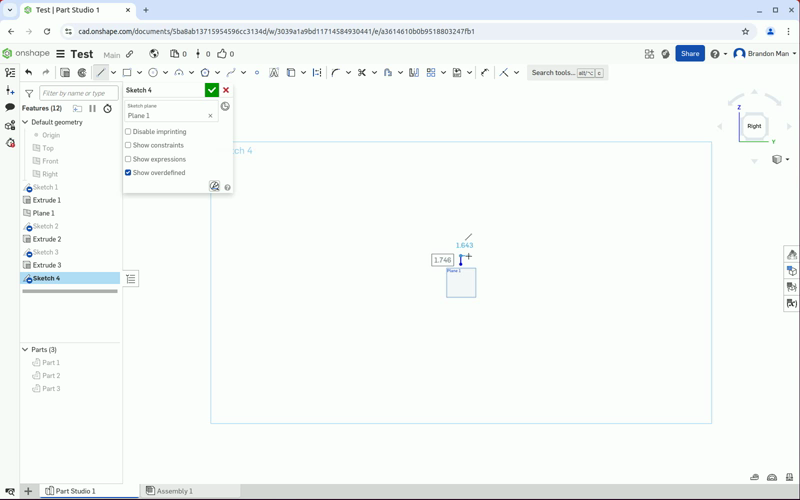
key(esc)
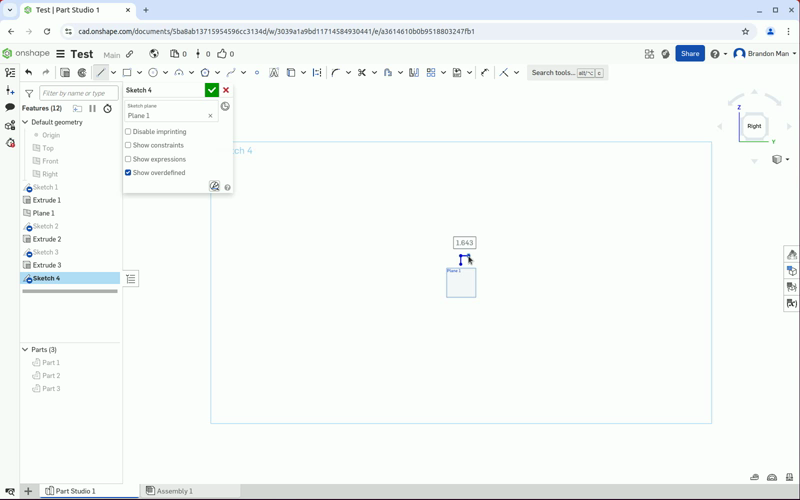
key(a)
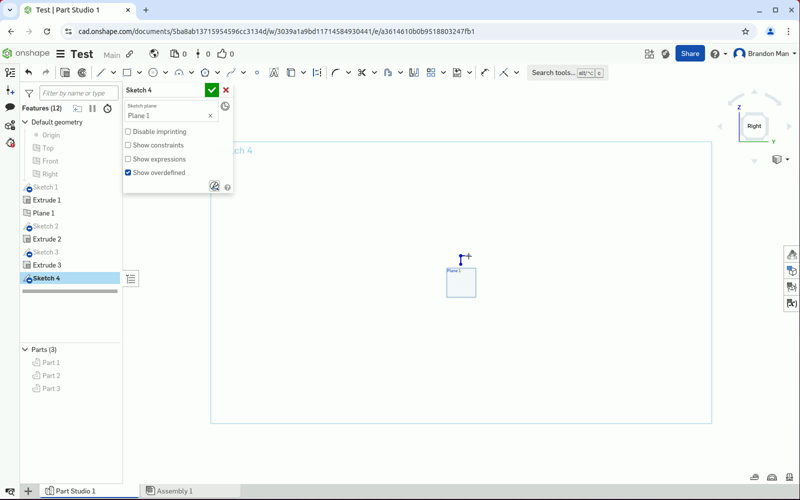
mouse_move(468, 255)
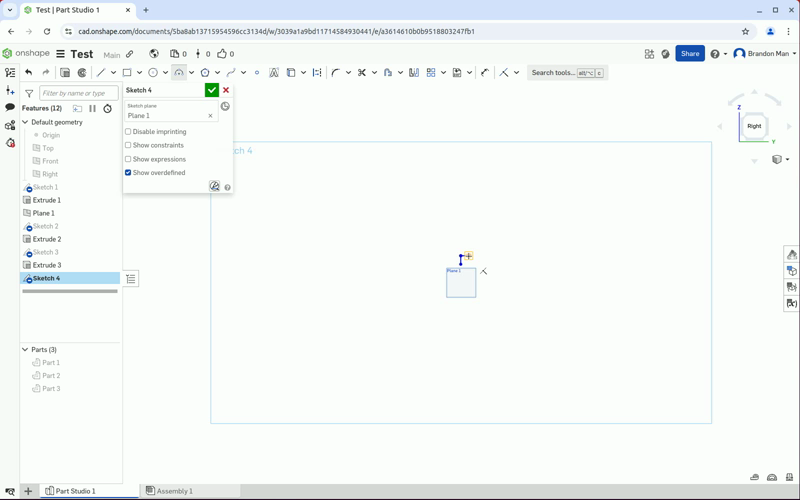
click(468, 255)
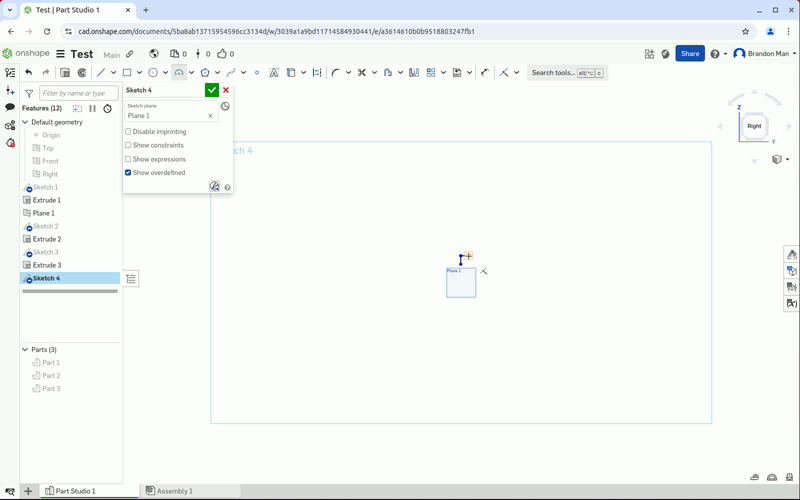
mouse_move(460, 264)
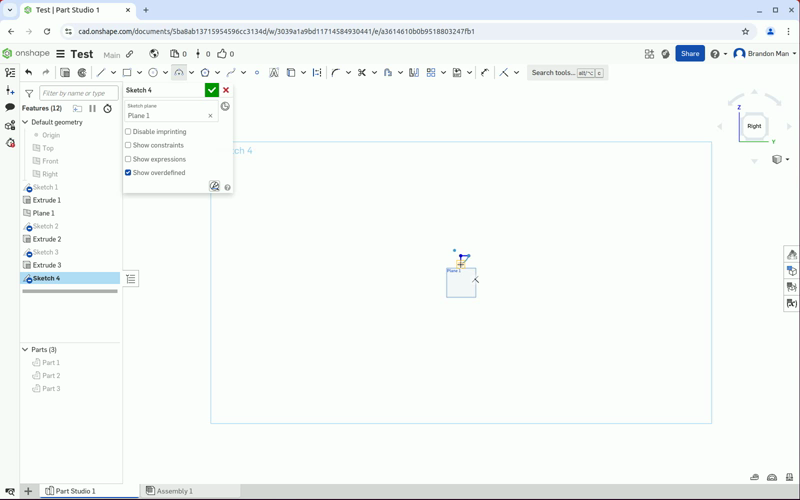
click(460, 264)
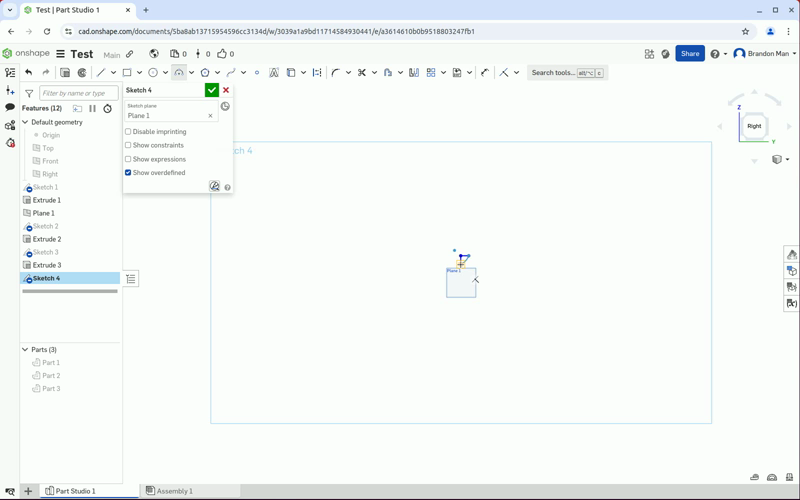
key_down(shift)
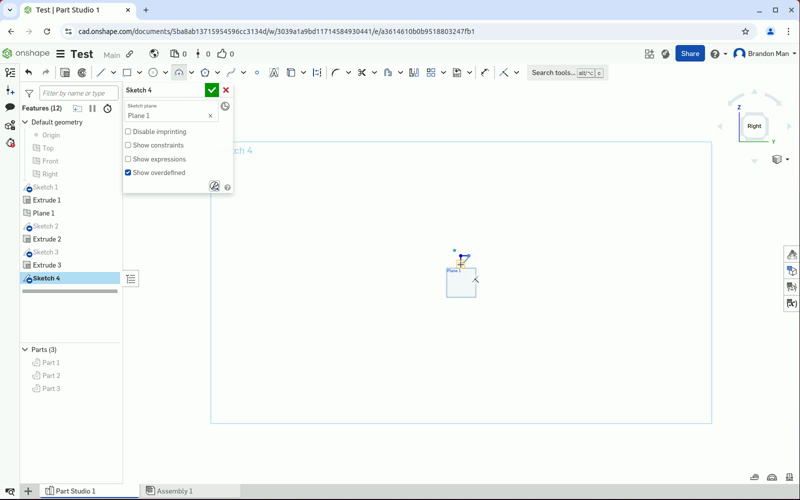
mouse_move(455, 250)
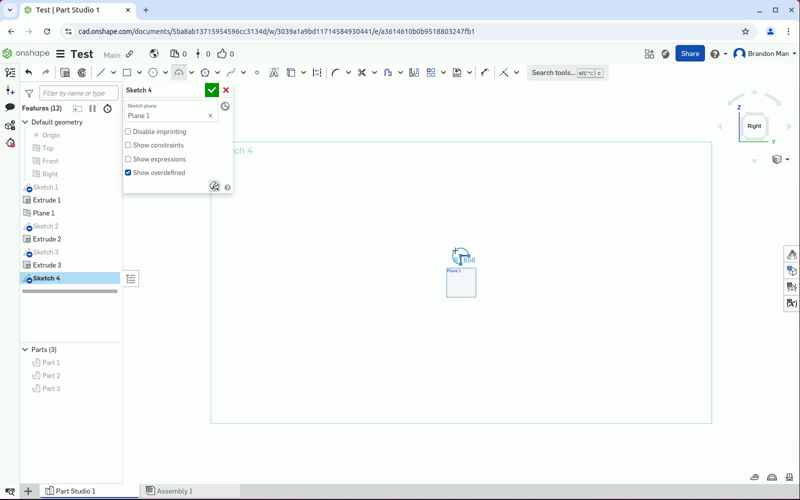
click(455, 250)
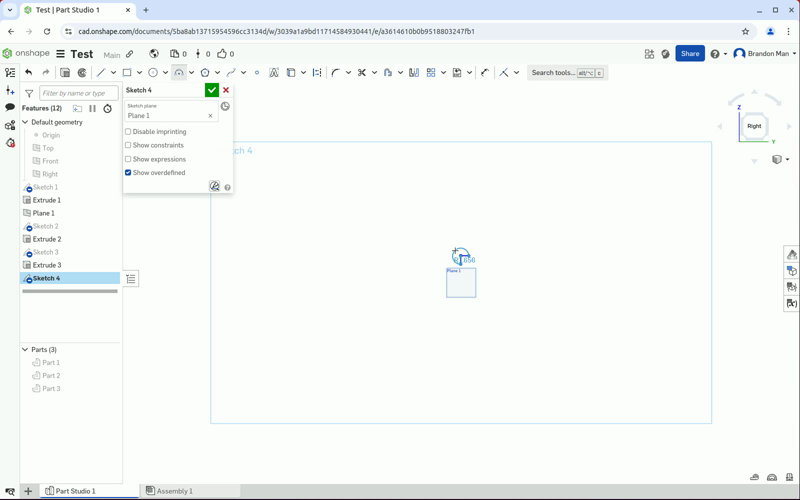
key_up(shift)
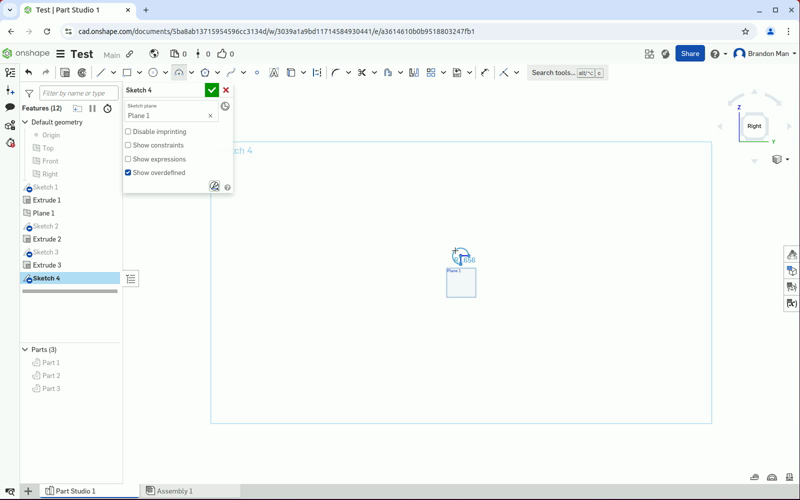
key(esc)
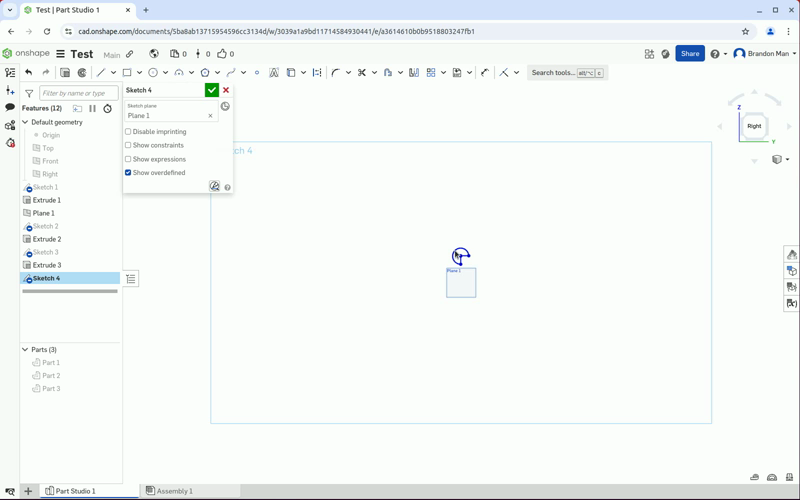
mouse_move(458, 254)
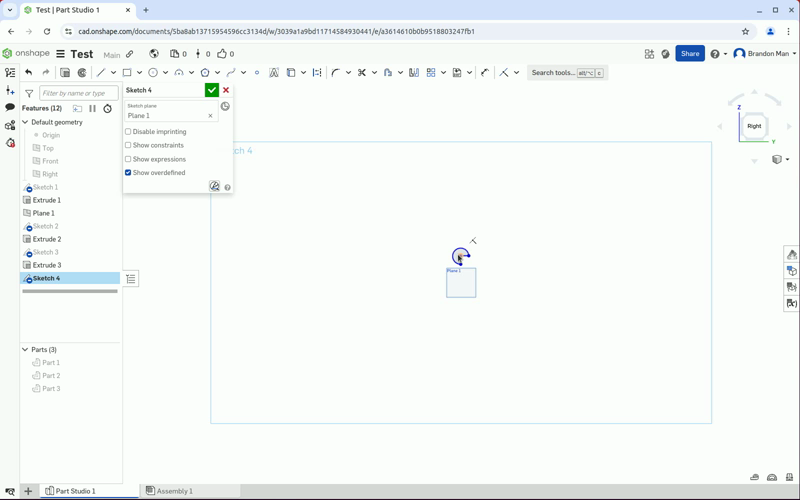
scroll(6)
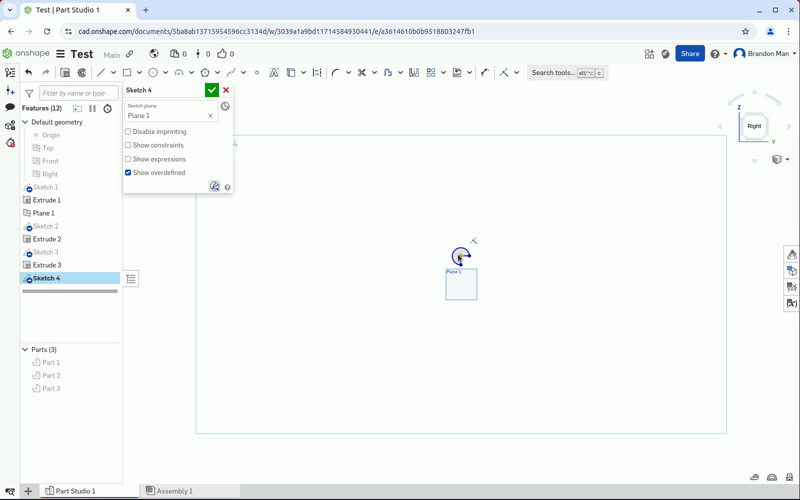
scroll(6)
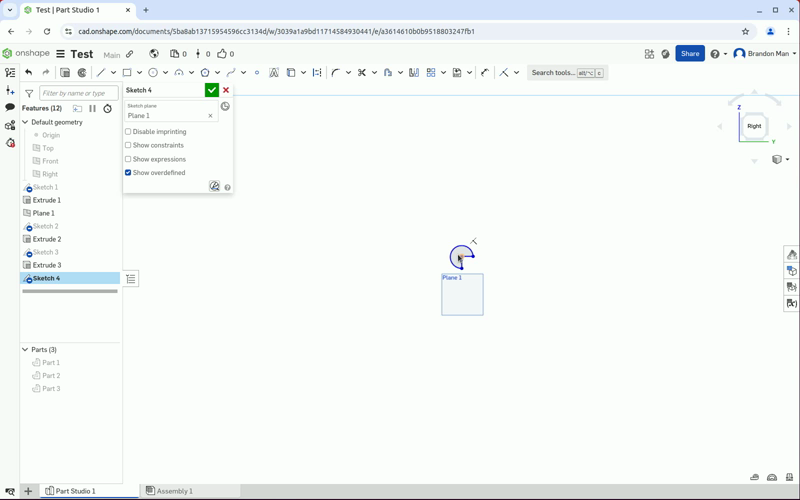
scroll(6)
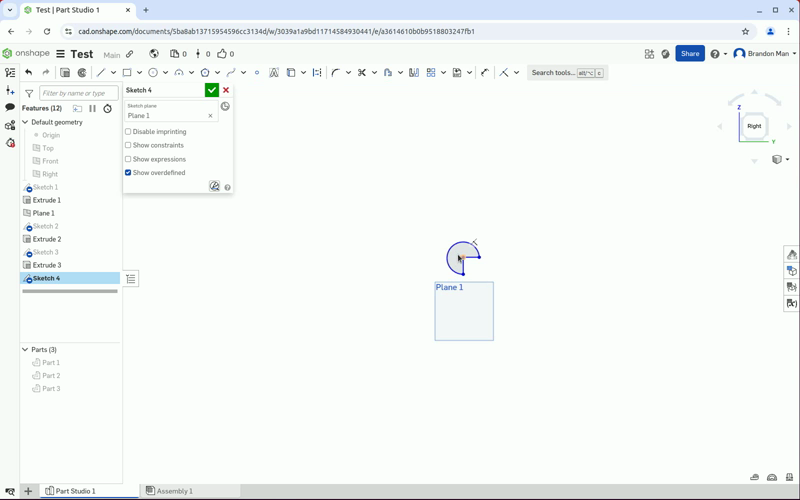
scroll(6)
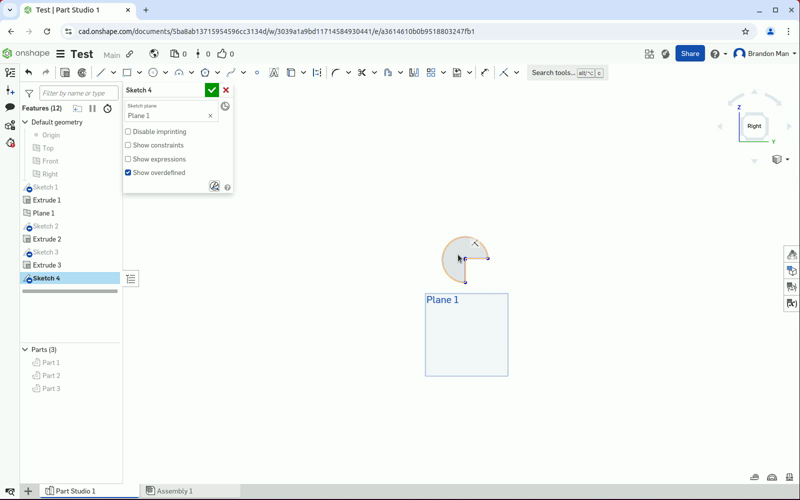
scroll(6)
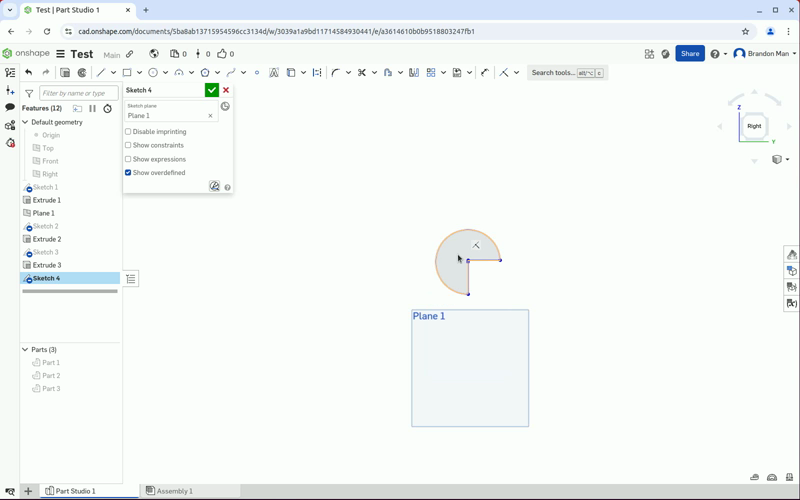
scroll(6)
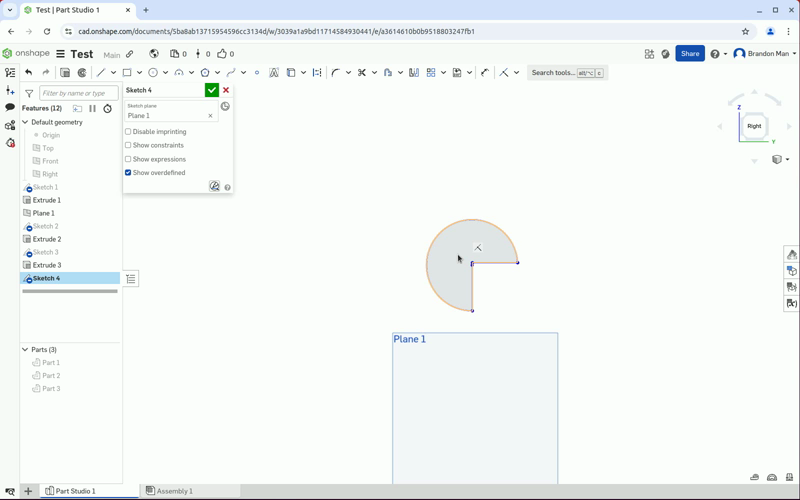
scroll(6)
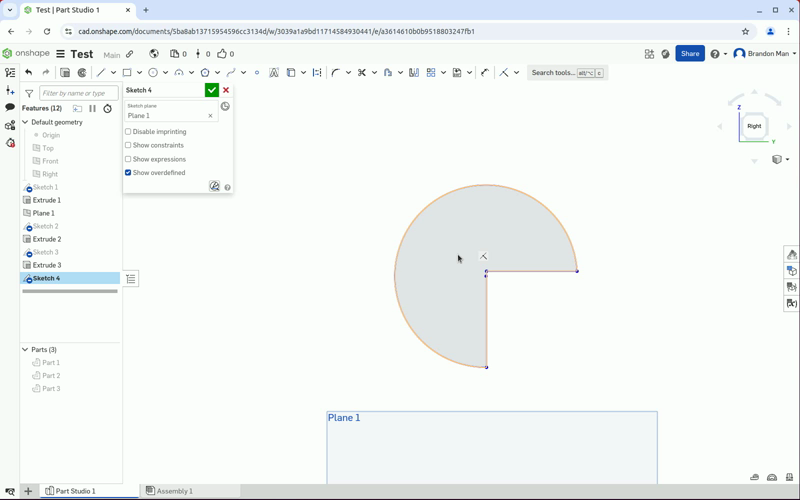
click(458, 254)
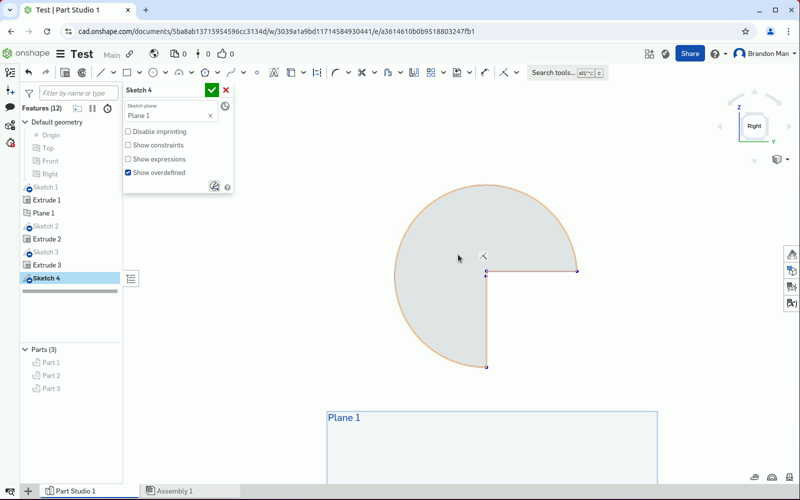
scroll(-6)
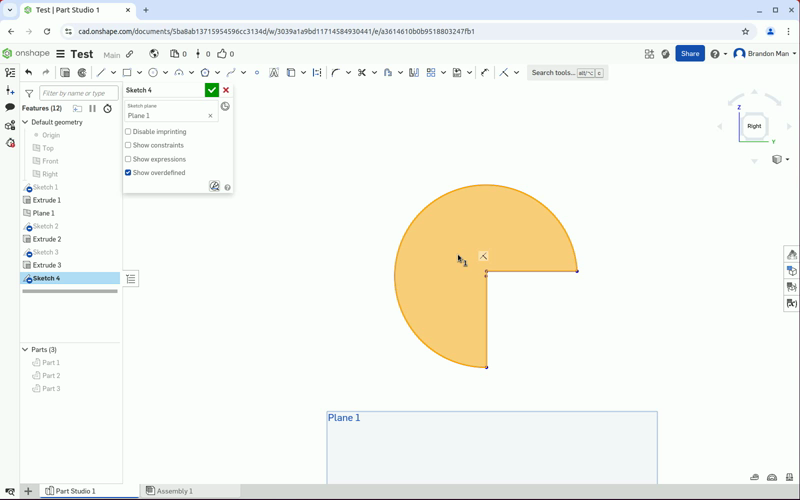
scroll(-6)
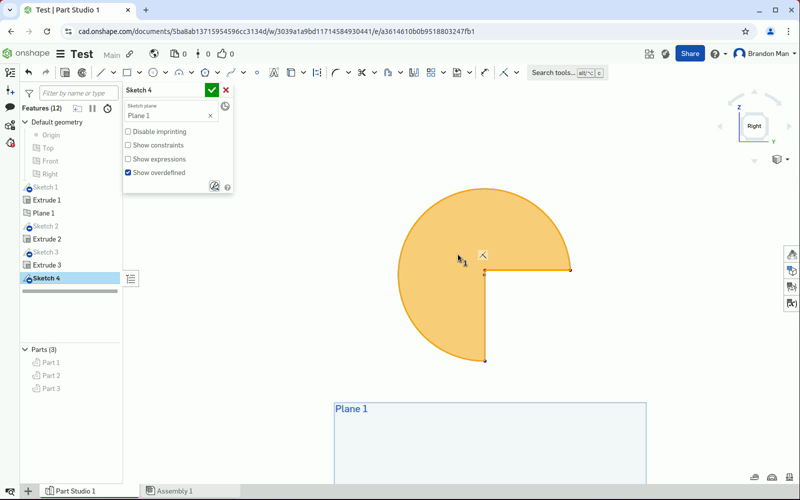
scroll(-6)
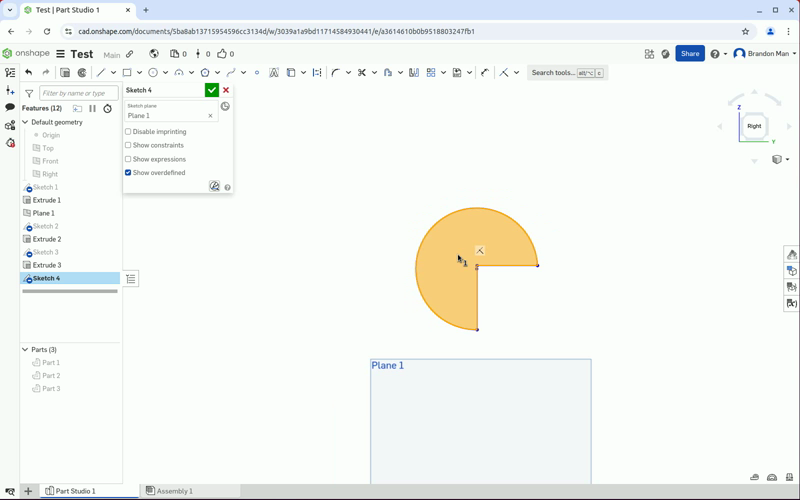
scroll(-6)
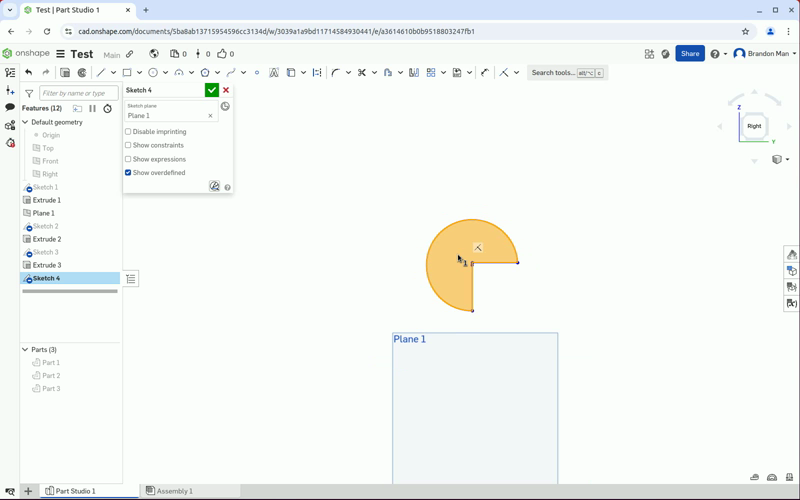
scroll(-6)
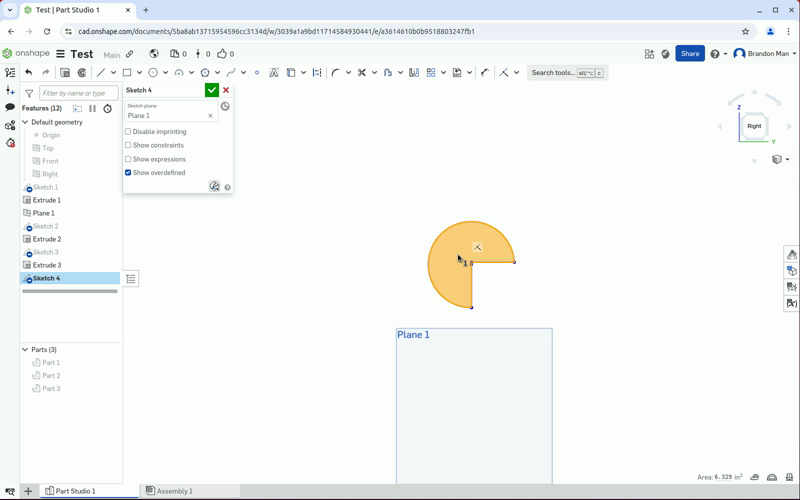
scroll(-6)
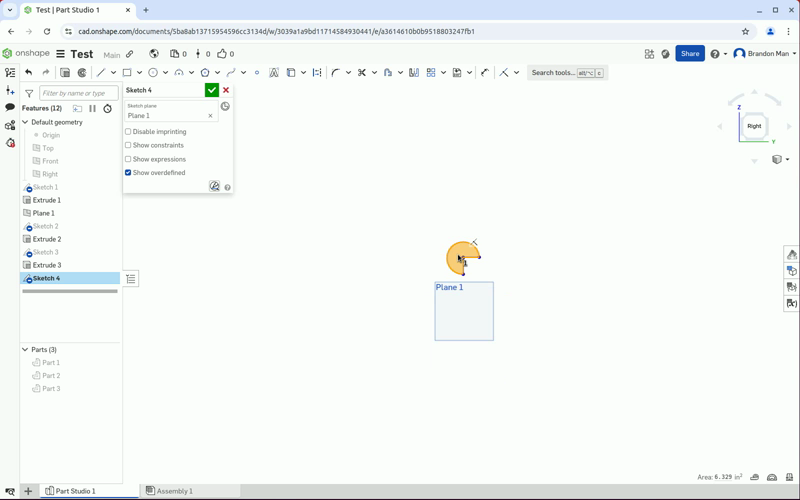
scroll(-6)
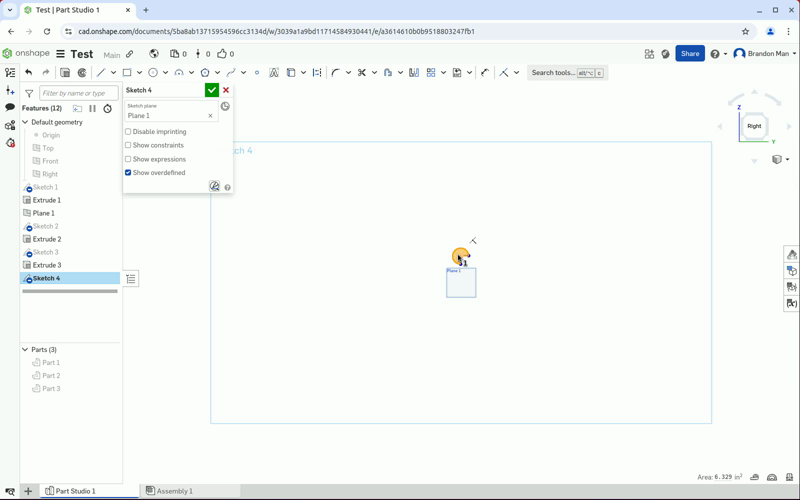
mouse_move(73, 352)
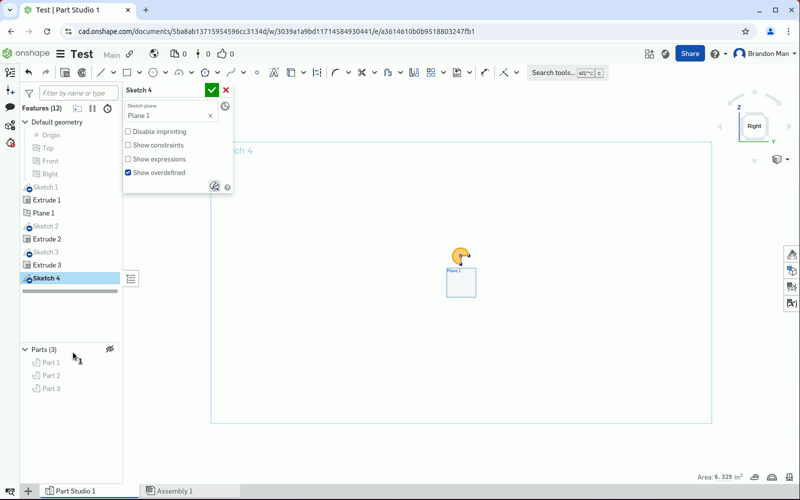
key(shift+y)
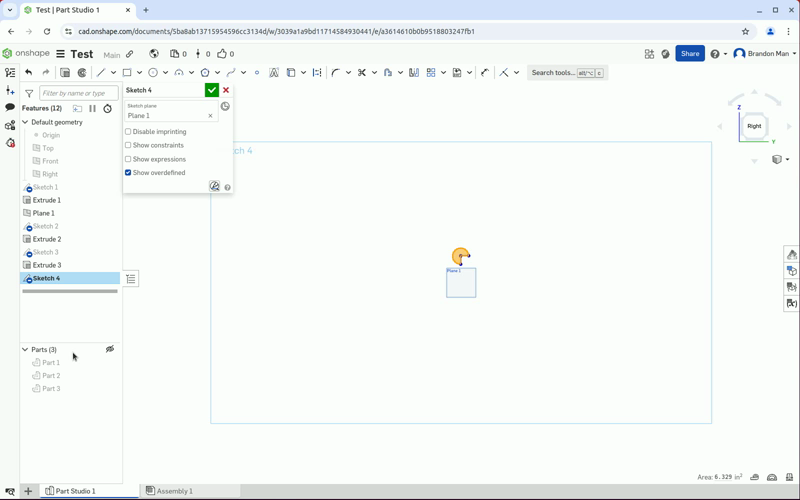
key(shift+e)
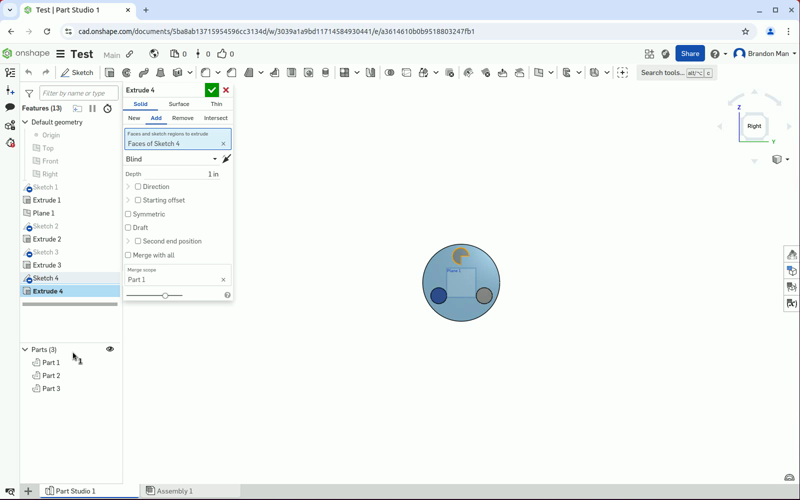
mouse_move(143, 106)
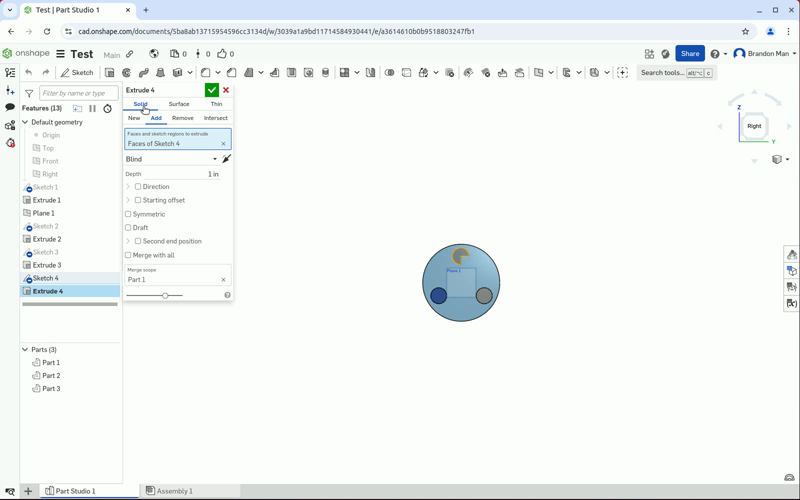
click(143, 106)
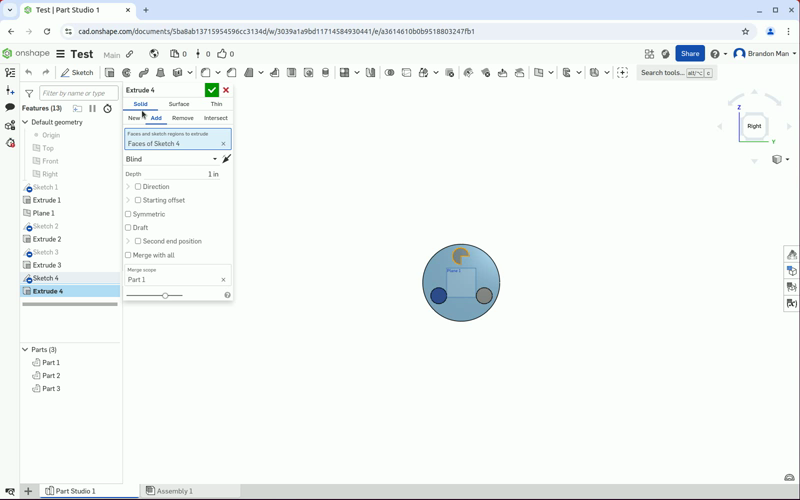
mouse_move(137, 120)
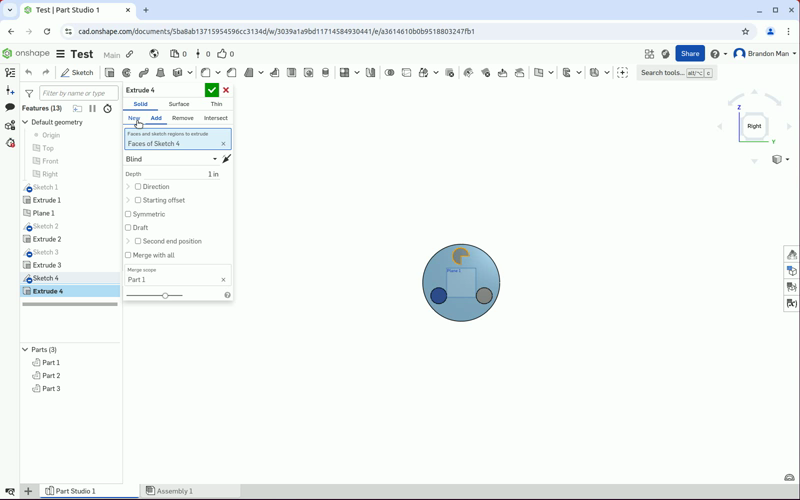
click(137, 120)
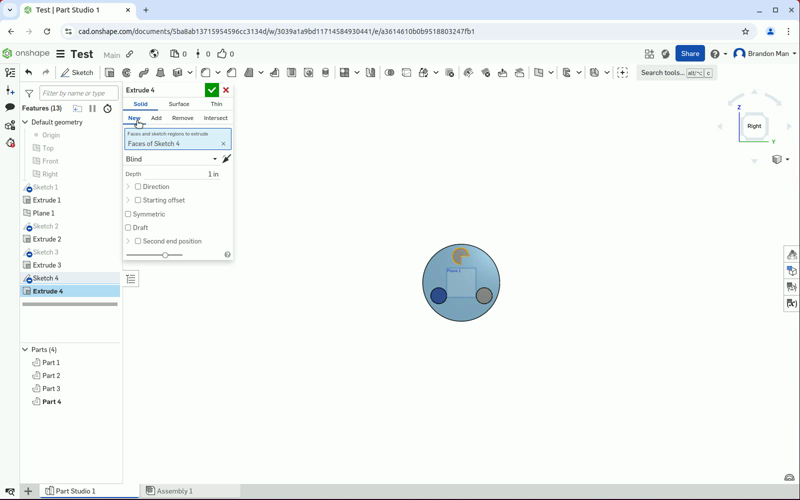
key(tab, 4)
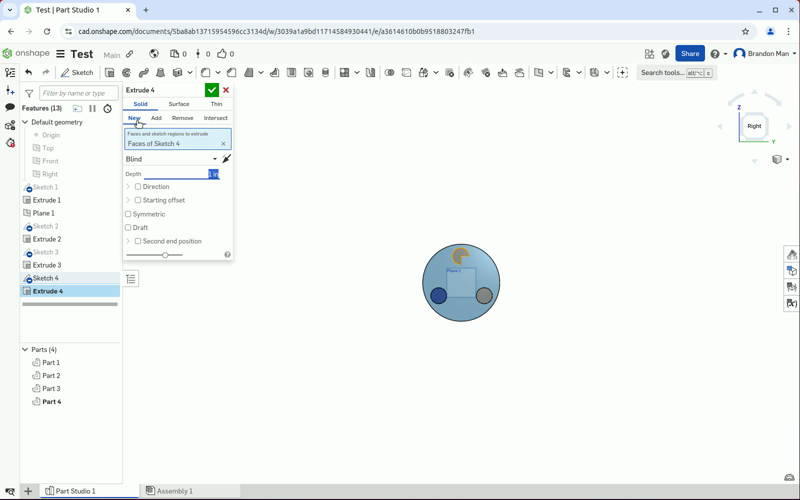
text(11.554)
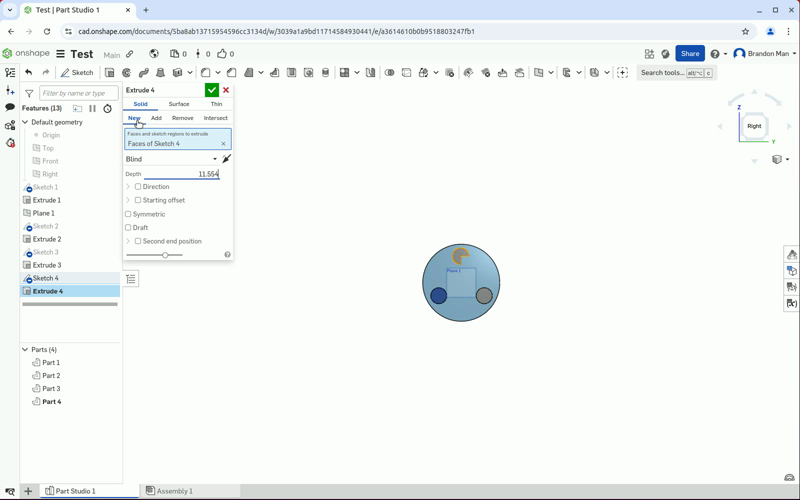
key(enter)
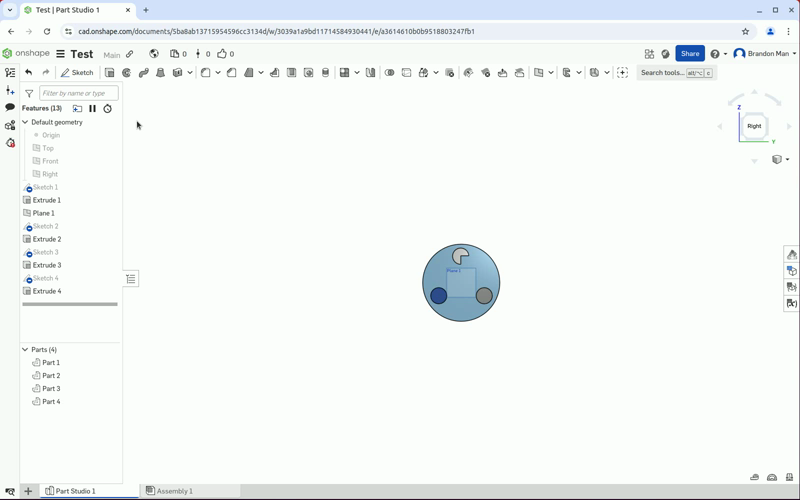
key(shift+h)
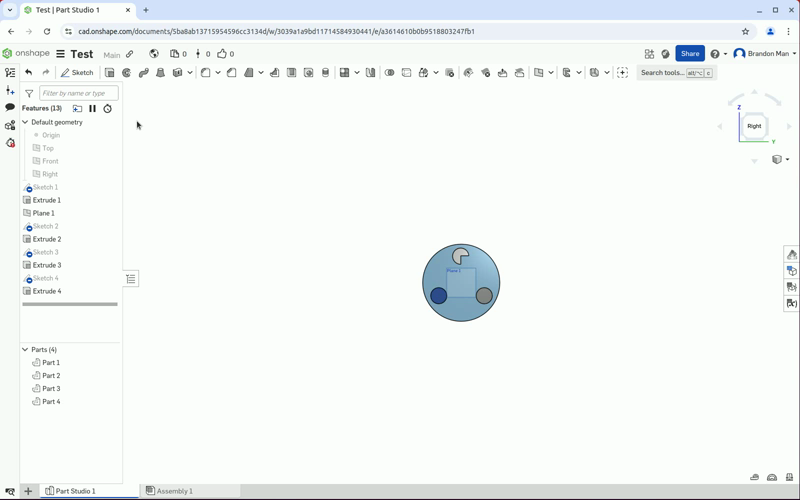
key(shift+h)
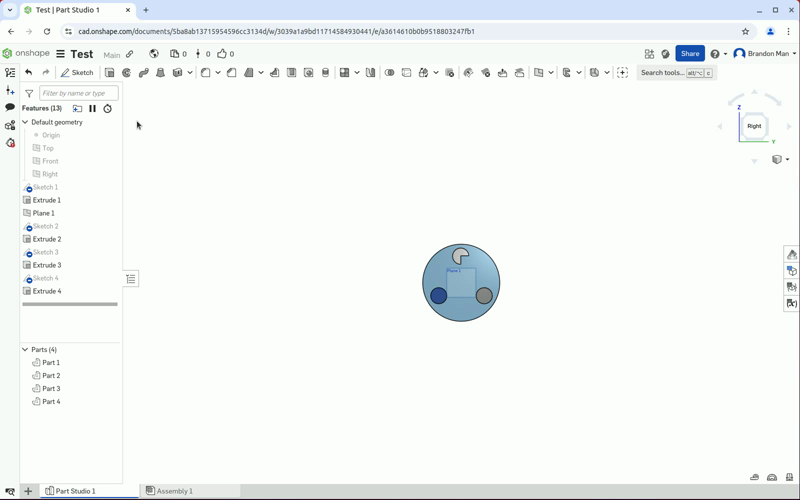
mouse_move(73, 189)
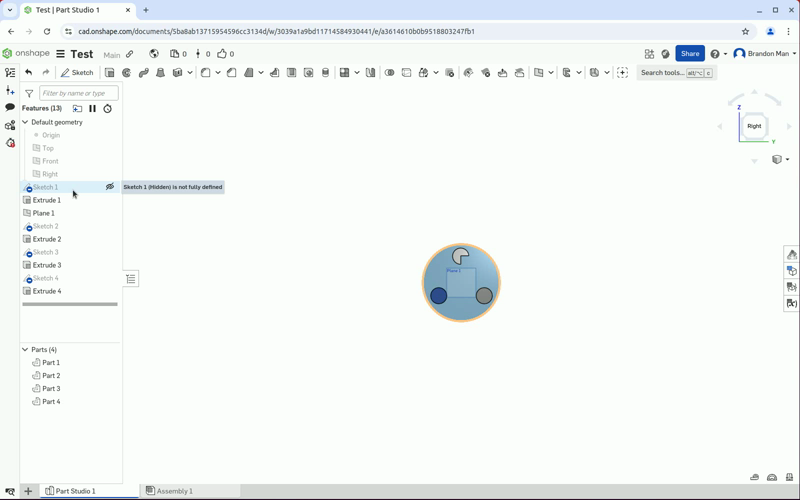
click(73, 189)
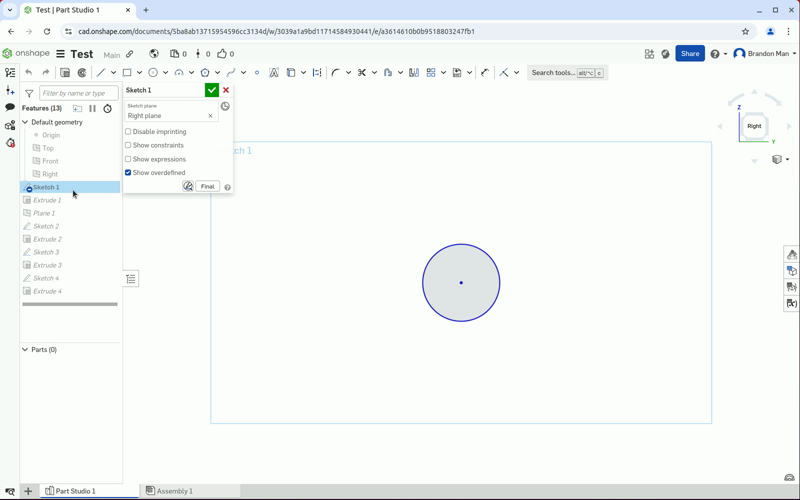
mouse_move(229, 92)
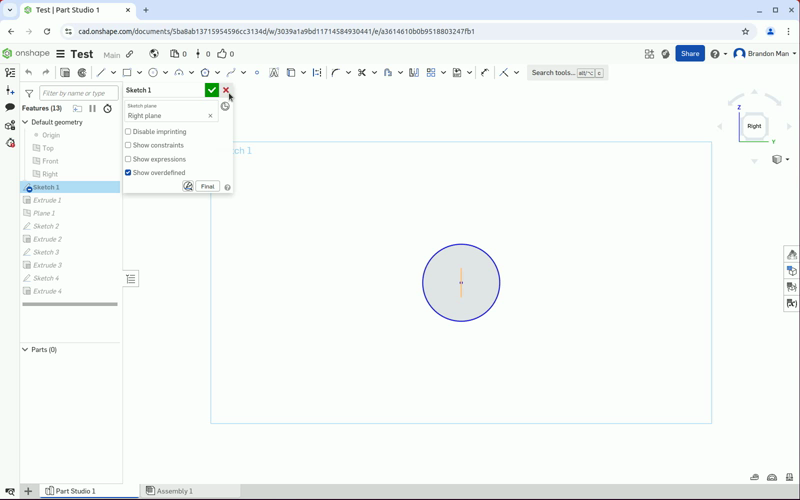
click(229, 92)
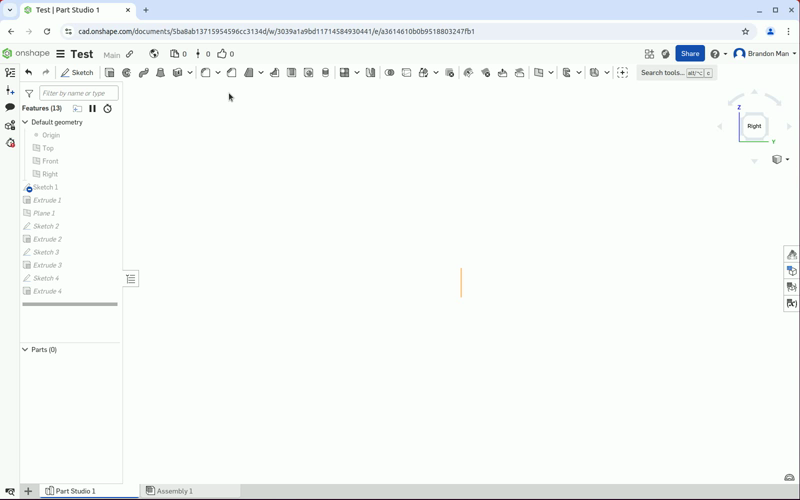
key(shift+s)
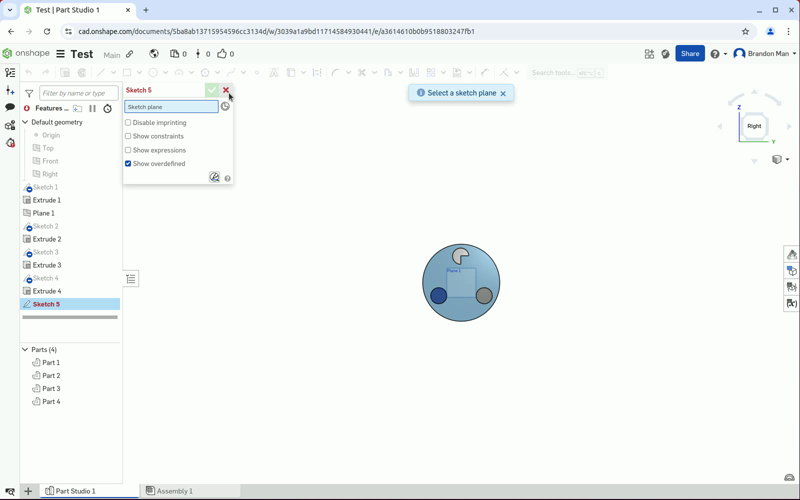
mouse_move(73, 215)
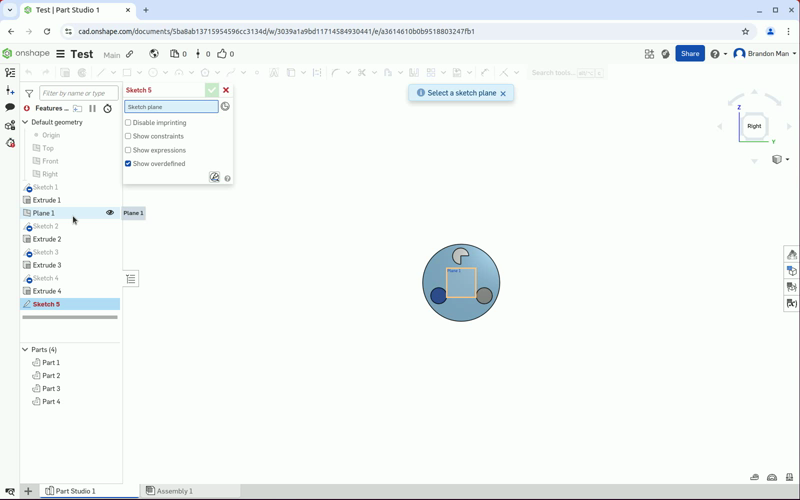
click(73, 215)
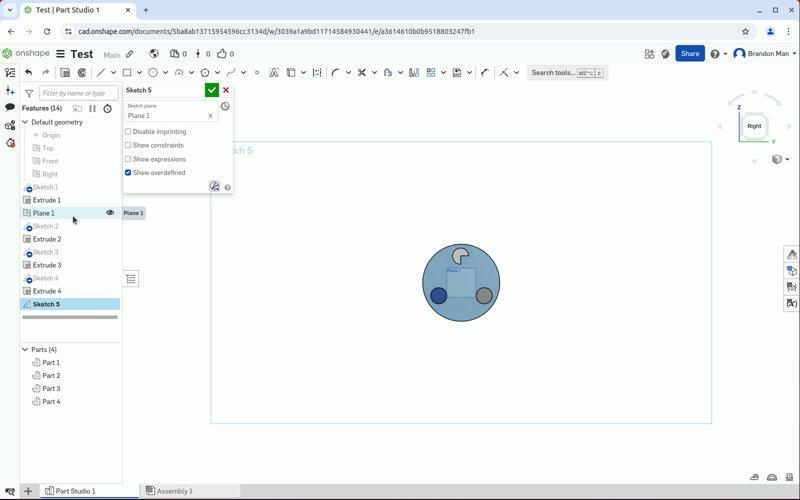
mouse_move(73, 352)
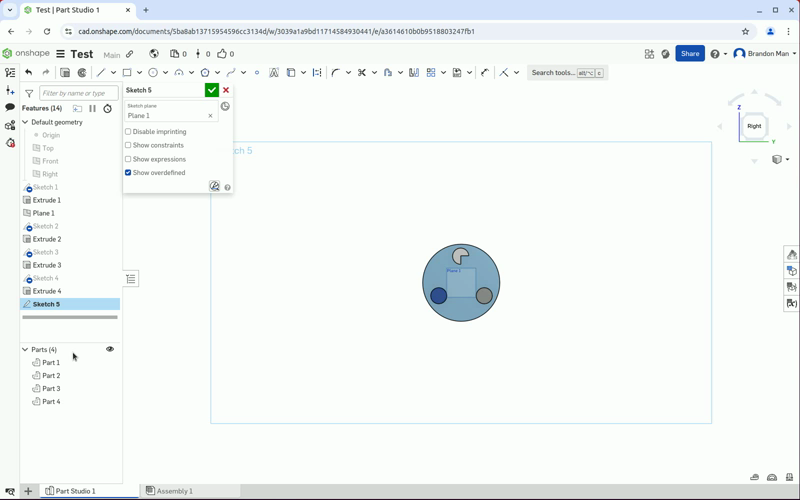
key(y)
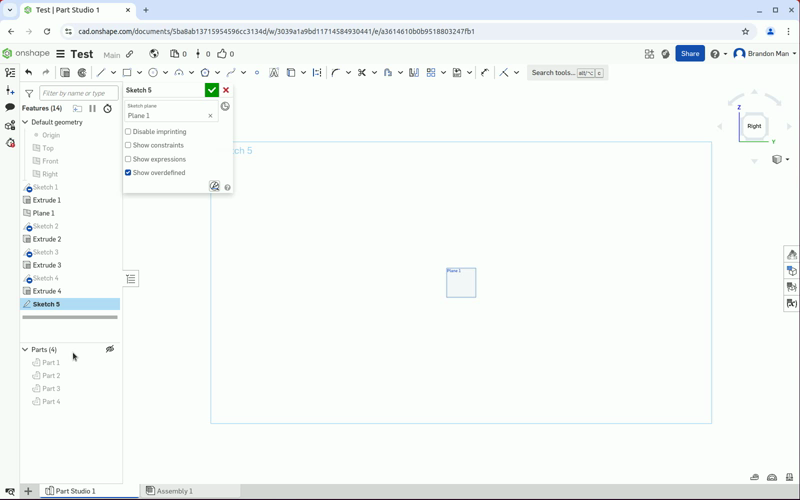
key(a)
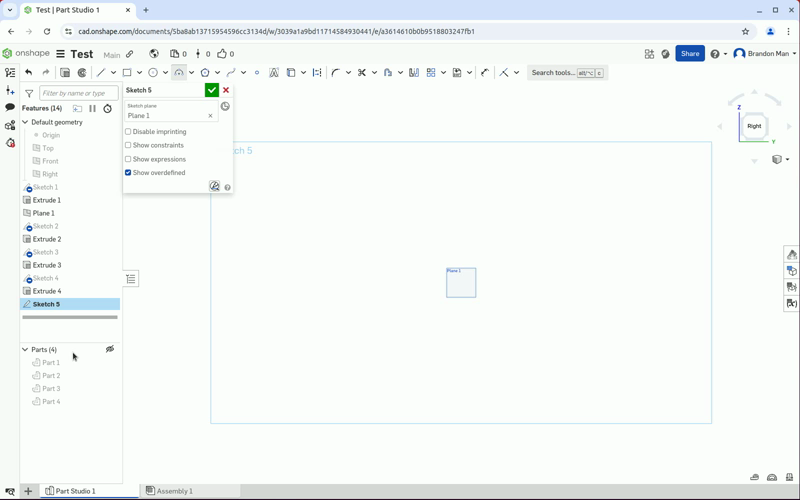
key_down(shift)
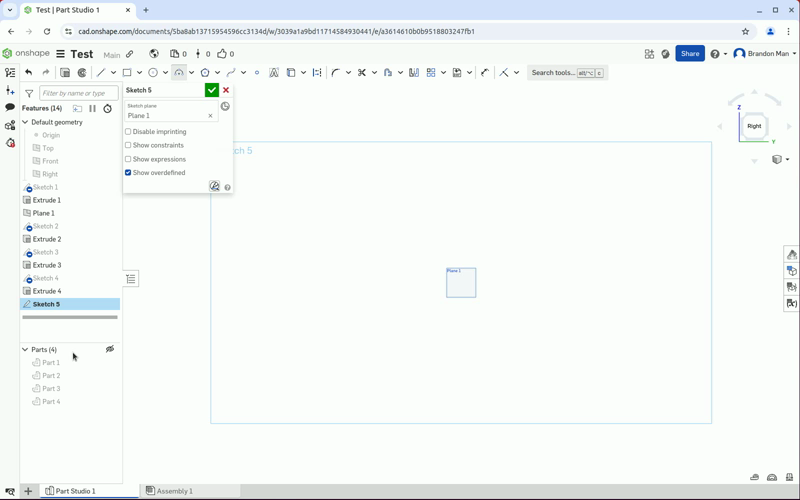
mouse_move(460, 264)
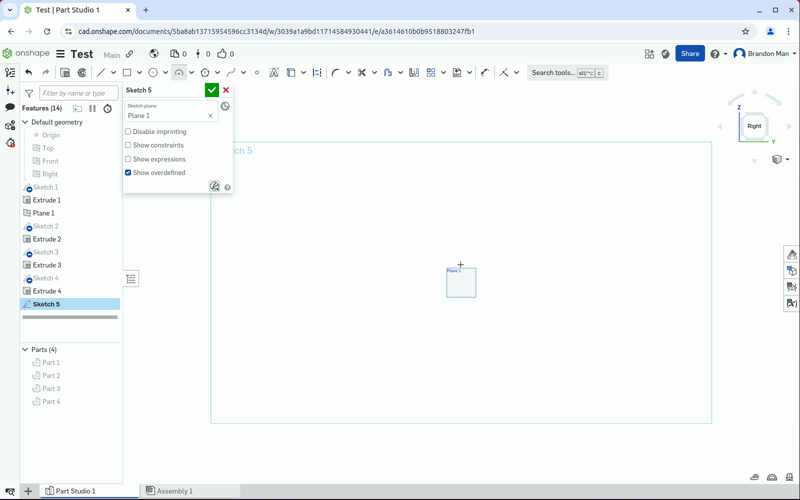
click(460, 264)
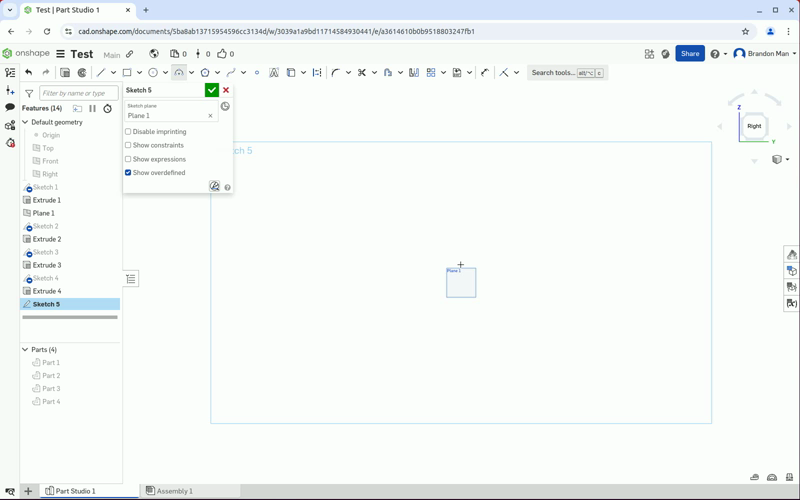
key_up(shift)
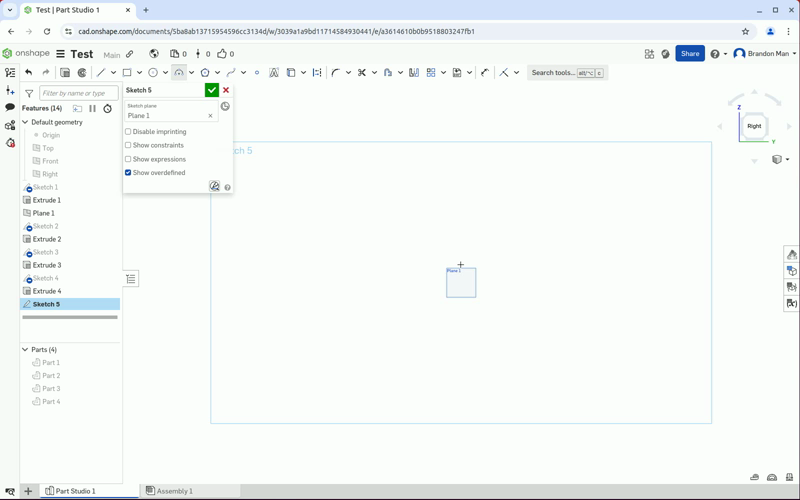
key_down(shift)
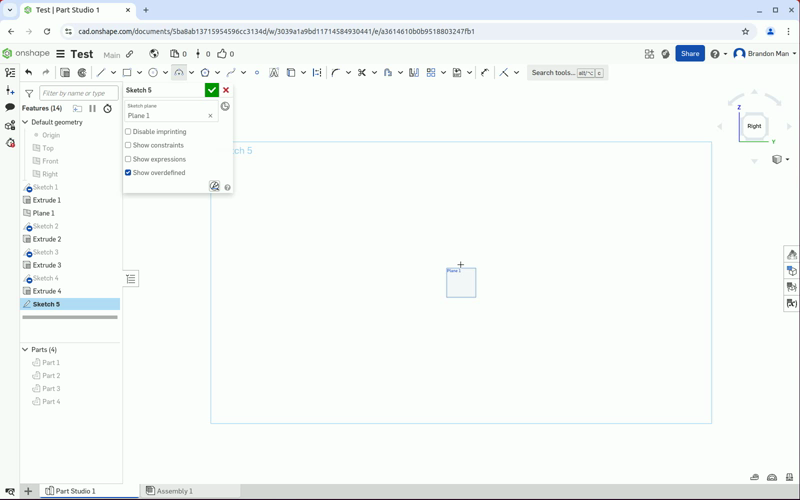
mouse_move(468, 255)
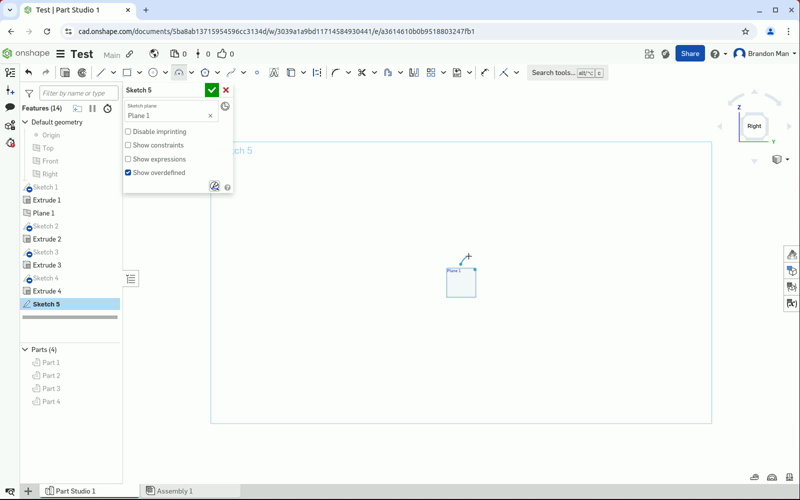
click(468, 255)
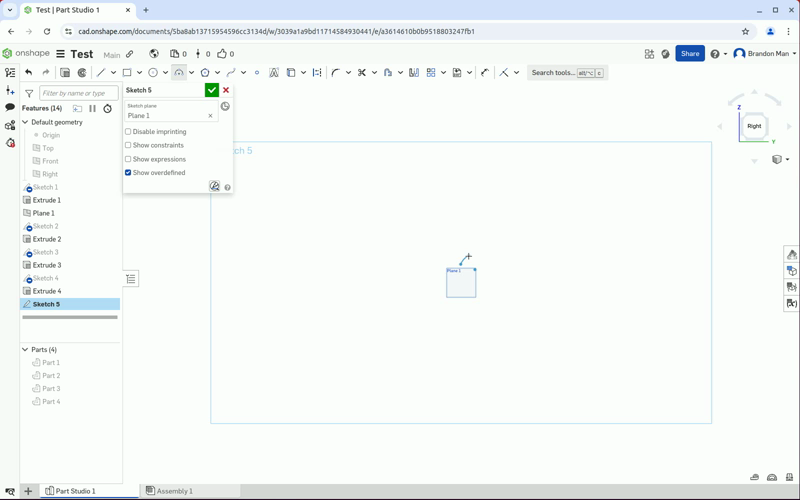
mouse_move(466, 261)
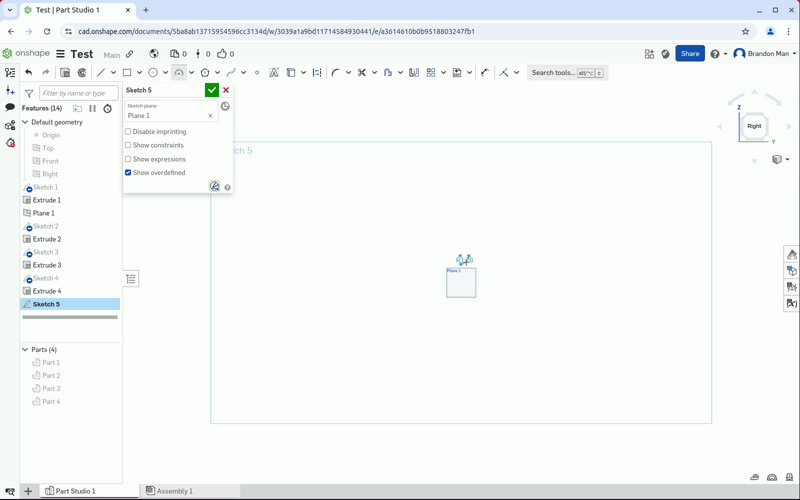
click(466, 261)
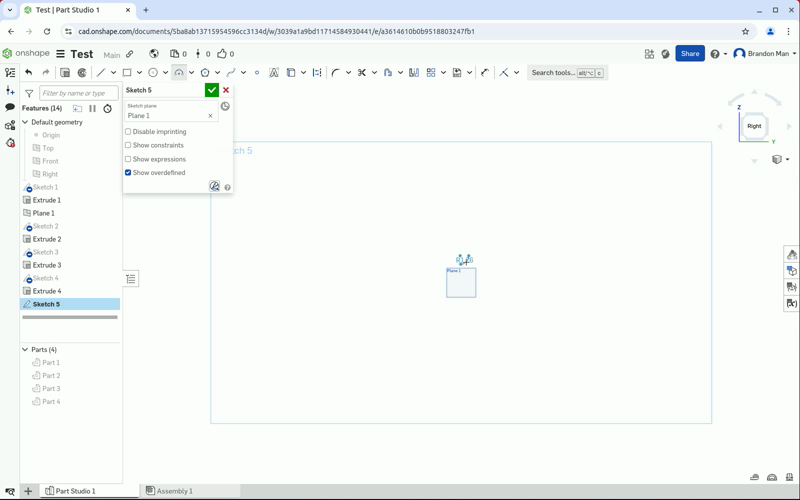
key_up(shift)
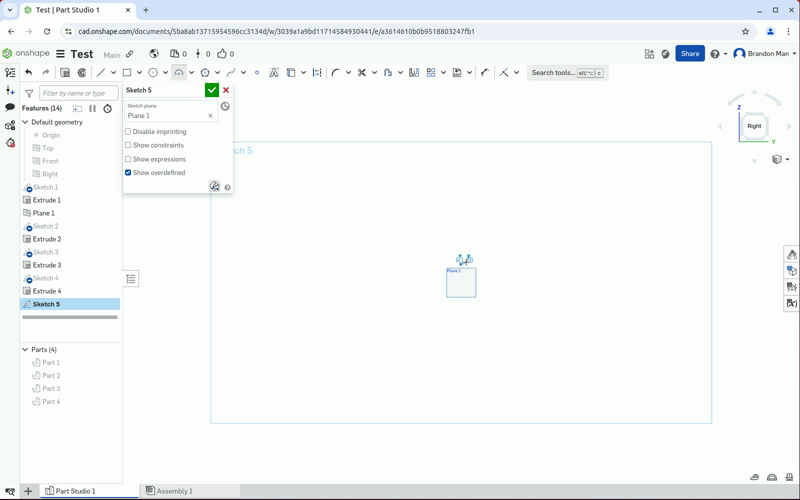
key(esc)
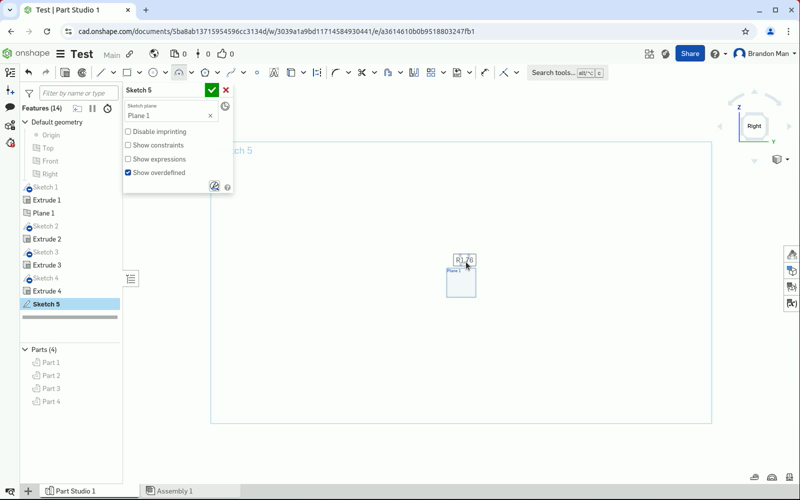
key(l)
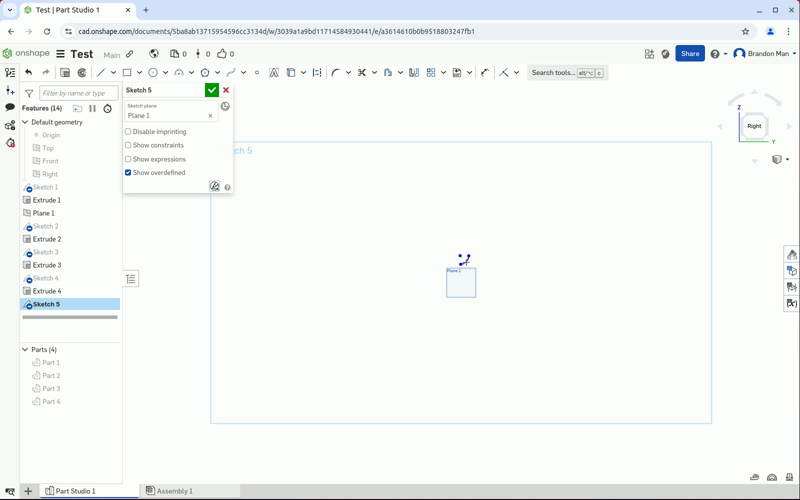
mouse_move(468, 255)
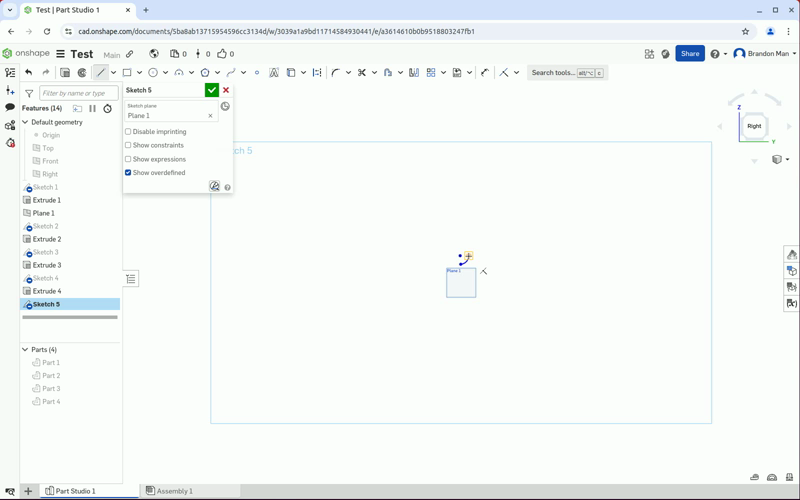
click(468, 255)
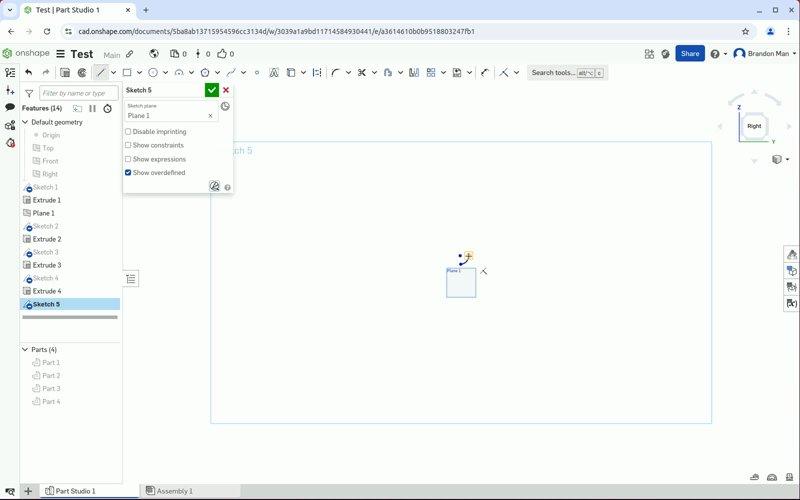
key_down(shift)
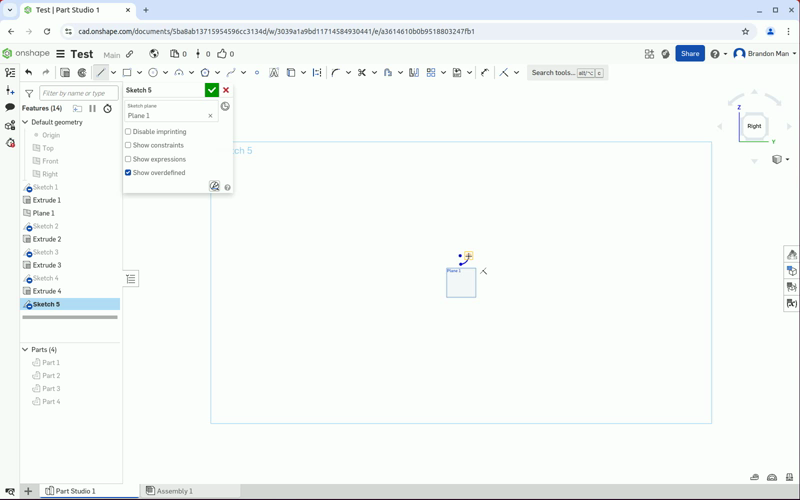
mouse_move(498, 255)
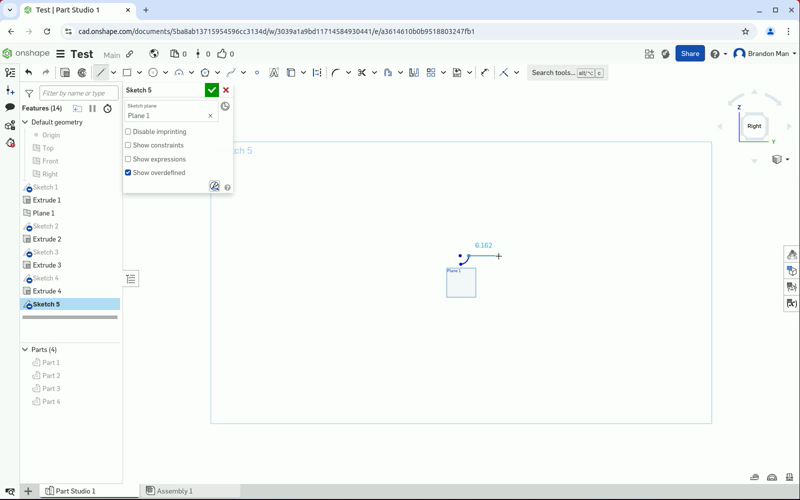
mouse_move(460, 255)
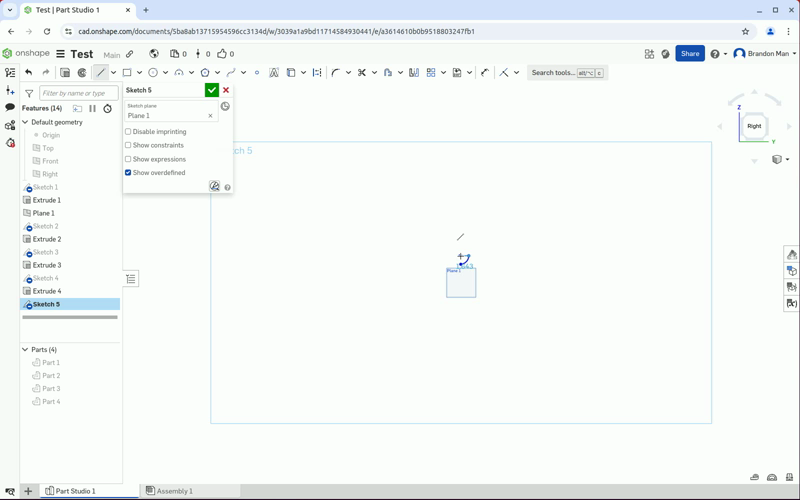
click(460, 255)
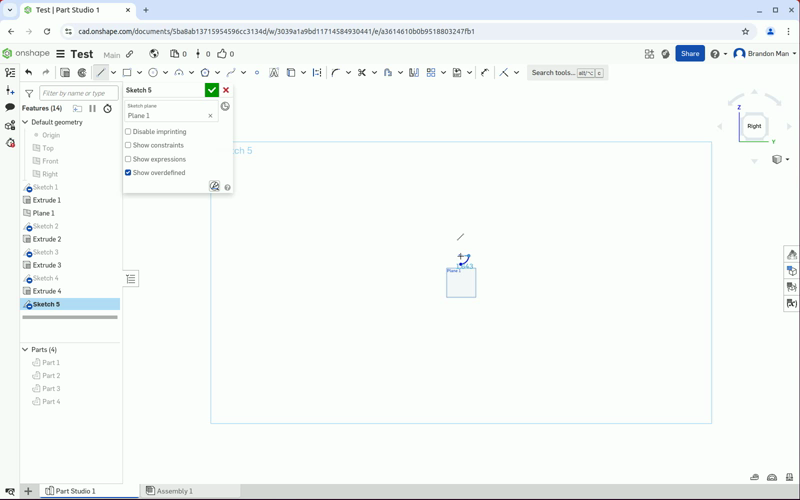
key_up(shift)
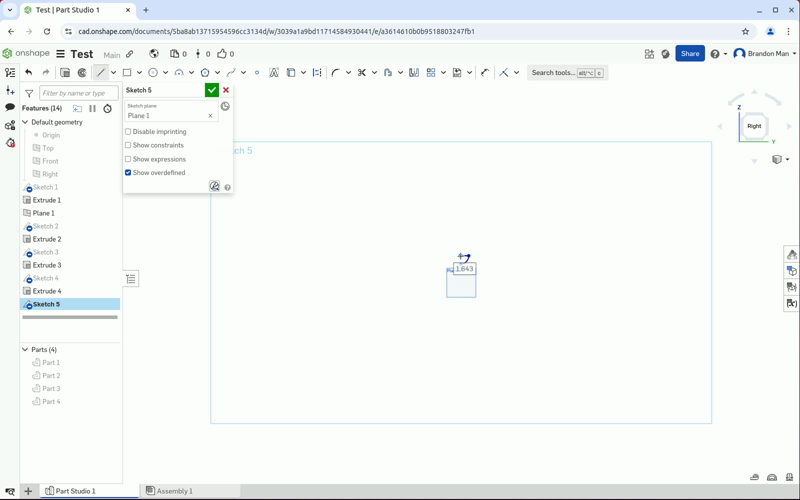
mouse_move(490, 255)
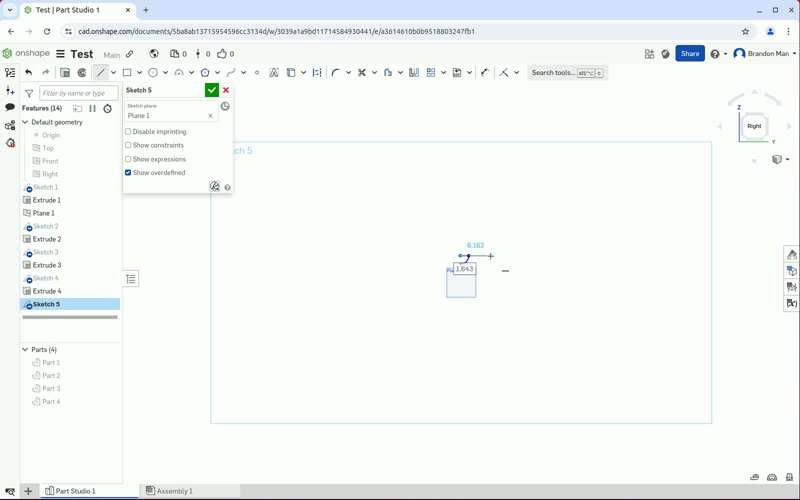
key_down(shift)
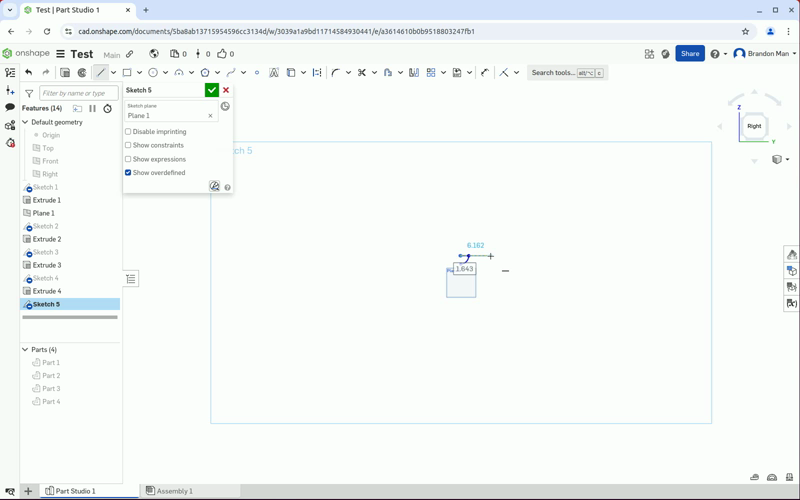
mouse_move(460, 264)
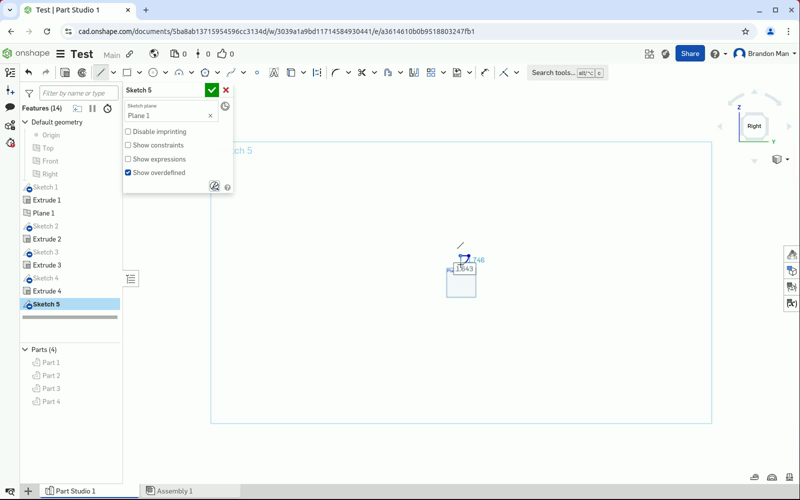
key_up(shift)
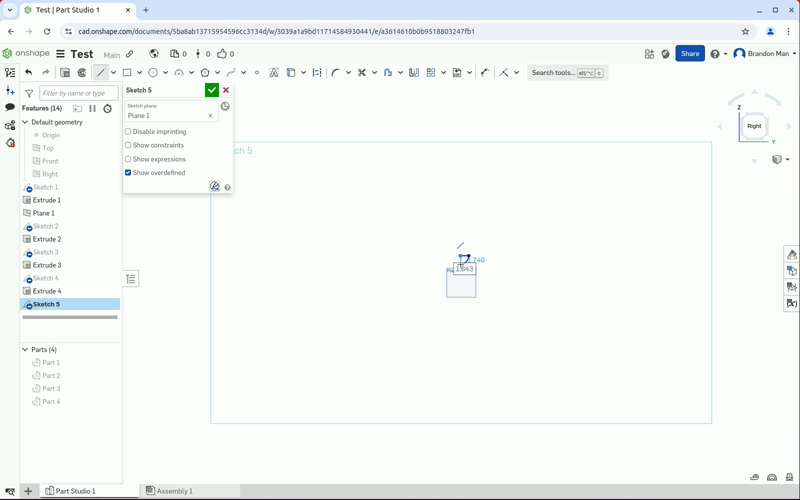
click(460, 264)
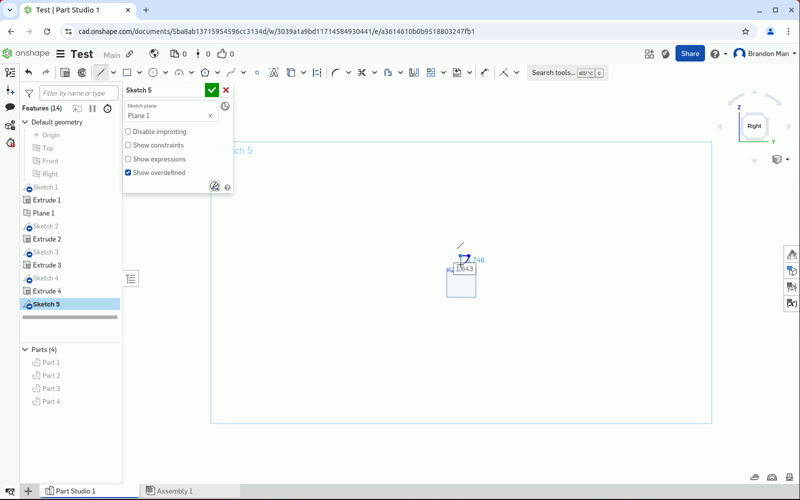
key(esc)
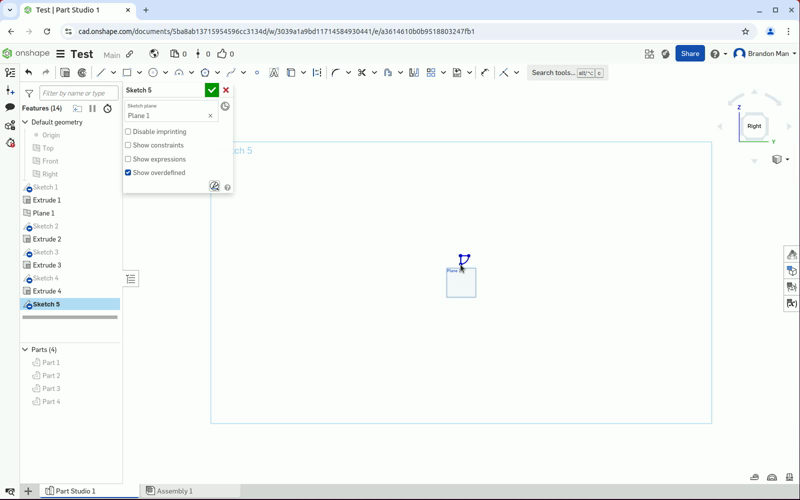
mouse_move(465, 257)
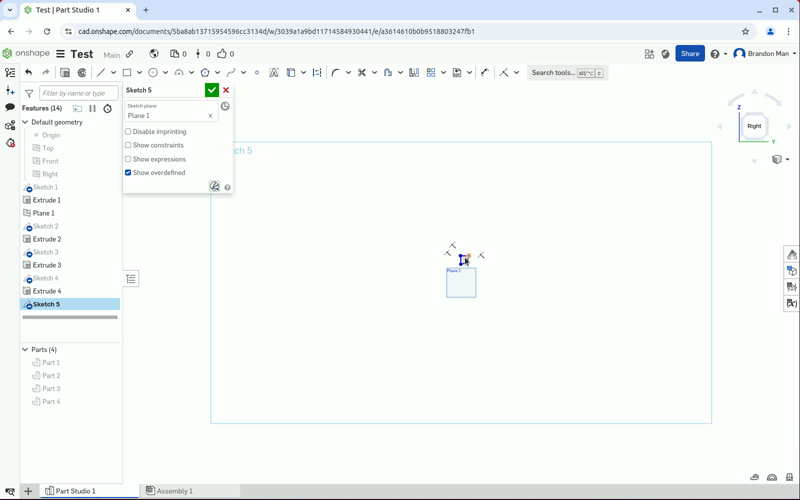
scroll(6)
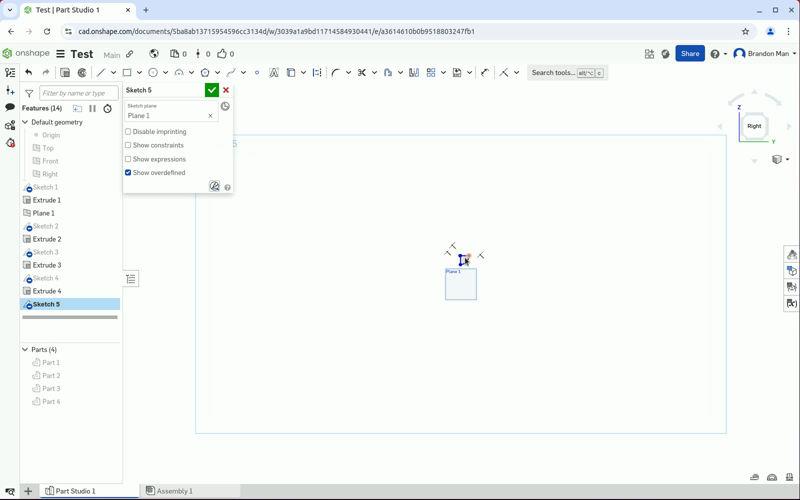
scroll(6)
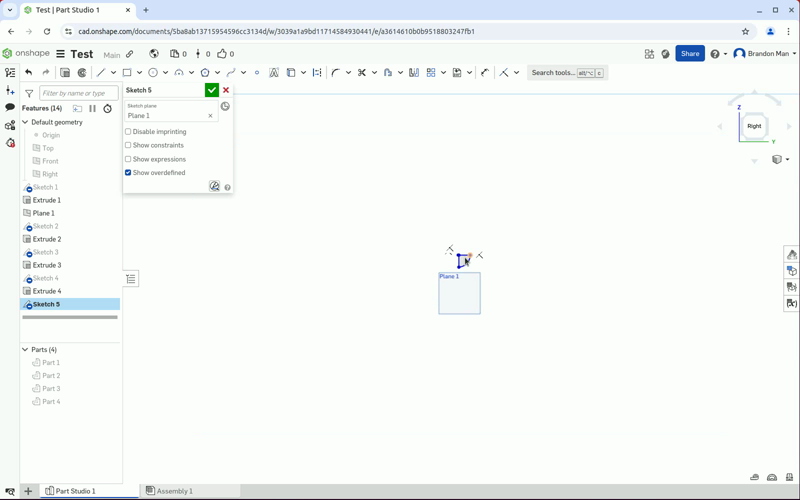
scroll(6)
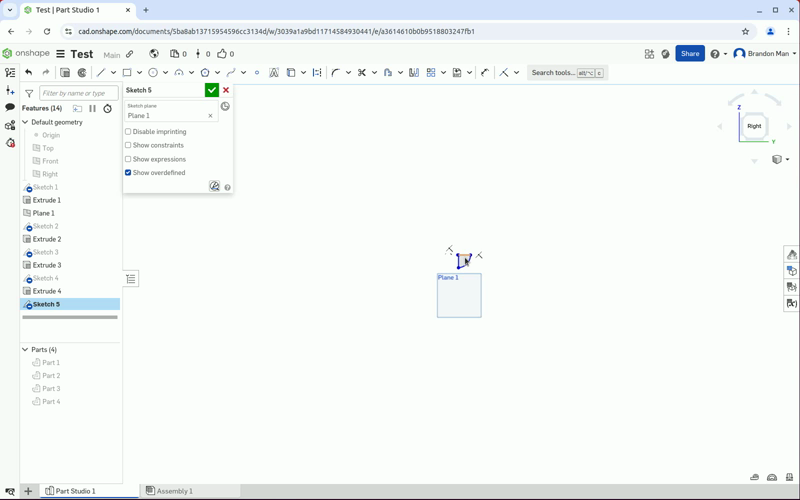
scroll(6)
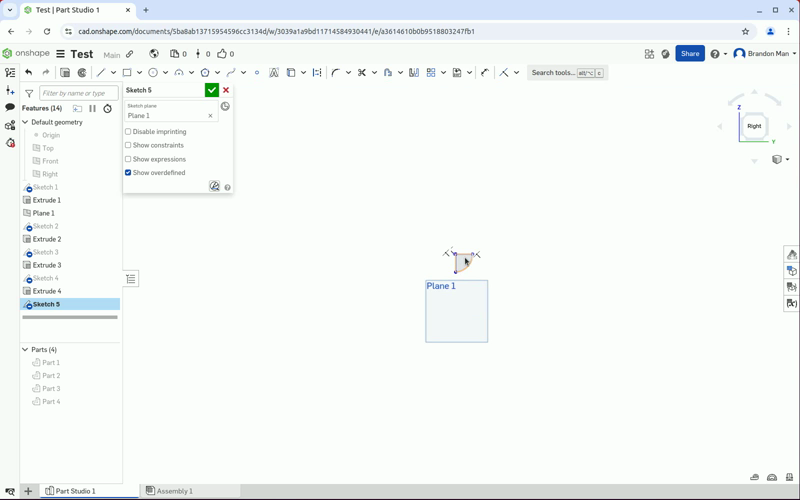
scroll(6)
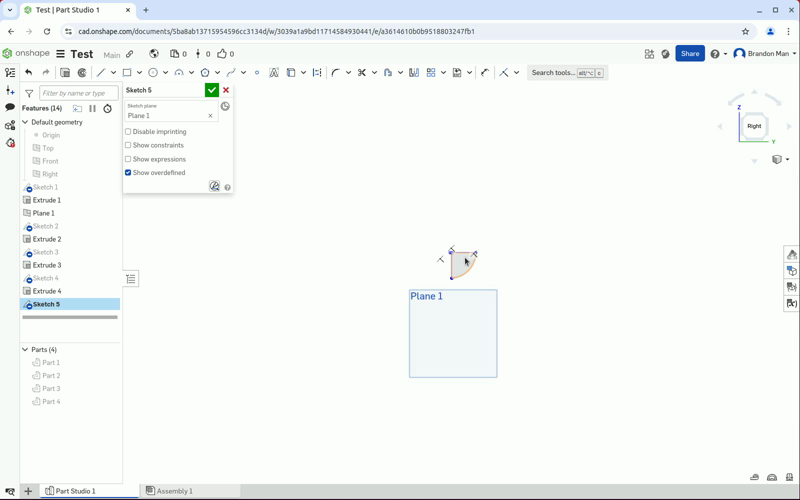
scroll(6)
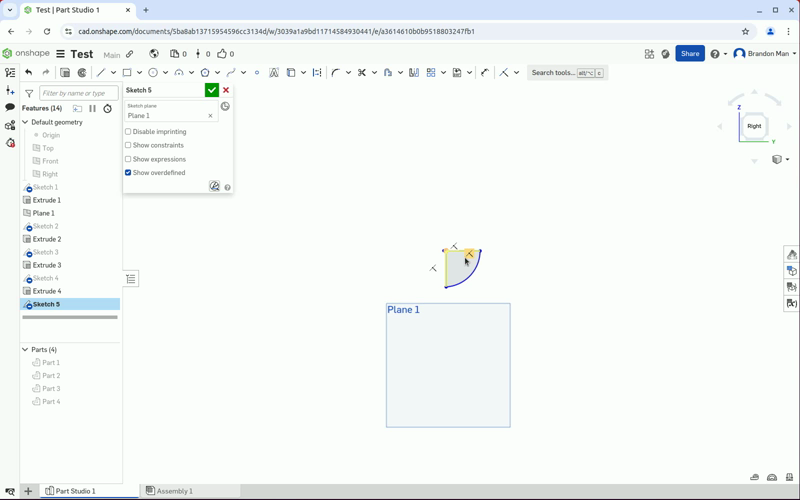
scroll(6)
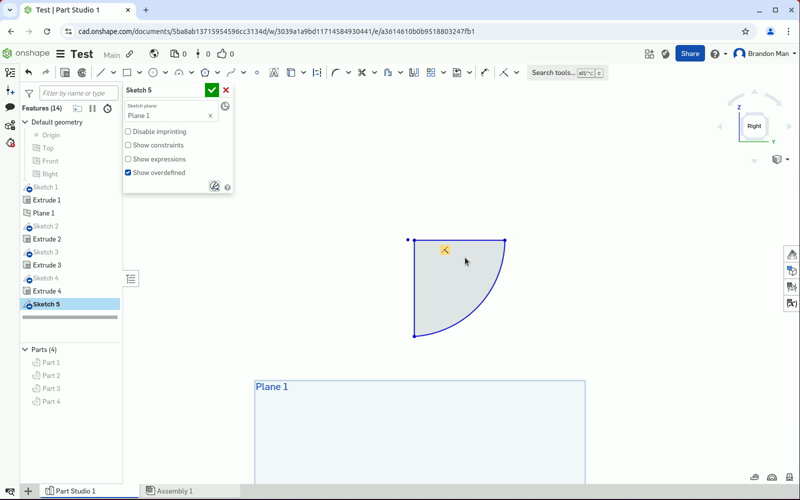
click(465, 257)
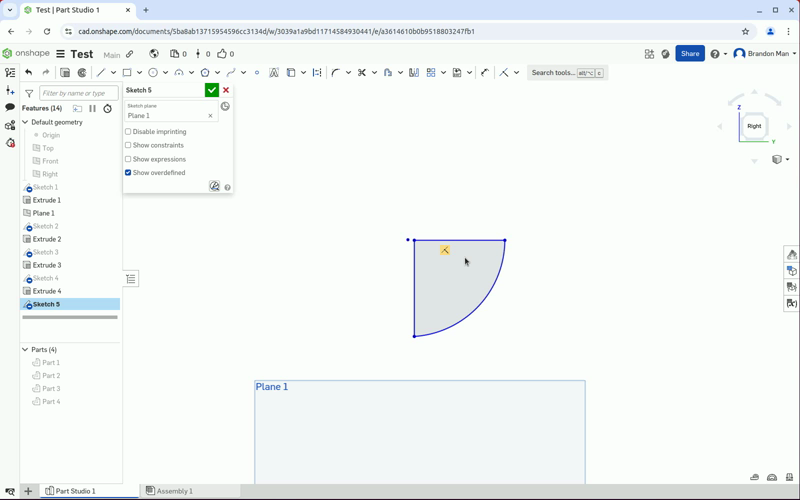
scroll(-6)
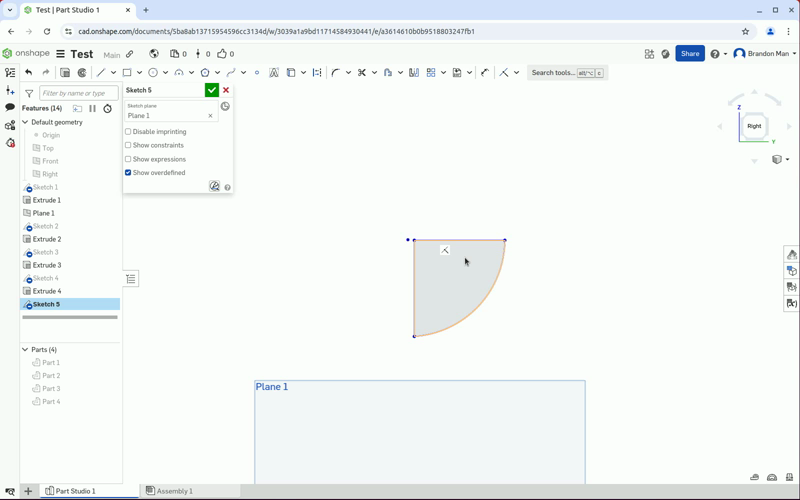
scroll(-6)
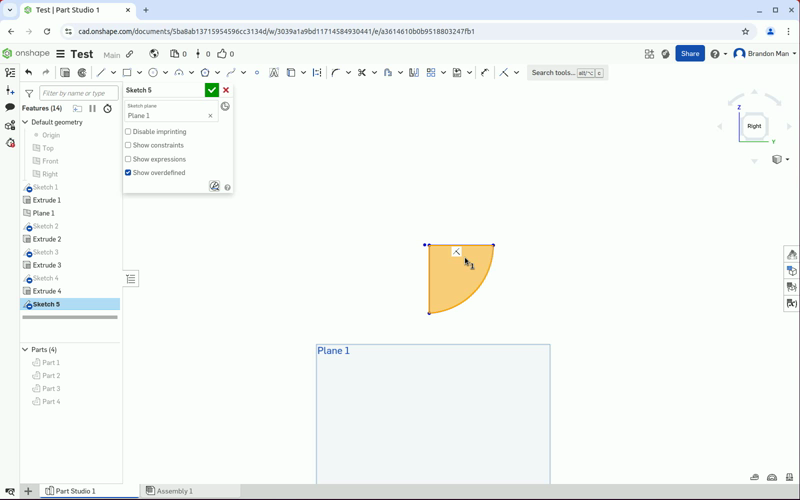
scroll(-6)
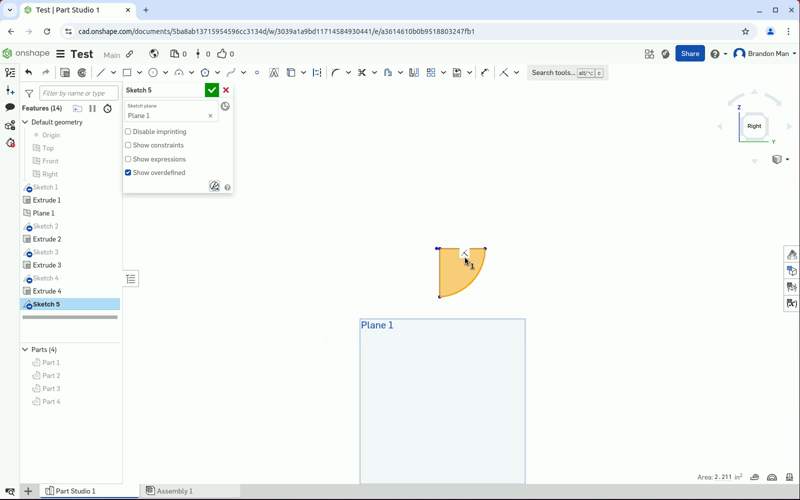
scroll(-6)
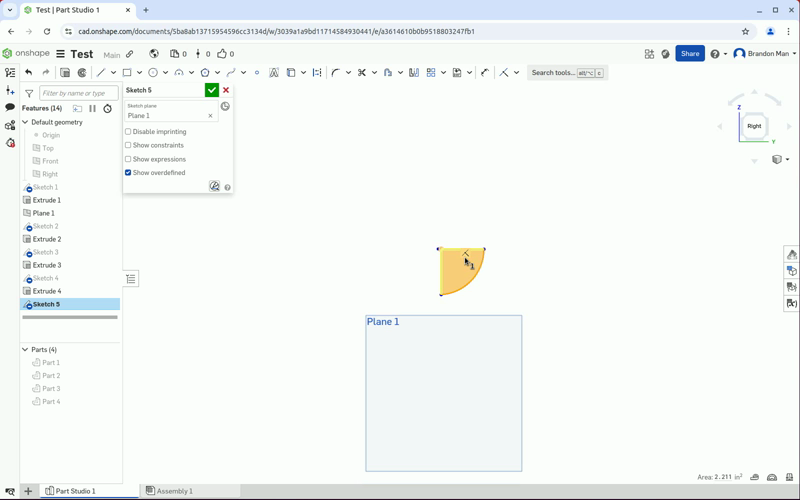
scroll(-6)
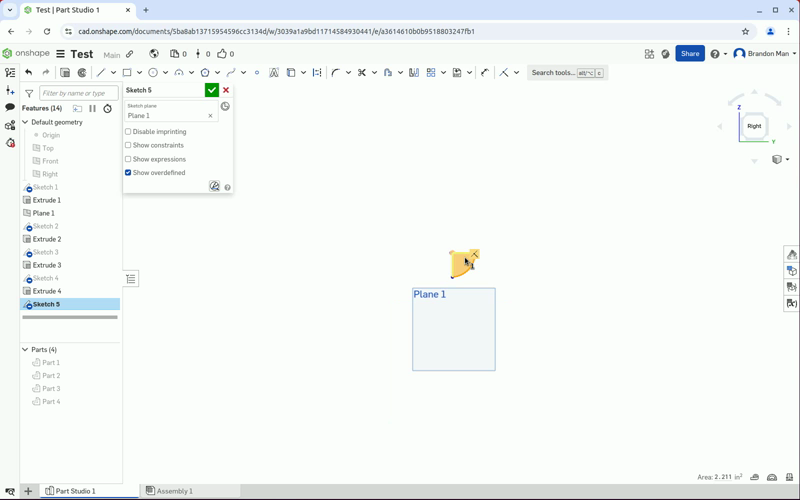
scroll(-6)
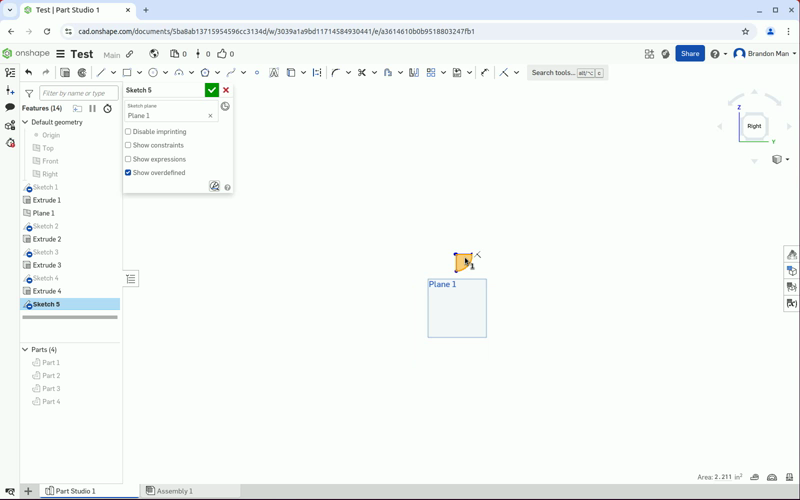
scroll(-6)
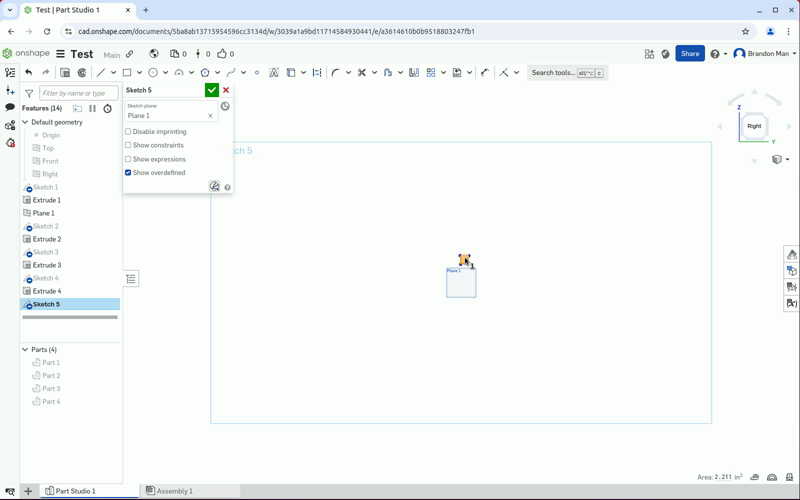
mouse_move(73, 352)
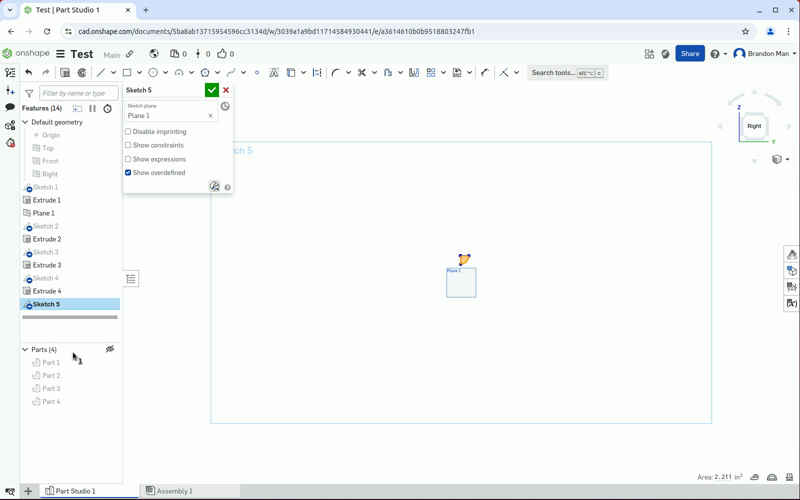
key(shift+y)
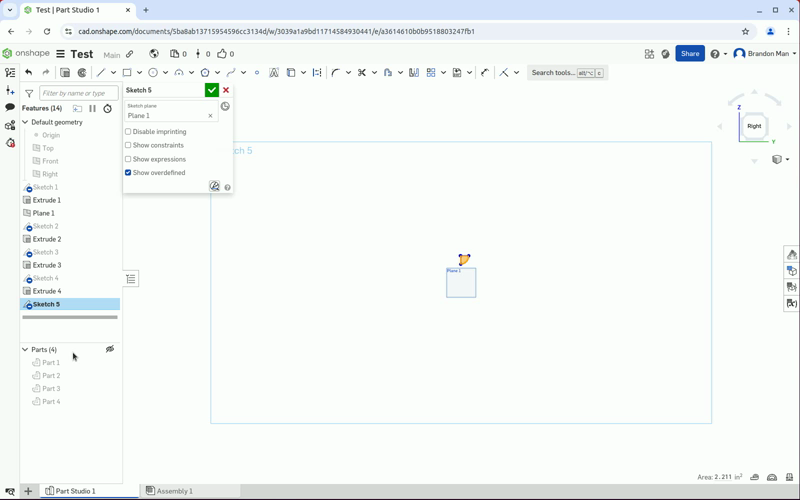
key(shift+e)
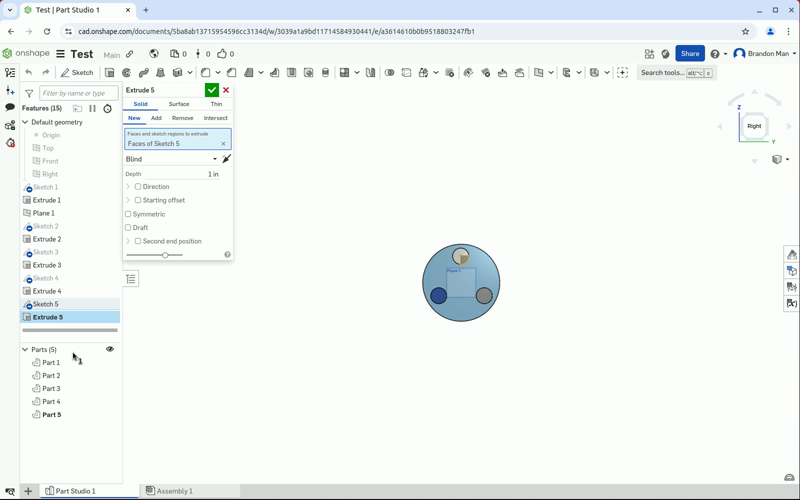
mouse_move(143, 106)
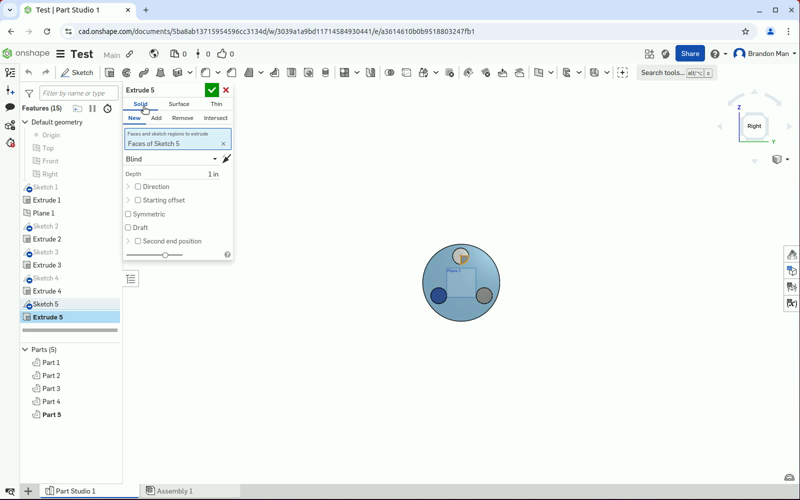
click(143, 106)
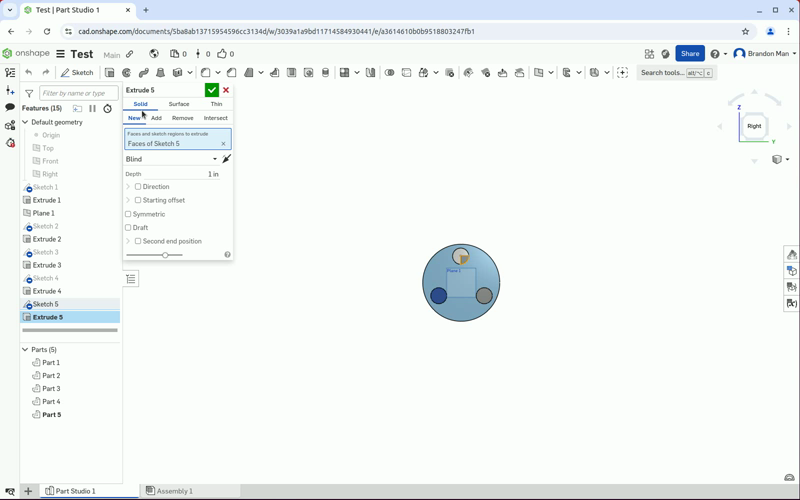
mouse_move(137, 120)
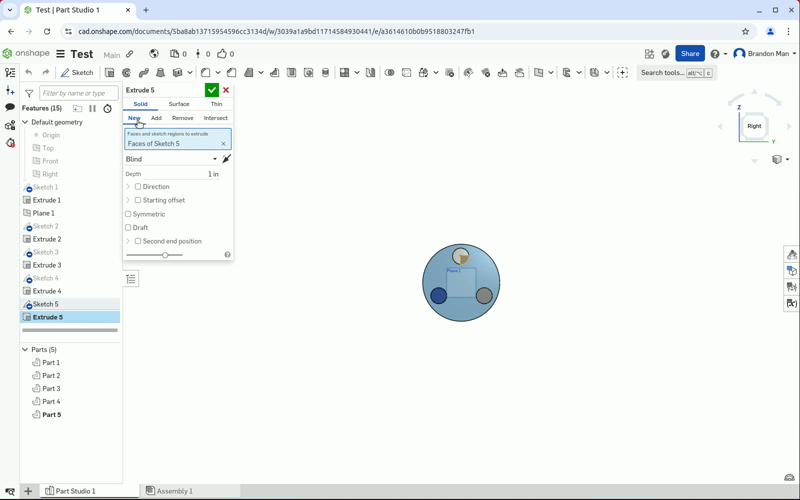
click(137, 120)
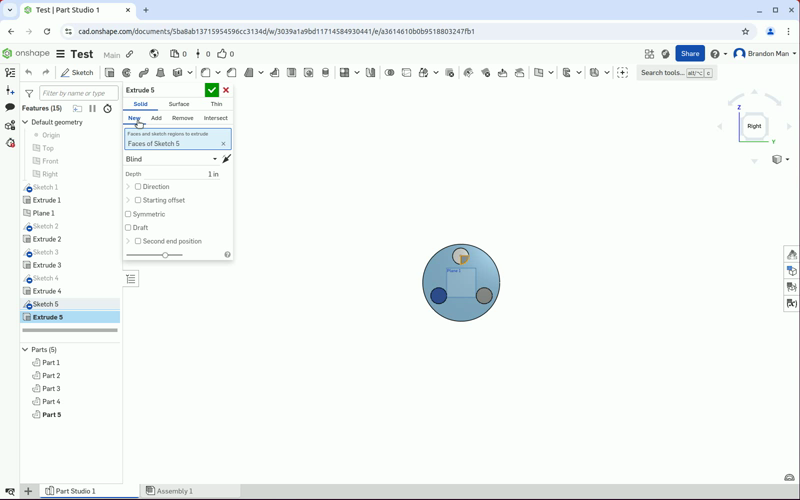
key(tab, 4)
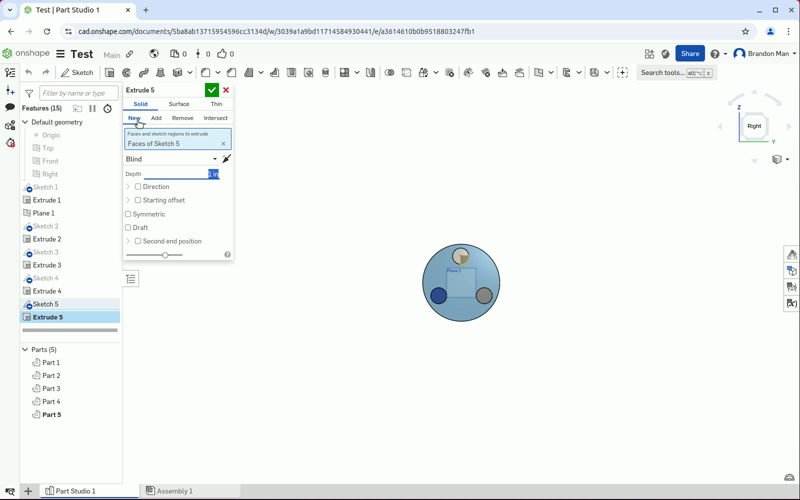
text(11.554)
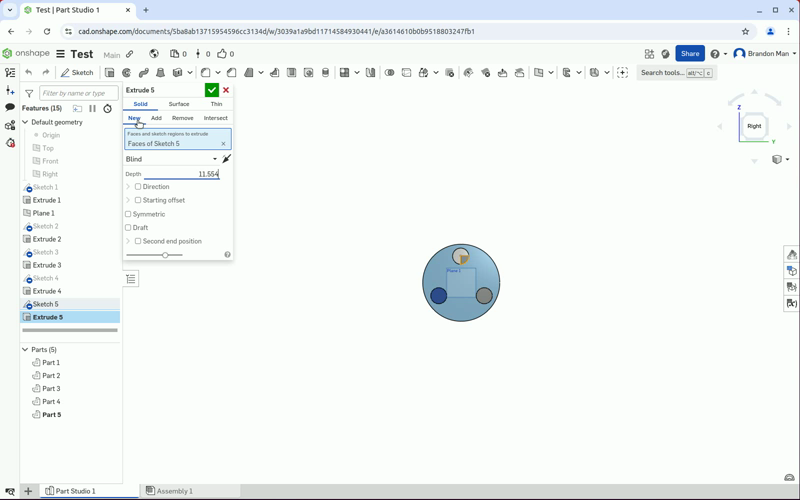
key(enter)
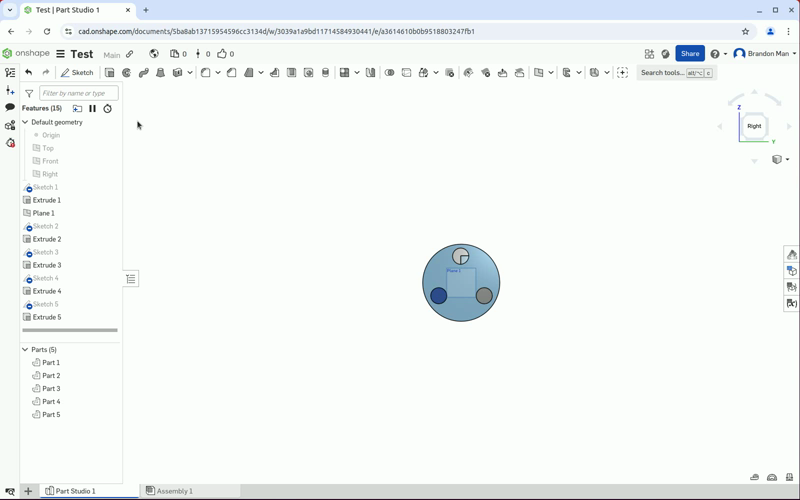
key(shift+h)
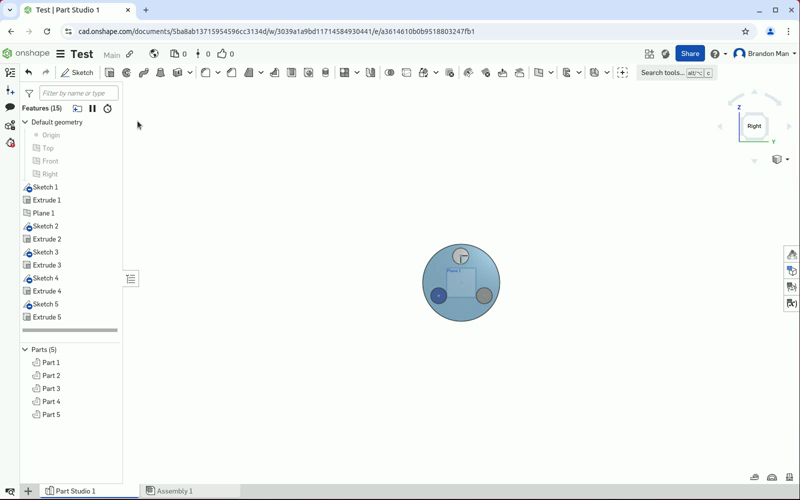
key(shift+h)
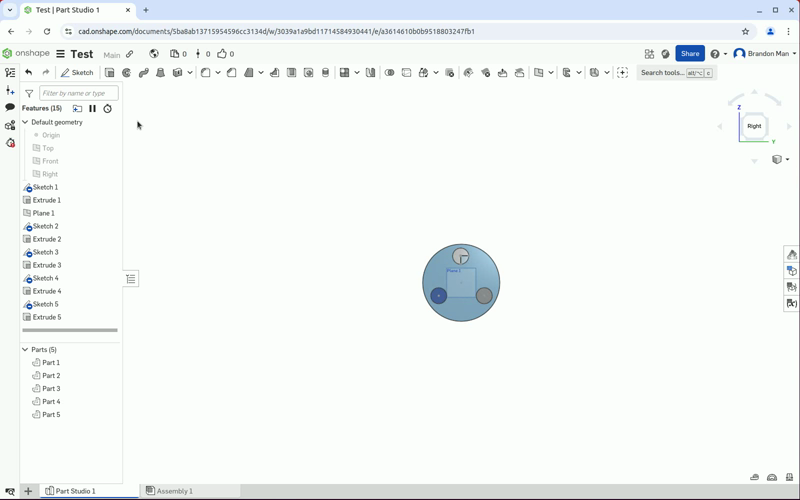
key(shift+7)
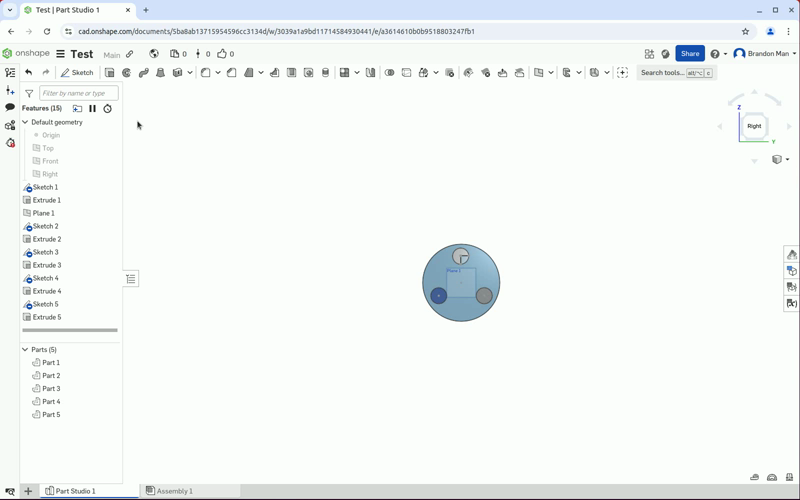
key(right, 2)
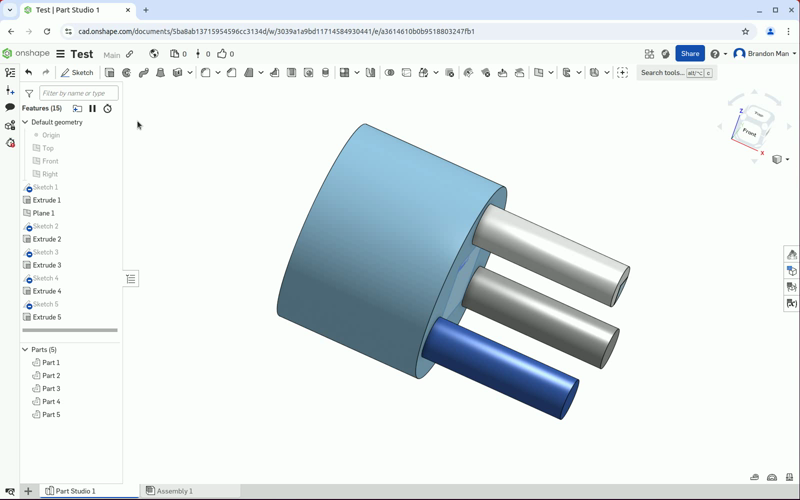
key(down, 2)
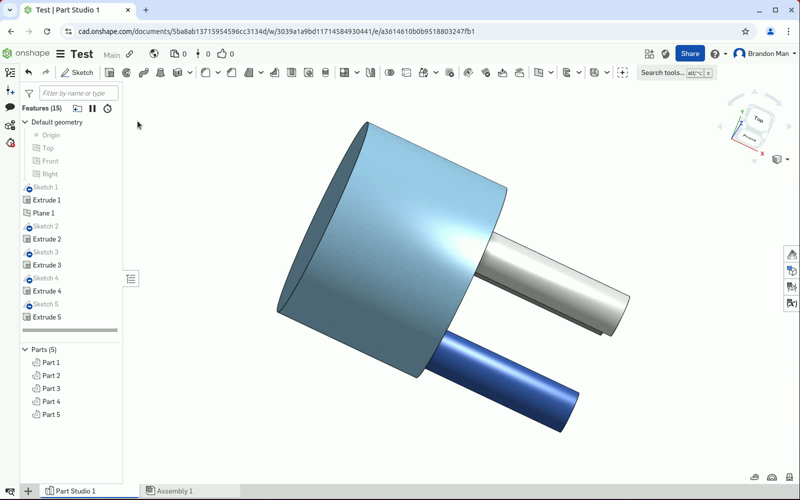
key(up, 2)
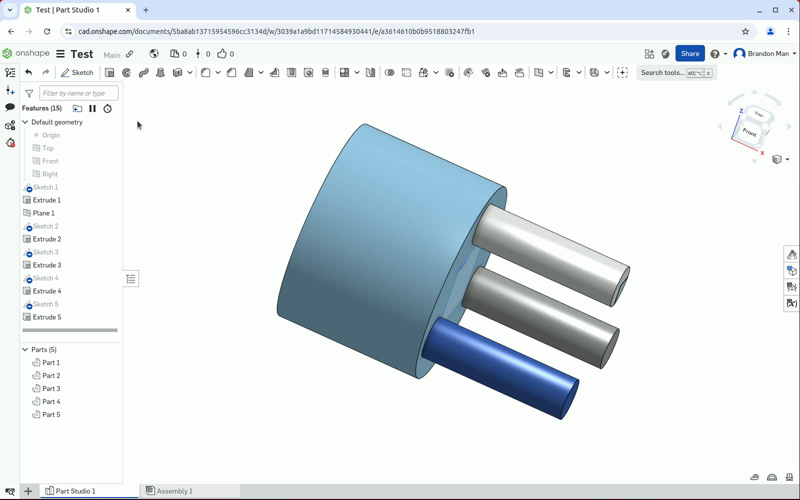
key(left, 2)
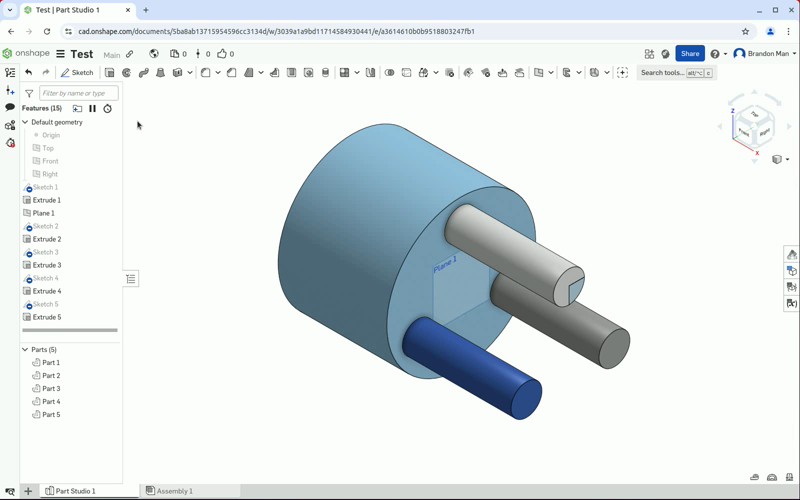
mouse_move(73, 189)
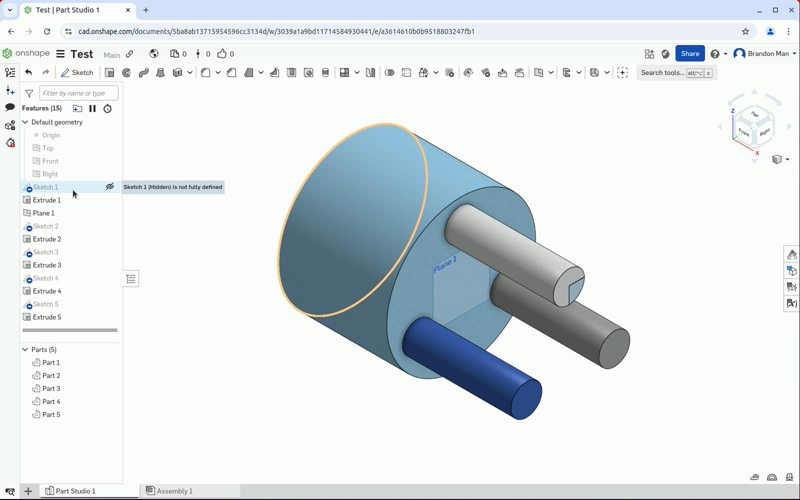
click(73, 189)